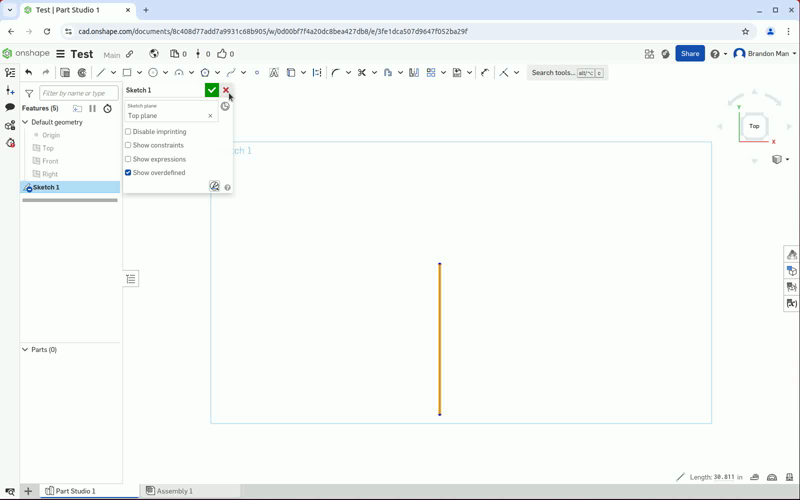
key(shift+h)
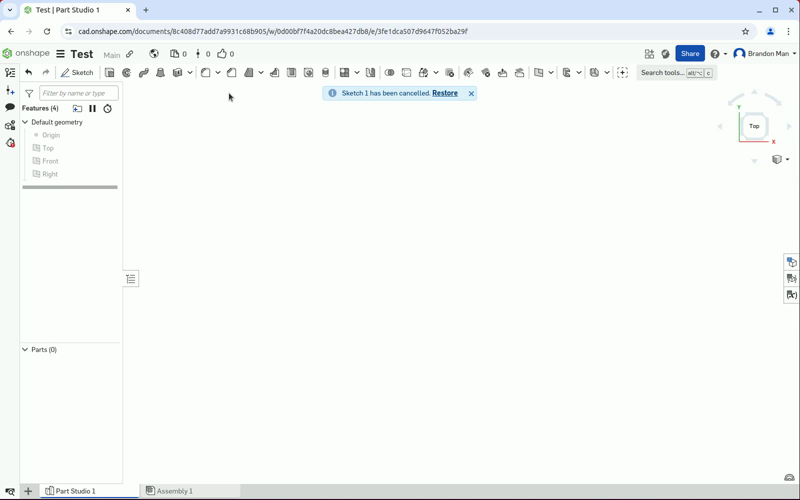
mouse_move(73, 352)
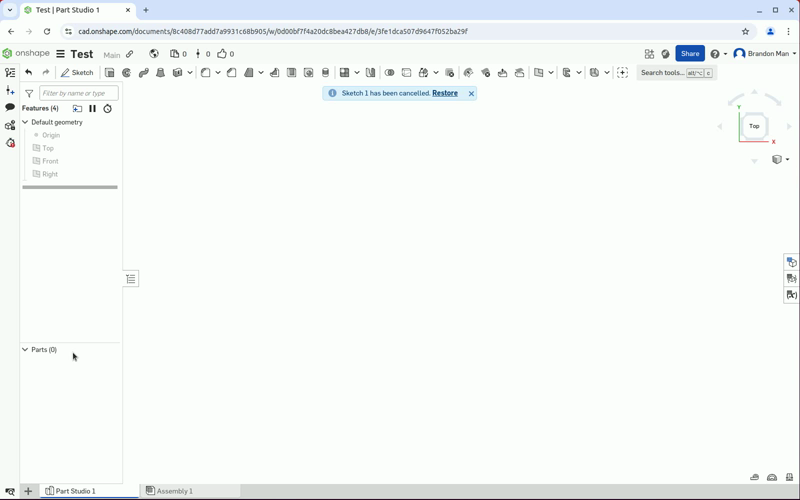
key(y)
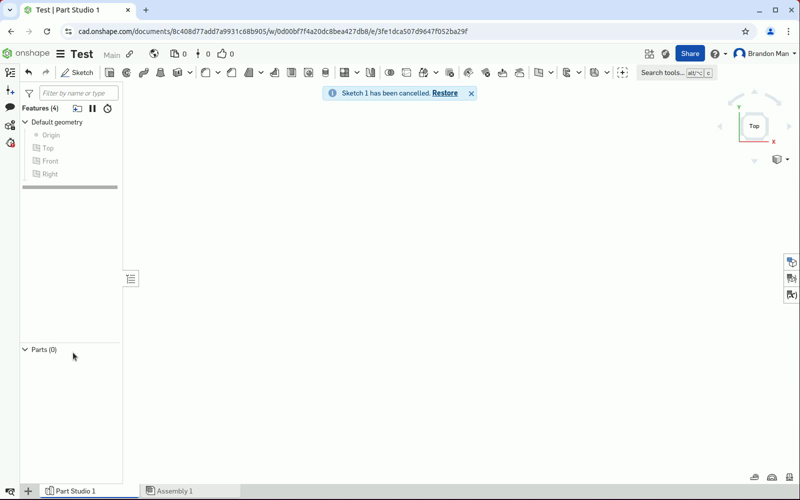
key(shift+p)
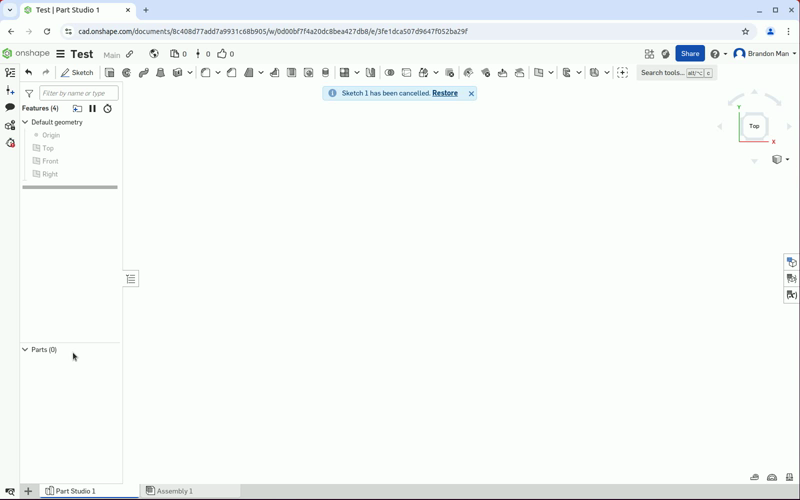
key(space)
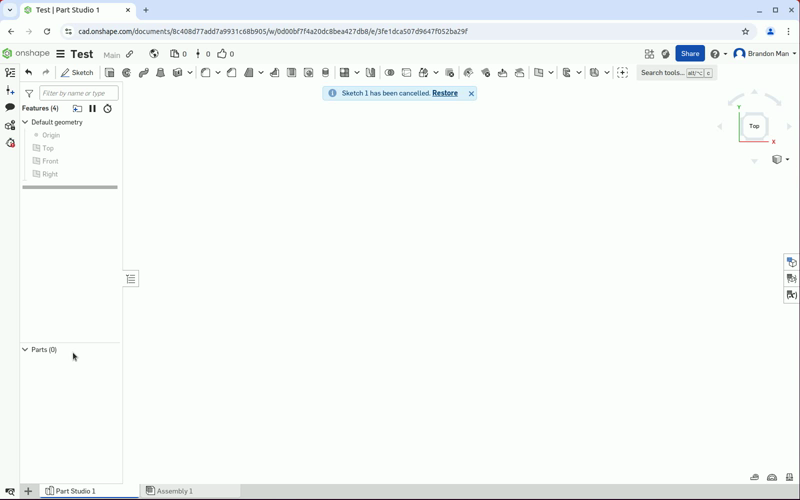
key_down(shift)
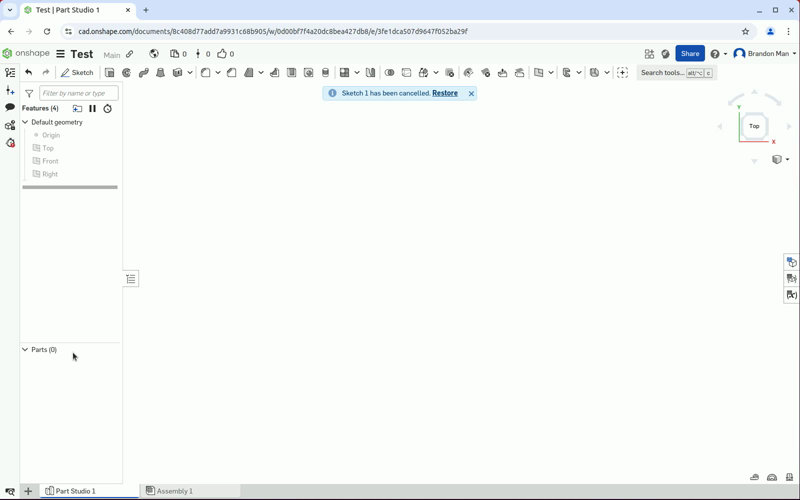
key(up)
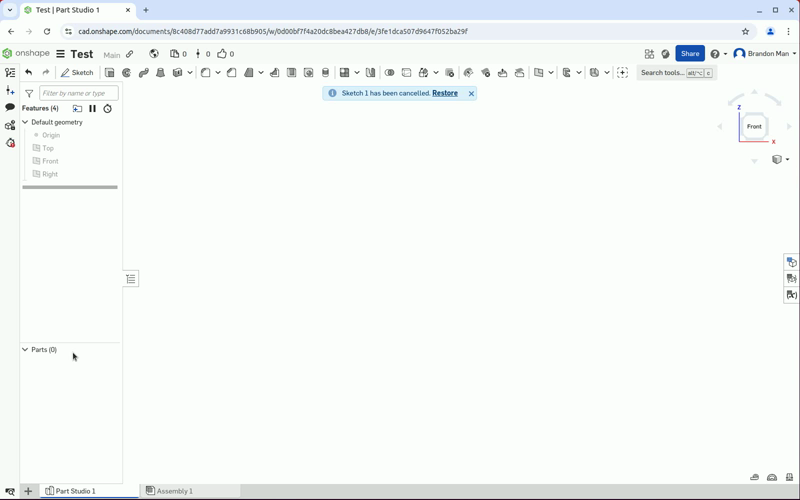
key_up(shift)
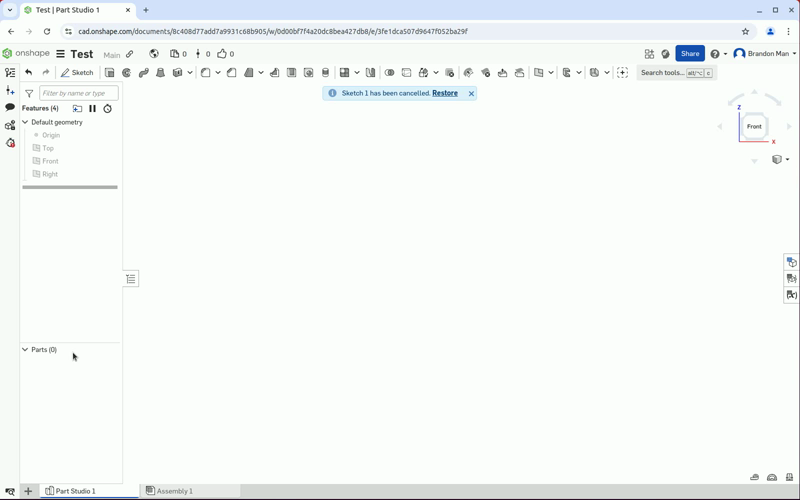
mouse_move(73, 352)
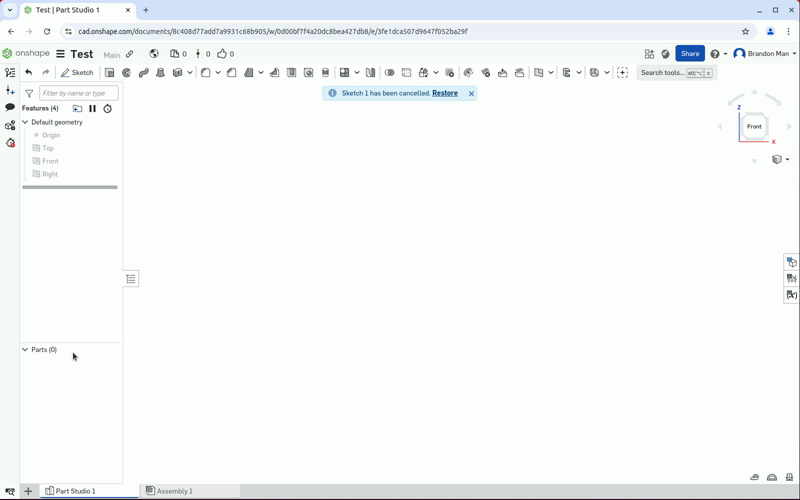
key(shift+y)
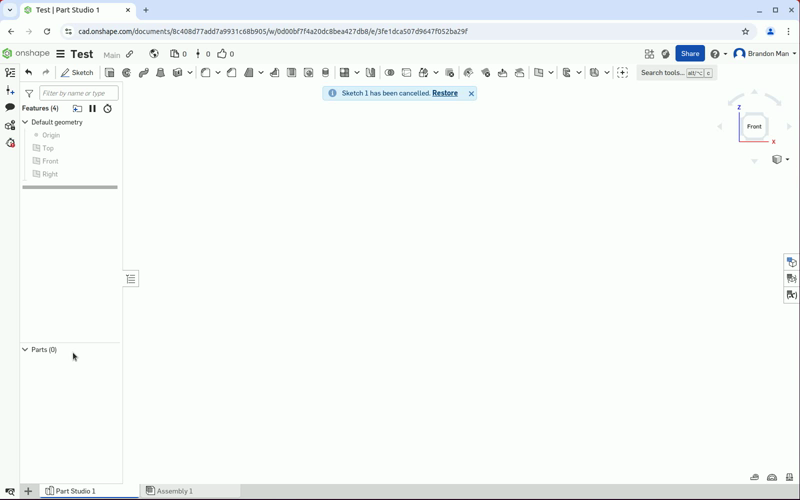
key(shift+s)
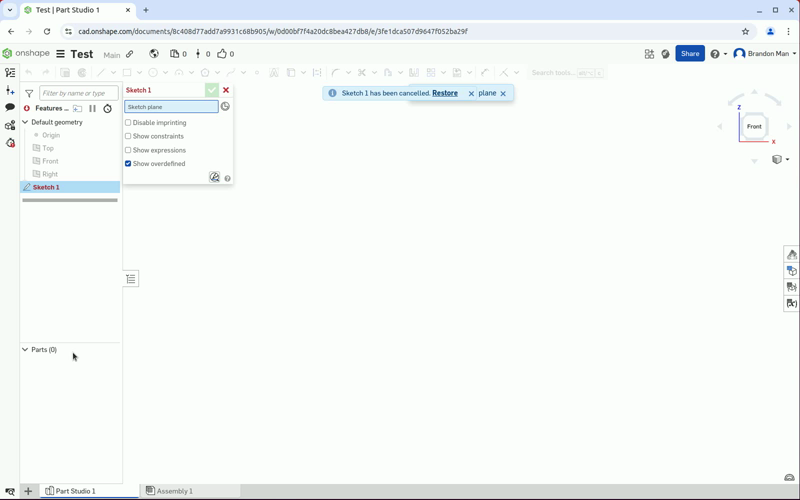
mouse_move(73, 163)
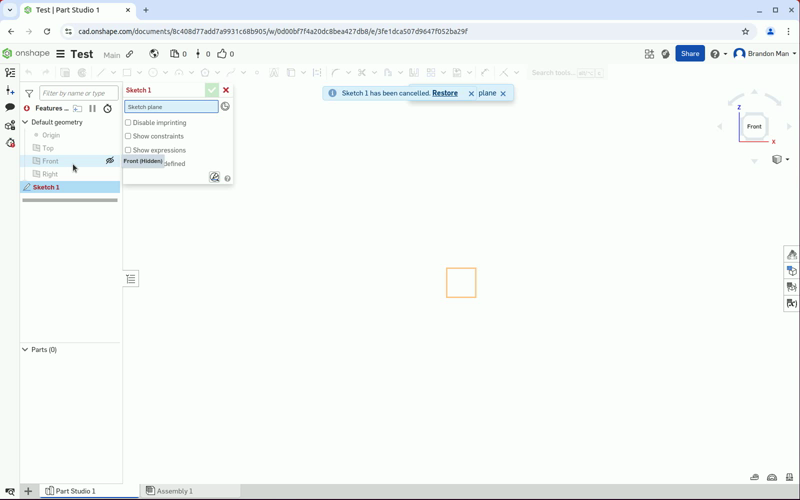
click(73, 163)
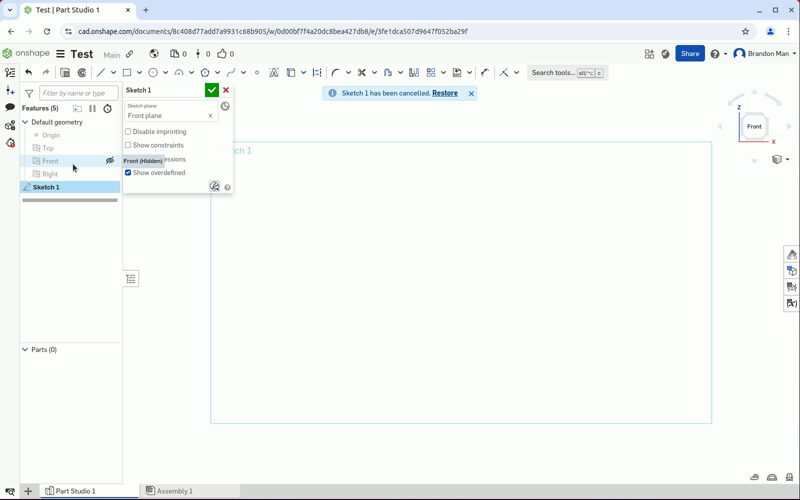
mouse_move(73, 352)
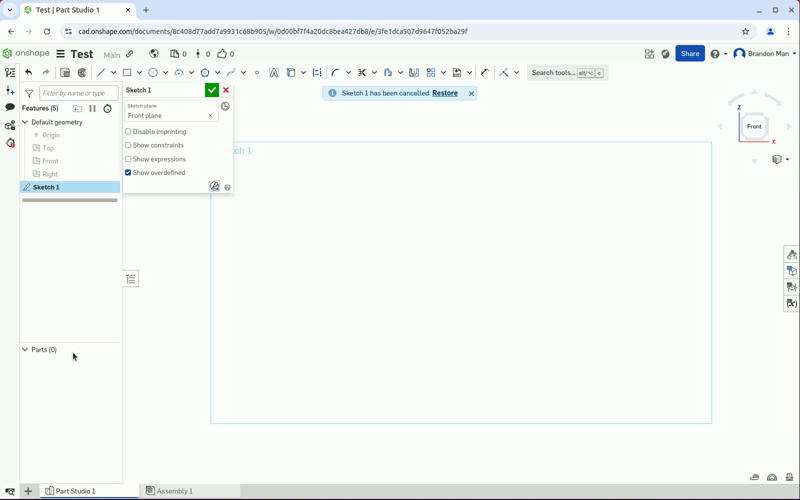
key(y)
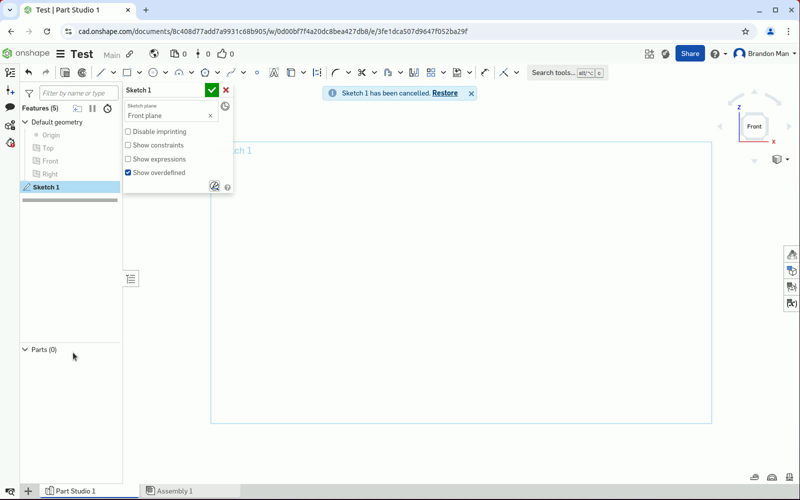
key(l)
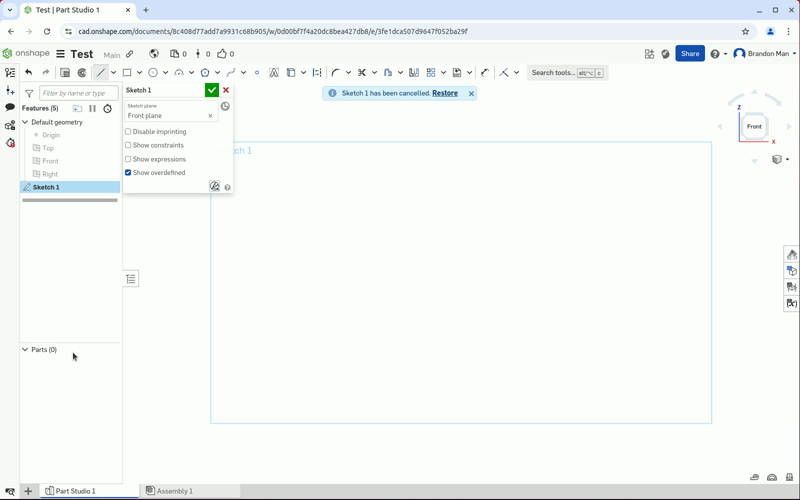
key_down(shift)
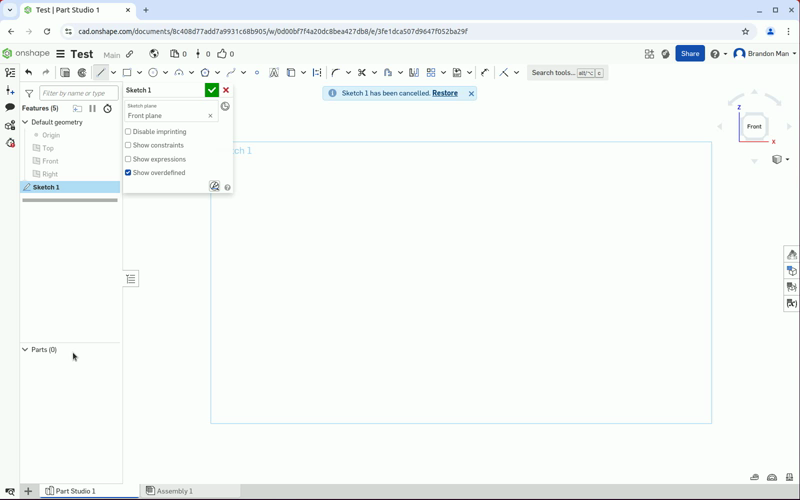
mouse_move(375, 187)
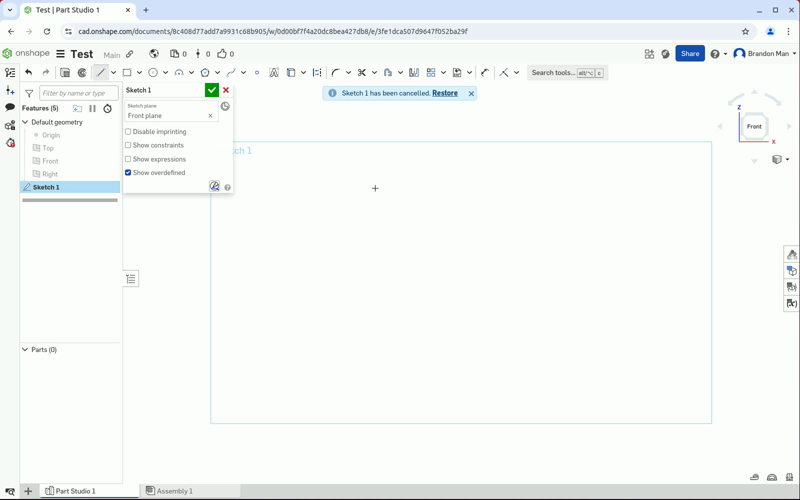
click(375, 187)
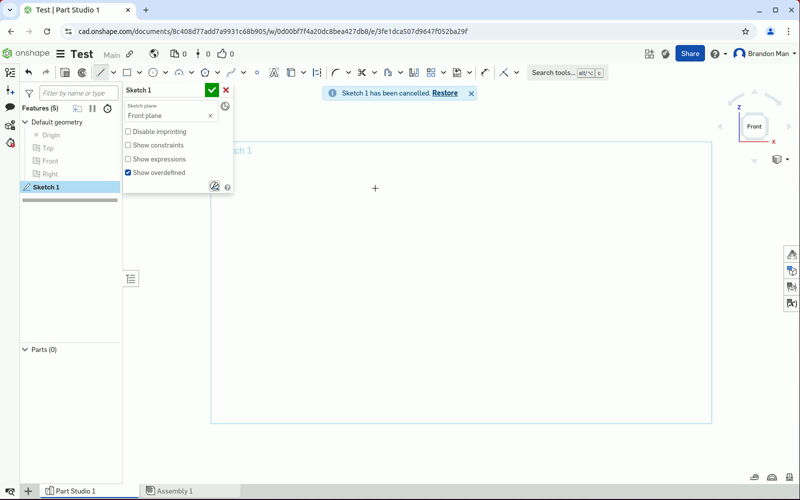
key_up(shift)
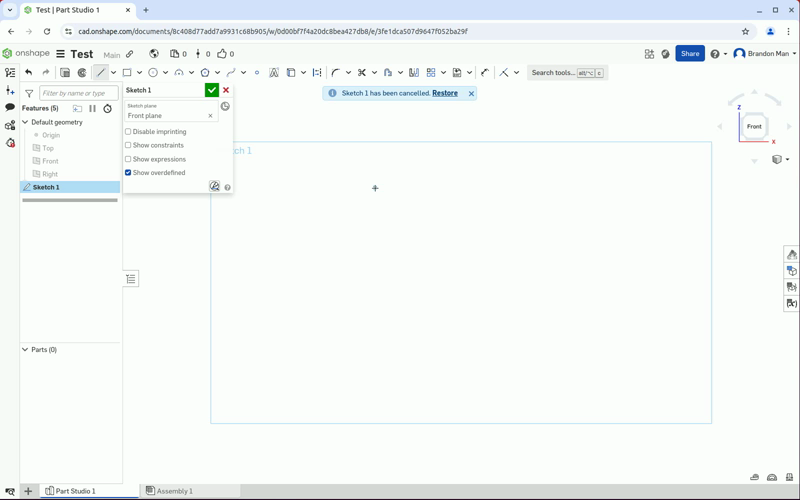
key_down(shift)
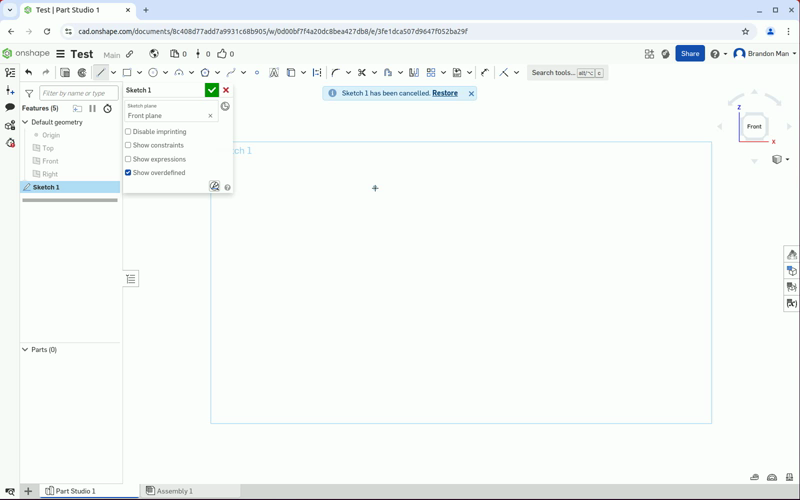
mouse_move(405, 187)
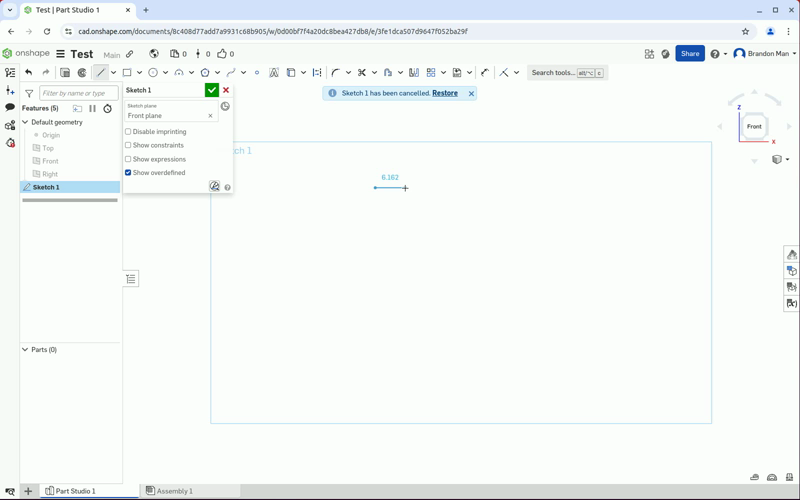
mouse_move(391, 187)
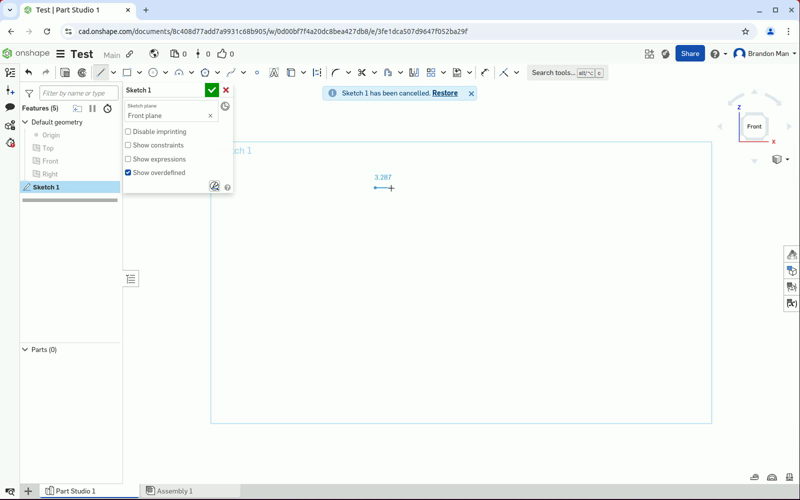
click(391, 187)
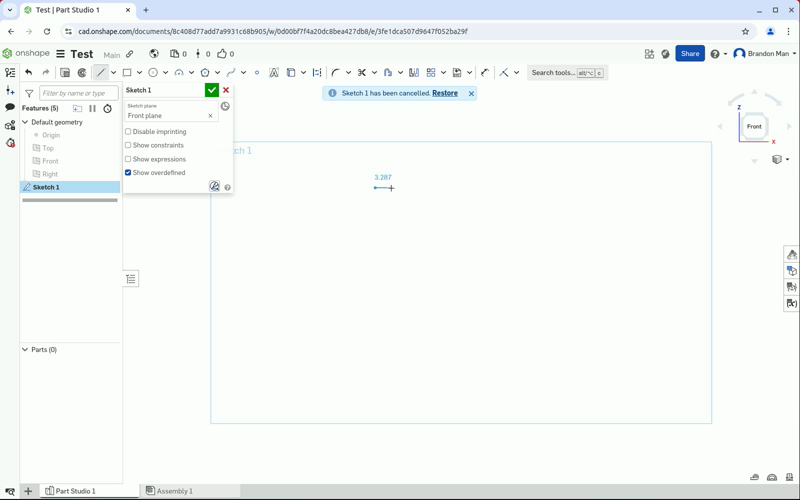
key_up(shift)
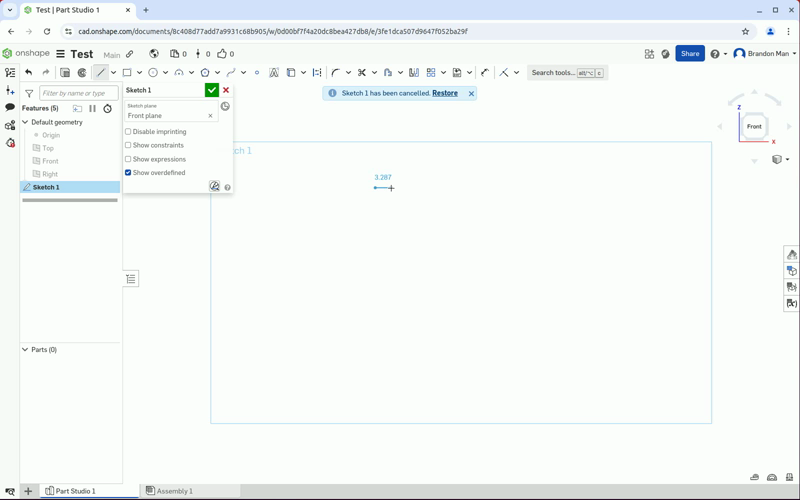
key_down(shift)
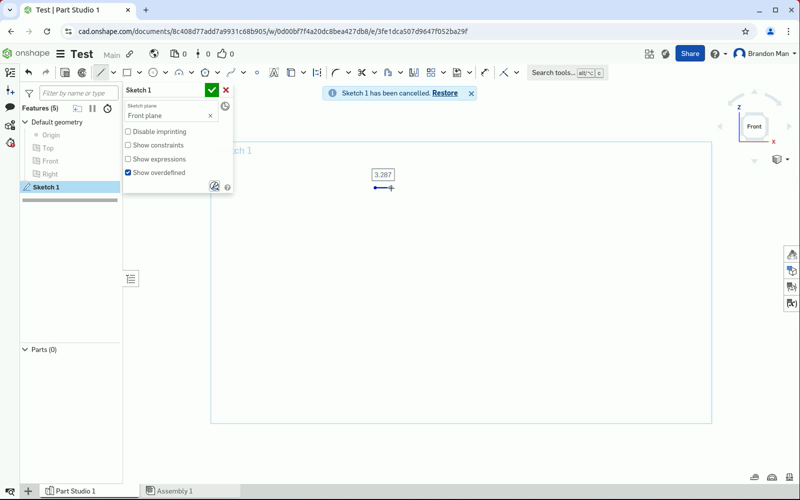
mouse_move(529, 188)
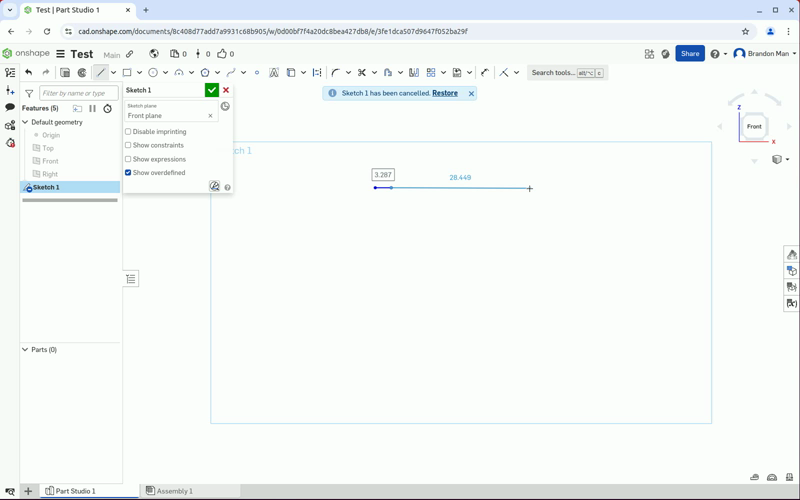
click(529, 188)
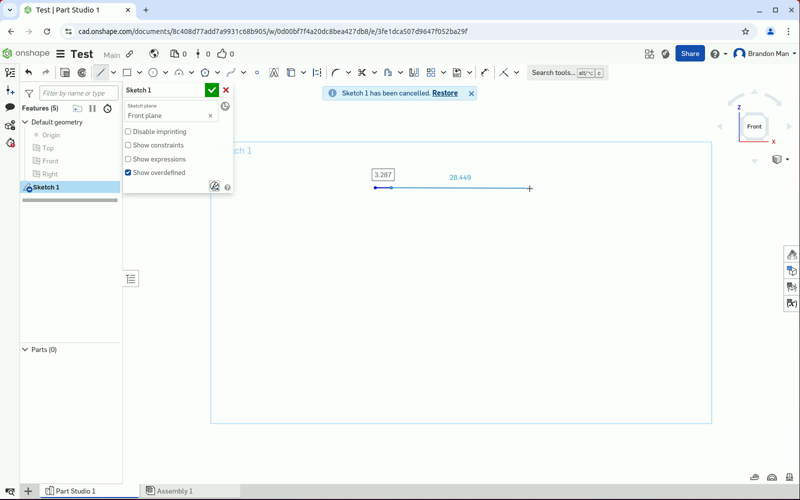
key_up(shift)
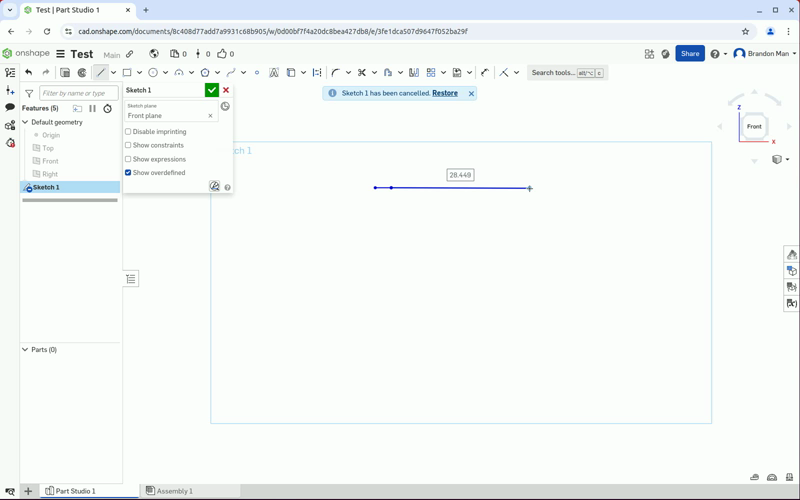
key_down(shift)
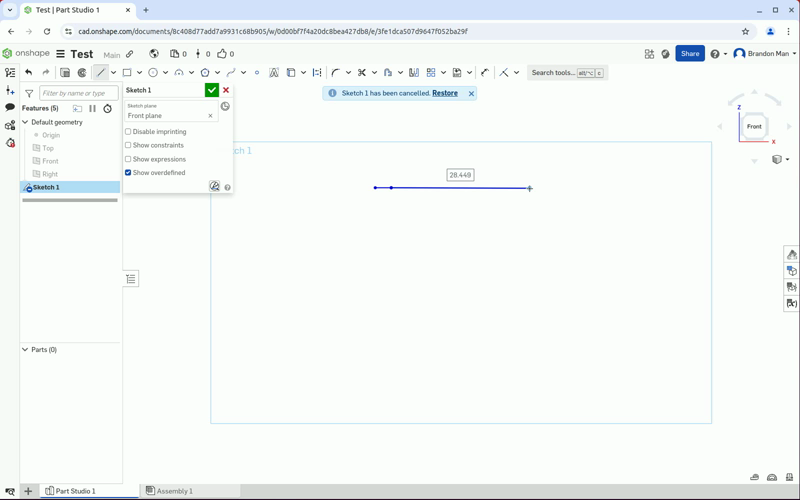
mouse_move(559, 188)
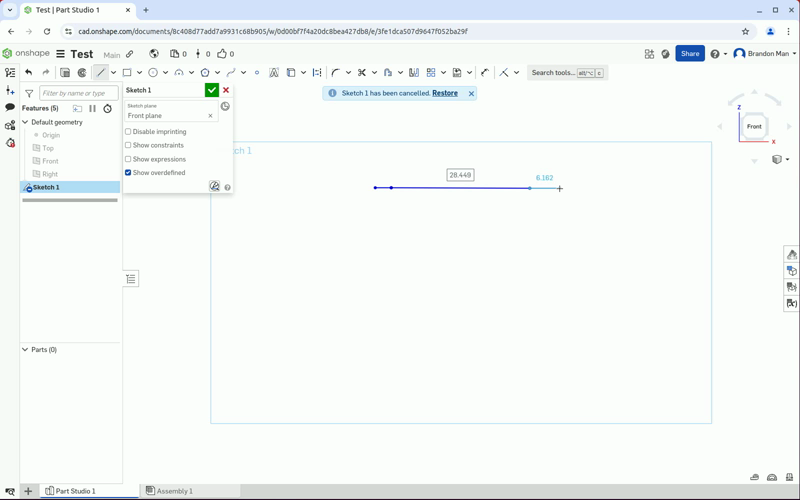
mouse_move(545, 188)
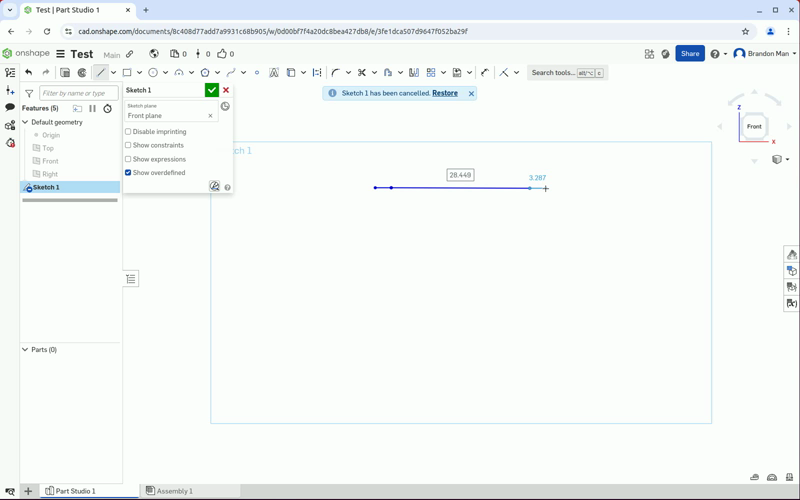
click(545, 188)
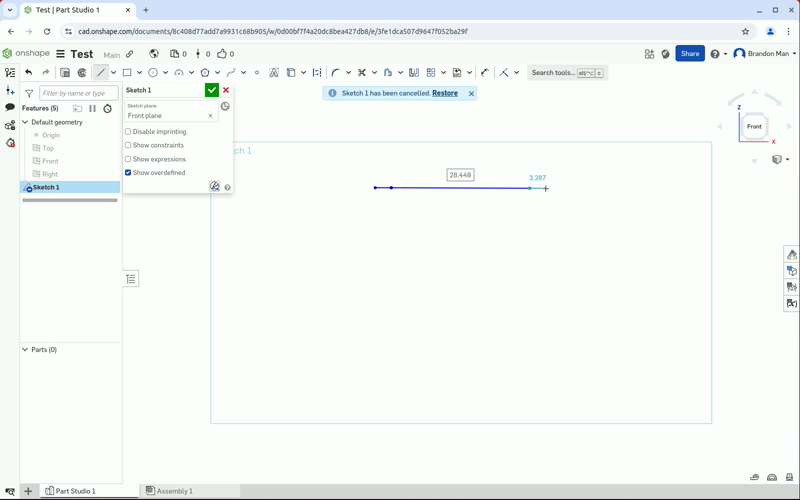
key_up(shift)
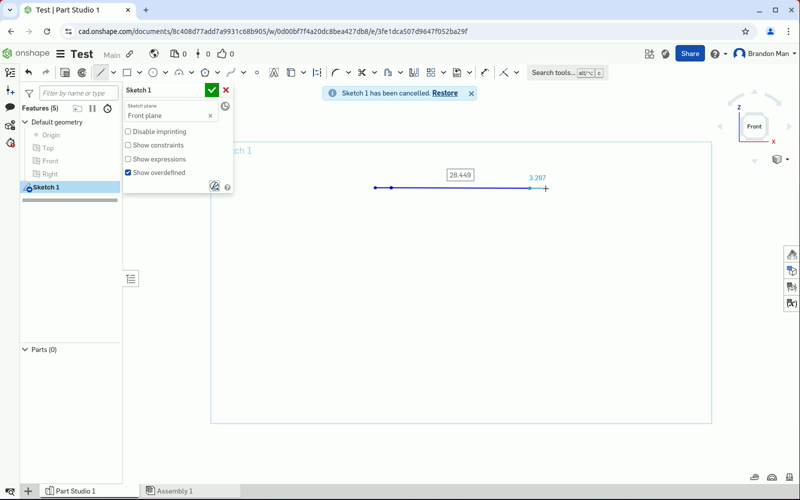
key_down(shift)
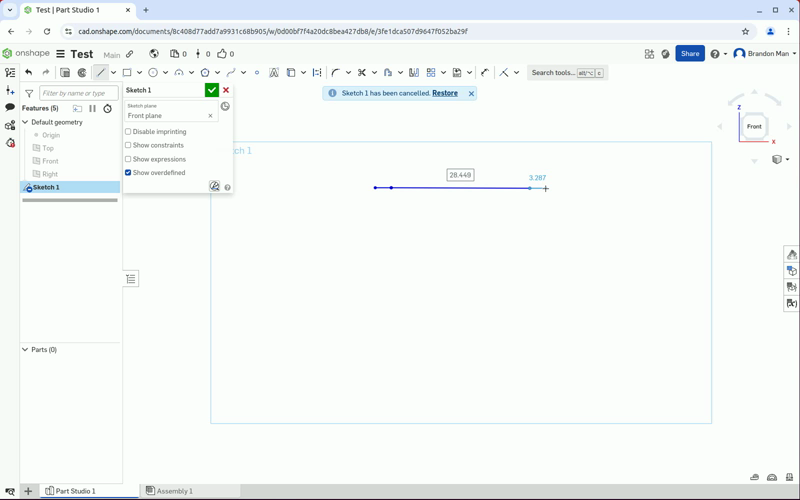
mouse_move(575, 188)
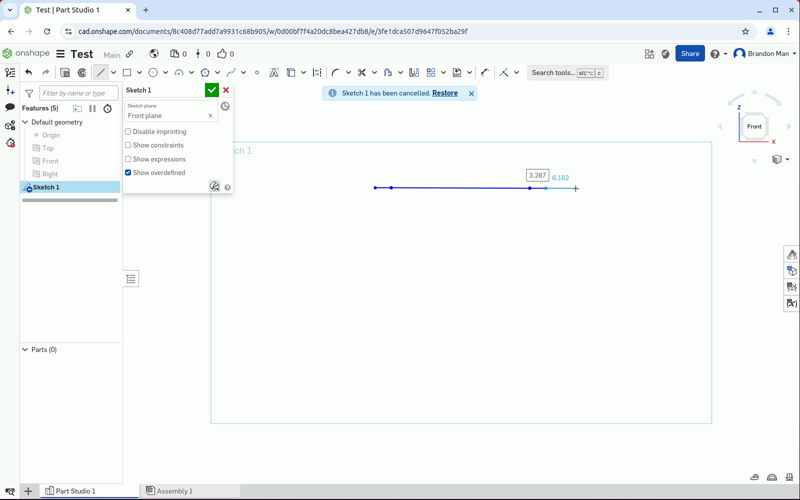
mouse_move(545, 173)
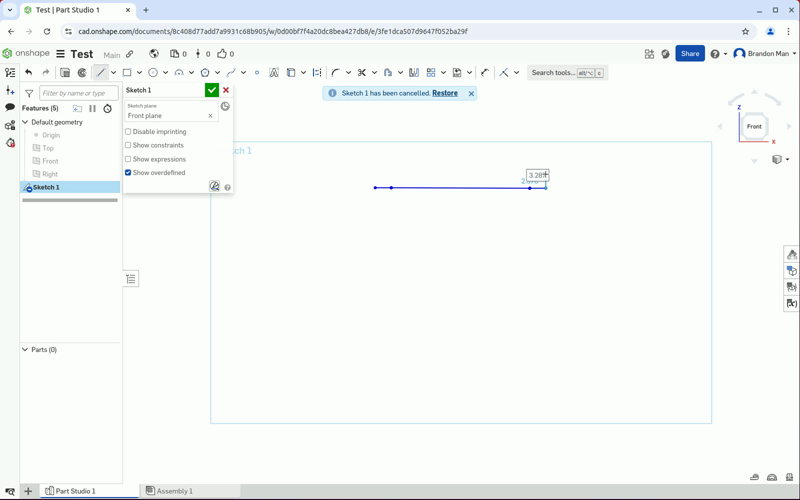
click(545, 173)
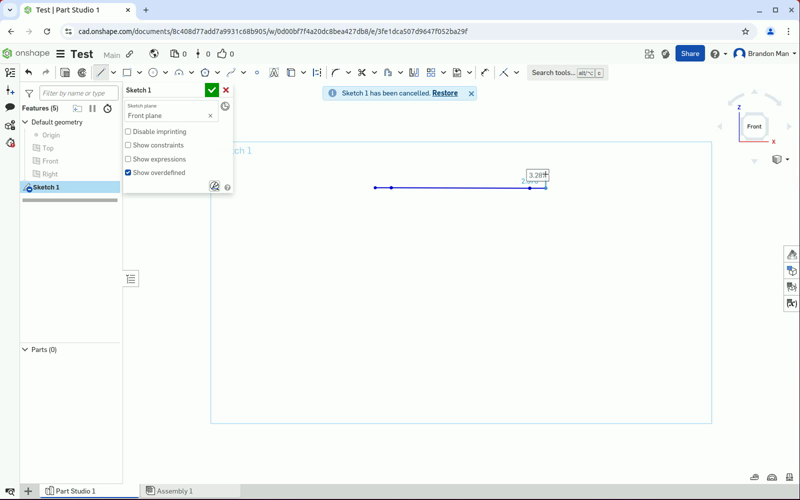
key_up(shift)
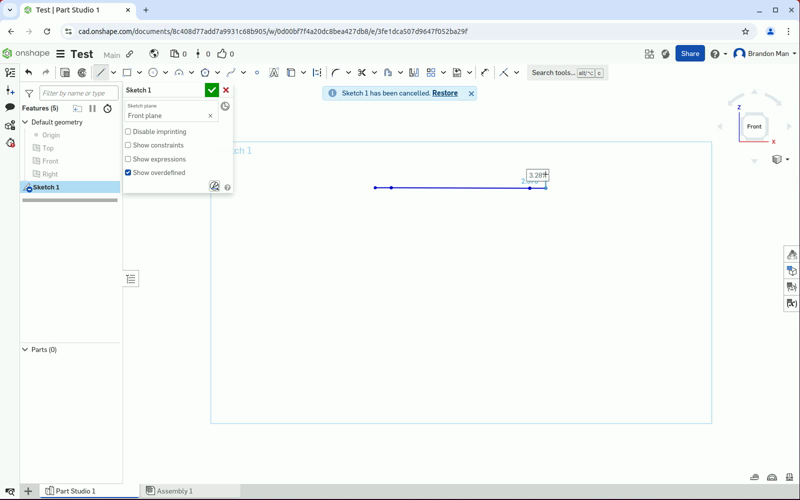
key_down(shift)
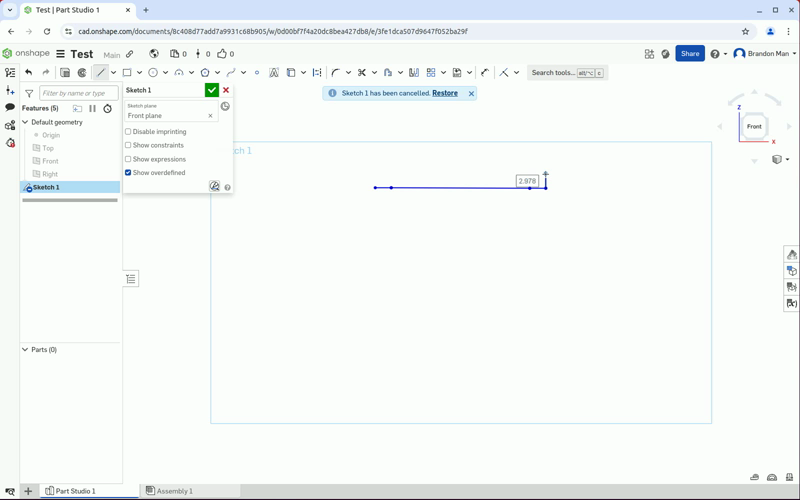
mouse_move(375, 173)
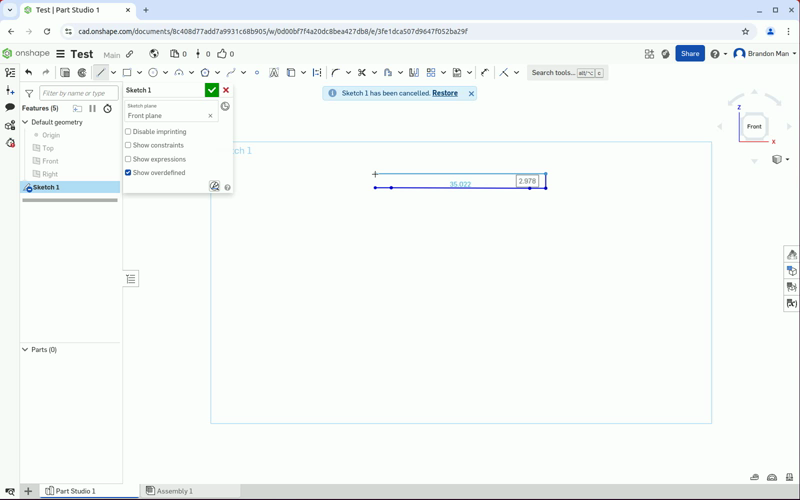
click(375, 173)
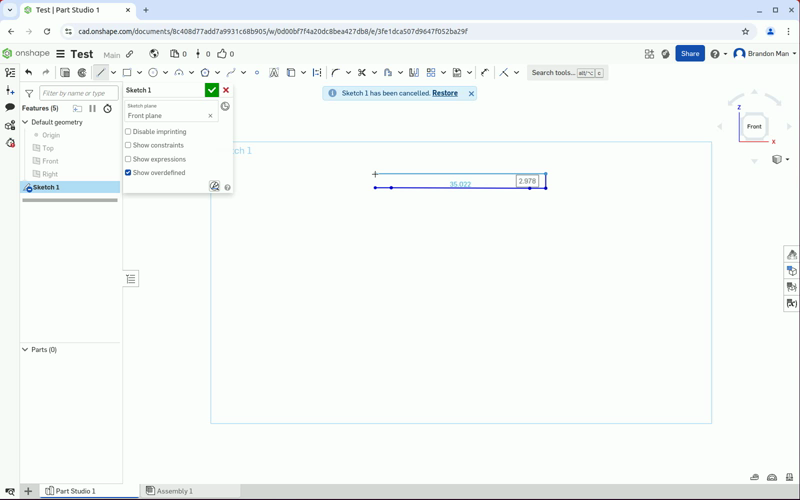
key_up(shift)
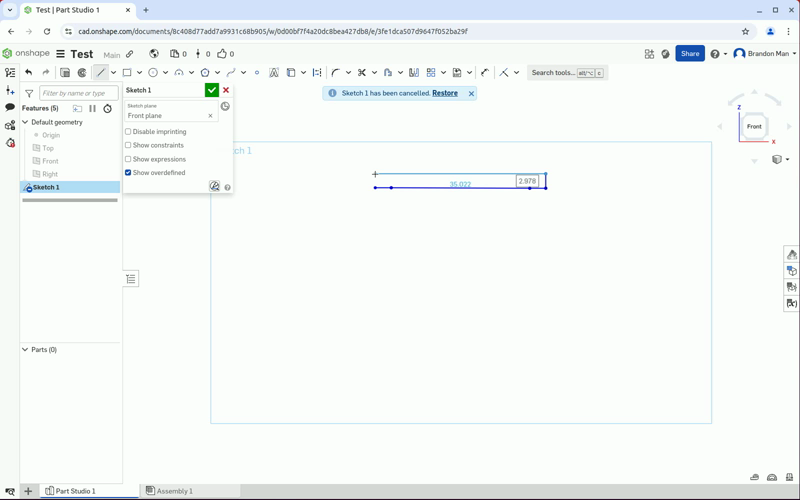
mouse_move(405, 173)
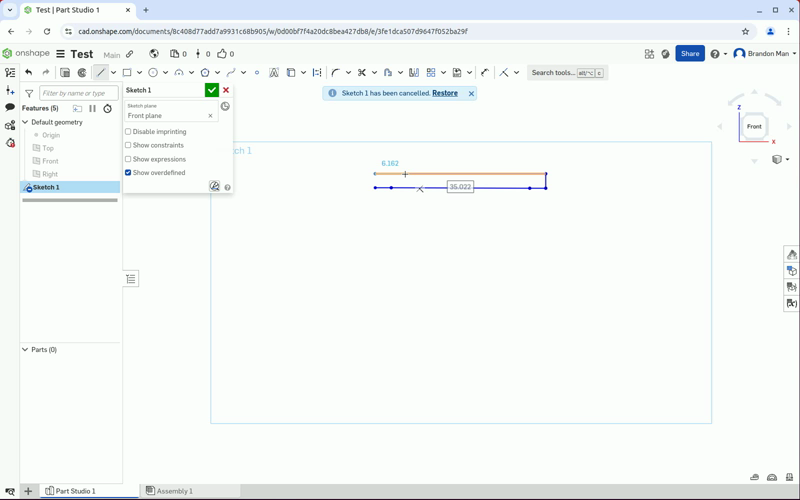
key_down(shift)
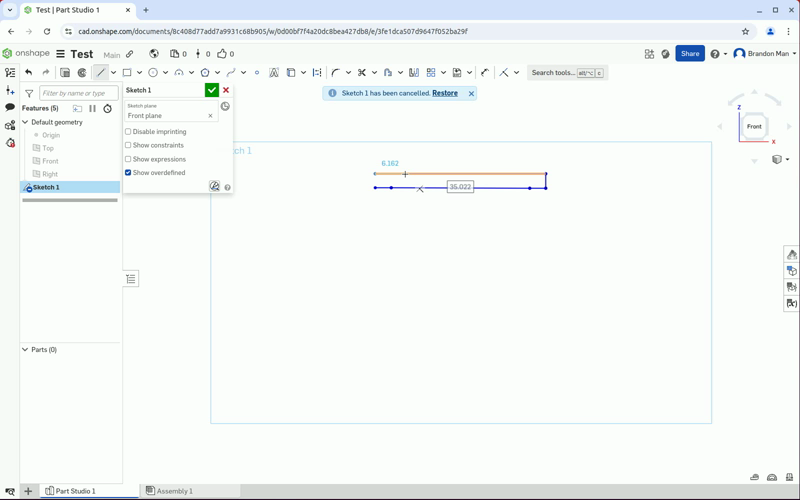
mouse_move(375, 187)
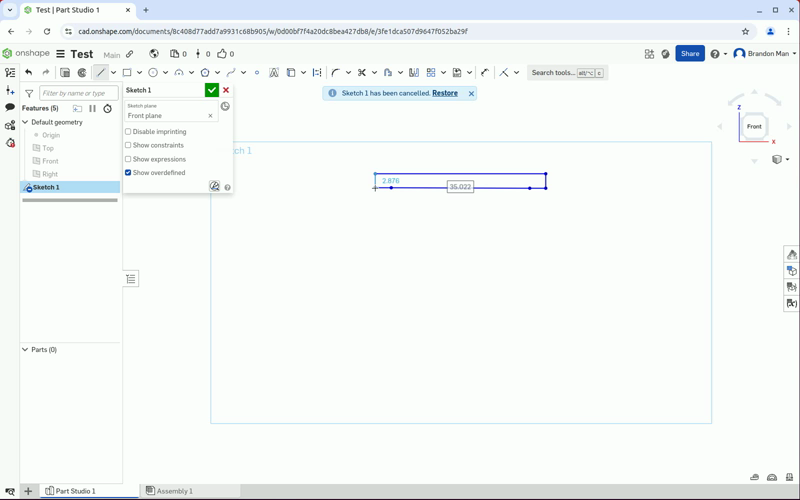
key_up(shift)
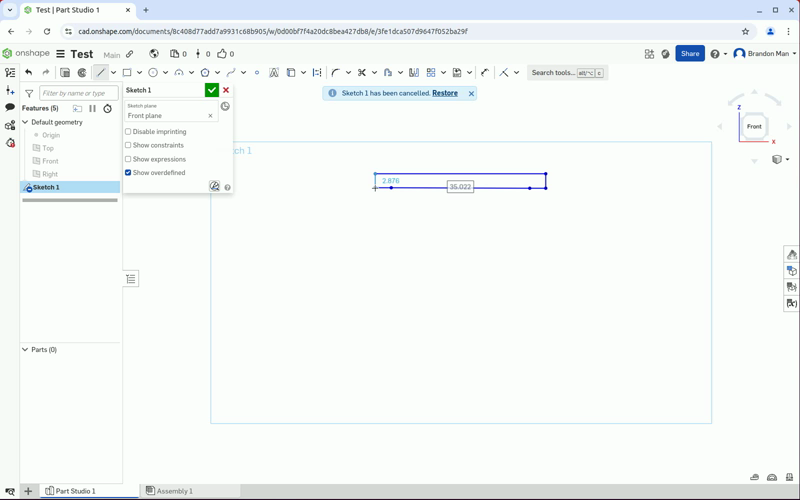
click(375, 187)
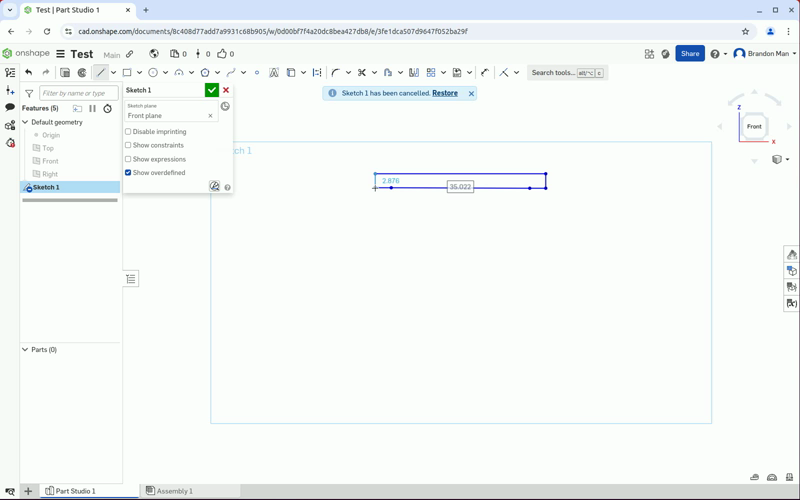
key(esc)
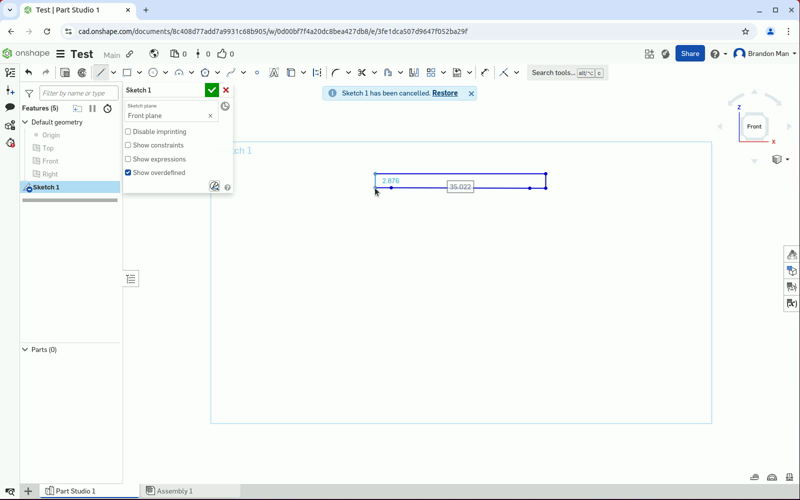
mouse_move(403, 183)
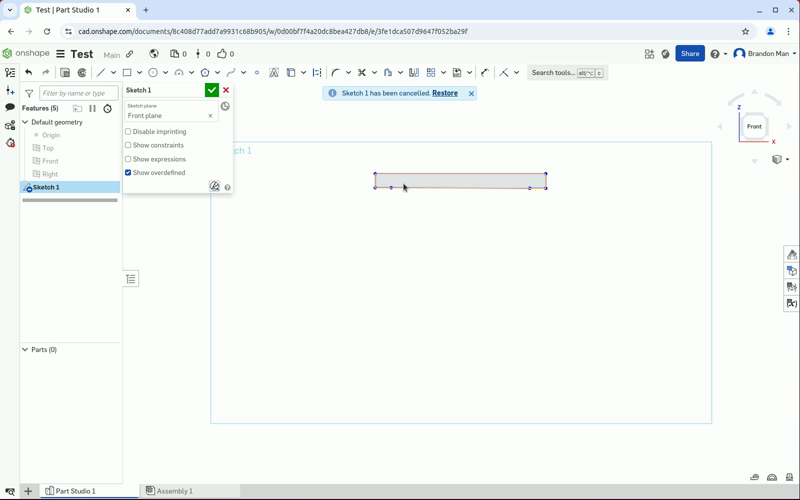
click(403, 183)
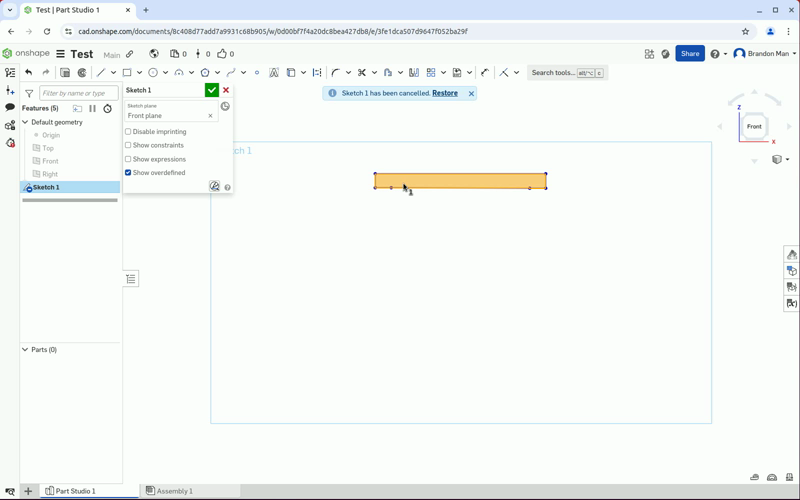
mouse_move(73, 352)
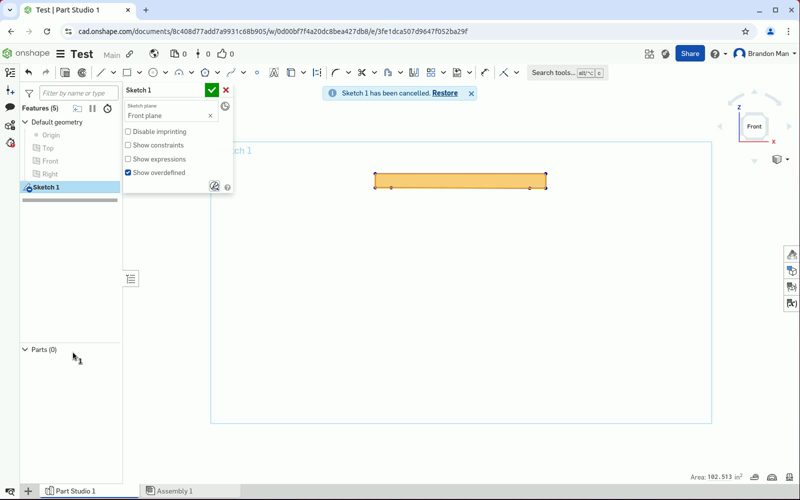
key(shift+y)
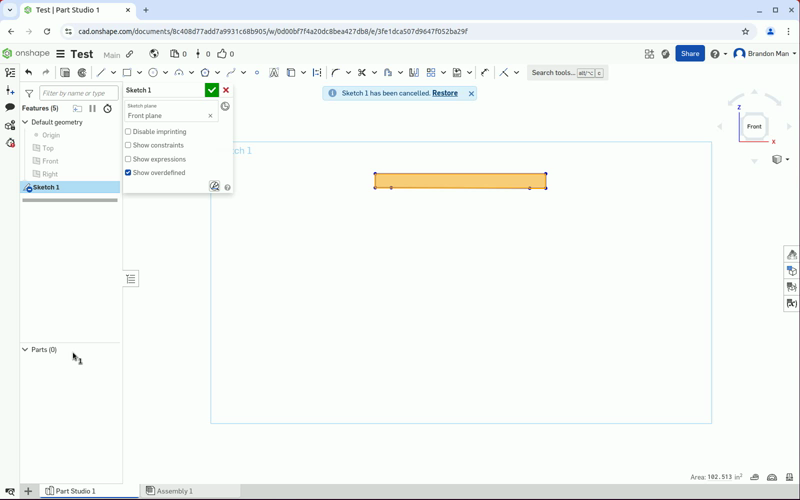
key(shift+e)
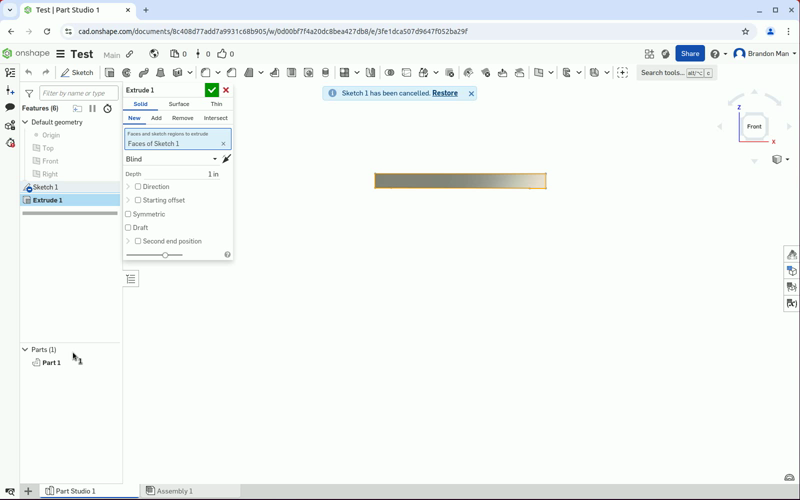
mouse_move(143, 106)
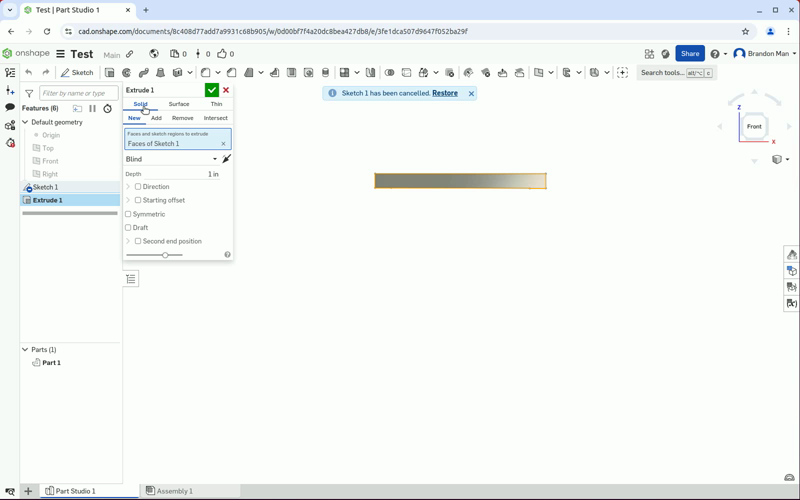
click(143, 106)
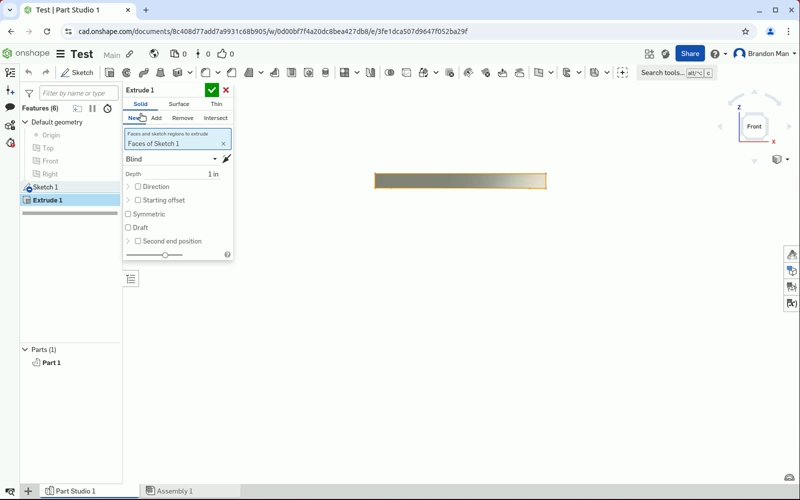
mouse_move(137, 120)
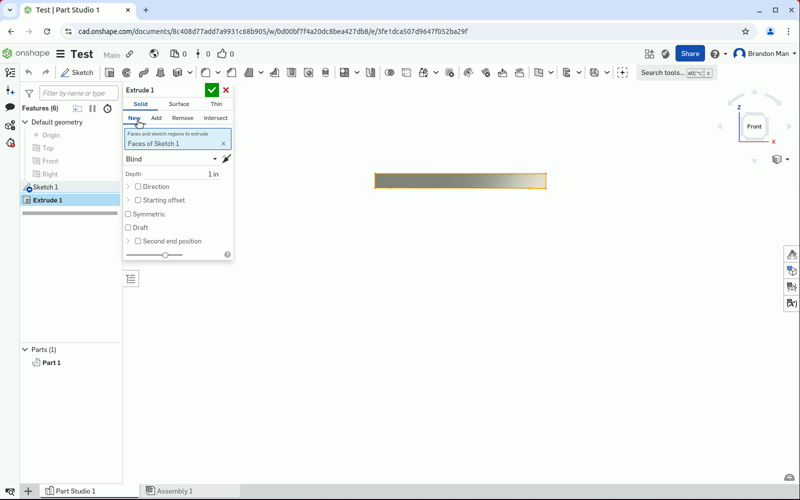
click(137, 120)
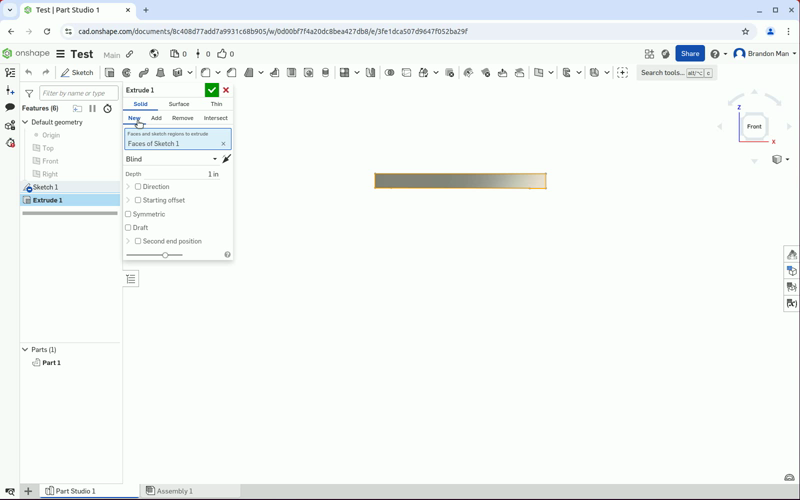
key(tab, 4)
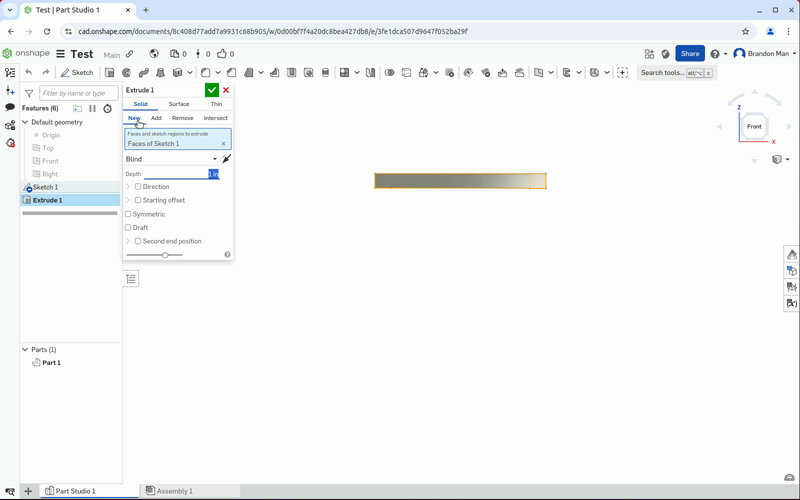
text(8.425)
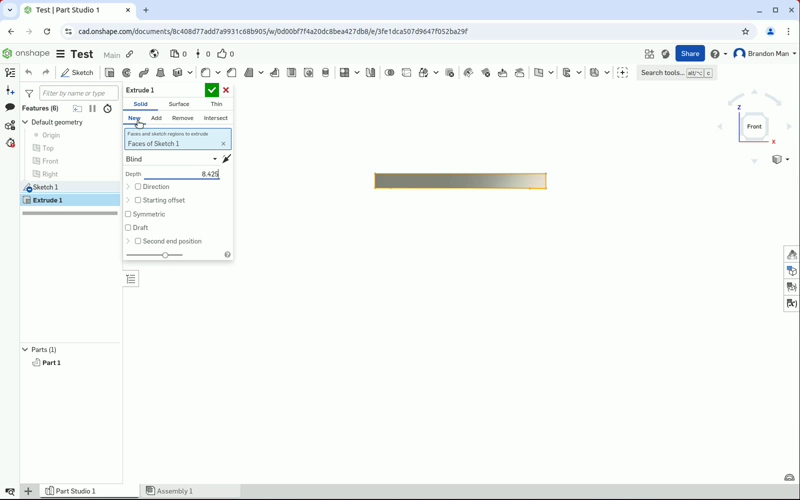
key(enter)
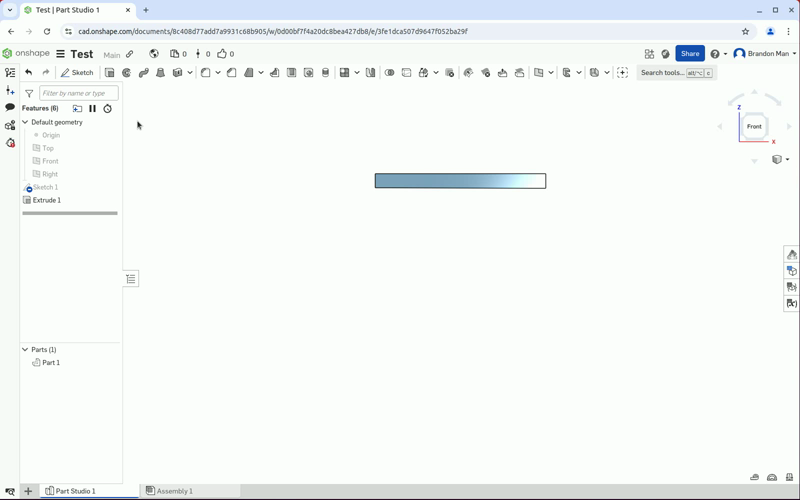
key(shift+h)
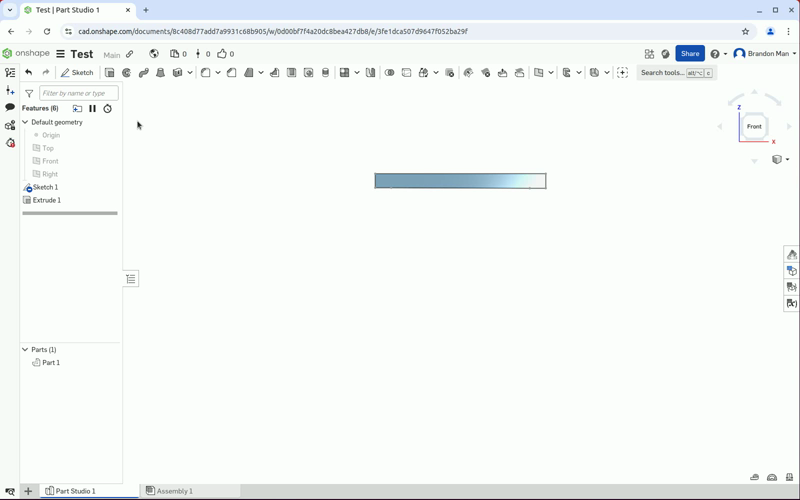
key(shift+h)
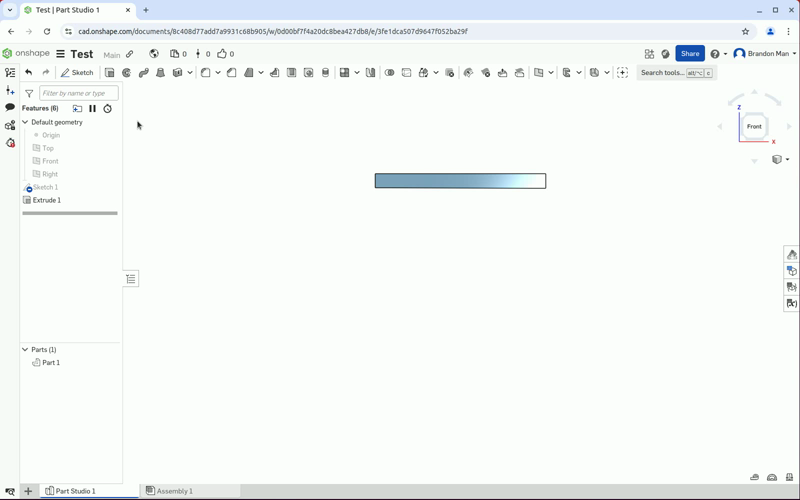
mouse_move(73, 189)
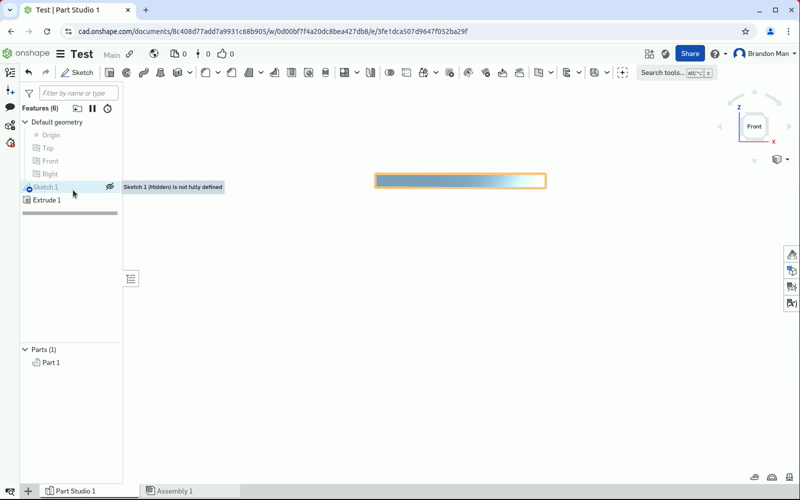
click(73, 189)
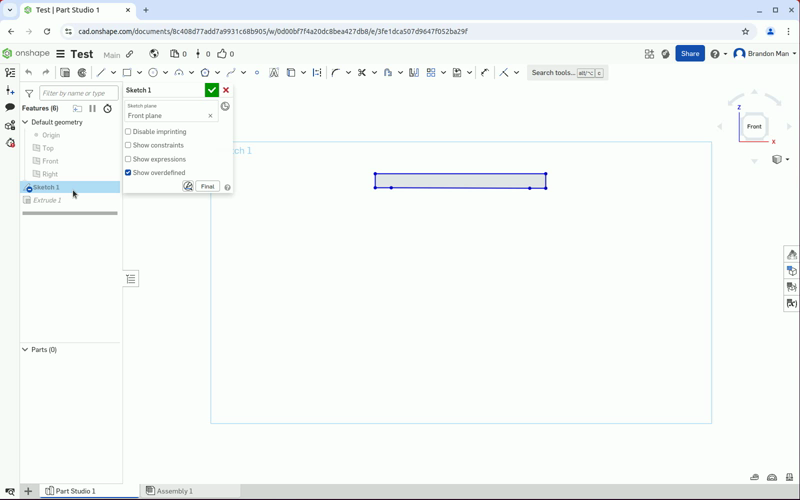
mouse_move(229, 92)
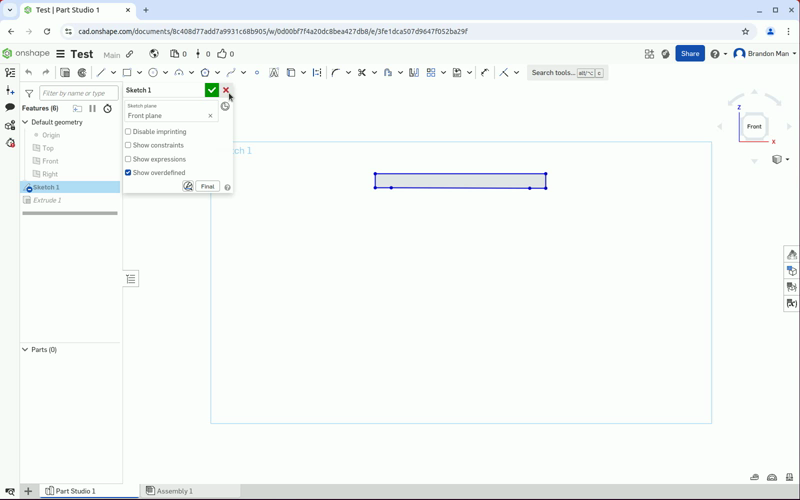
click(229, 92)
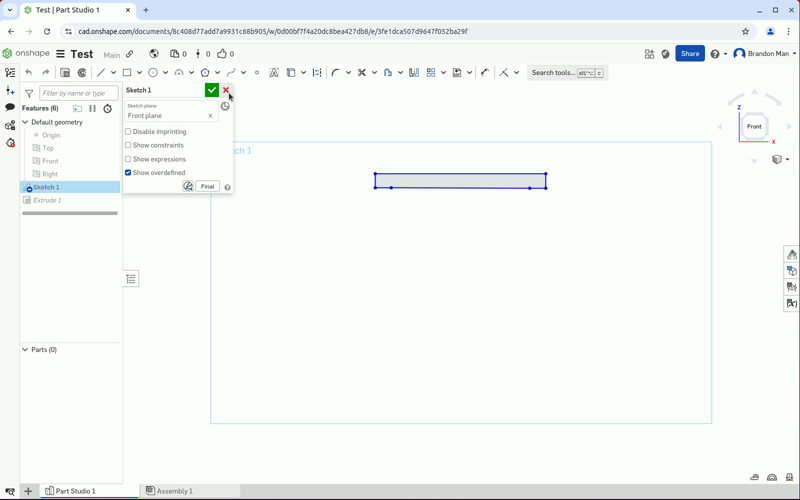
key(shift+s)
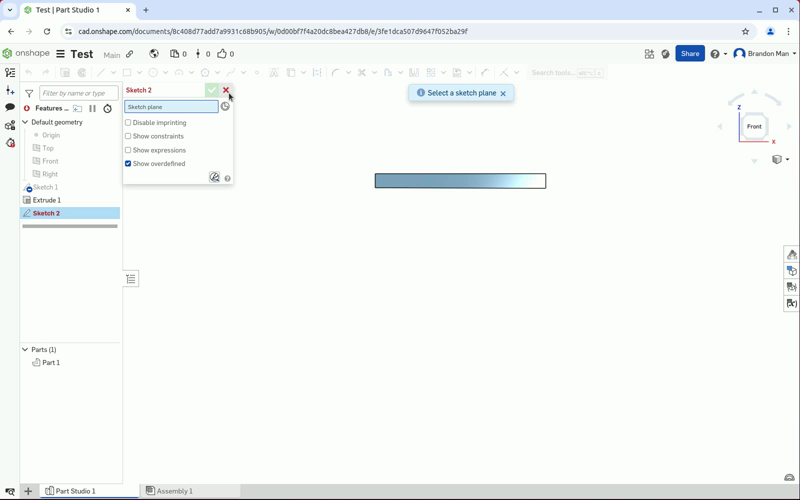
mouse_move(73, 163)
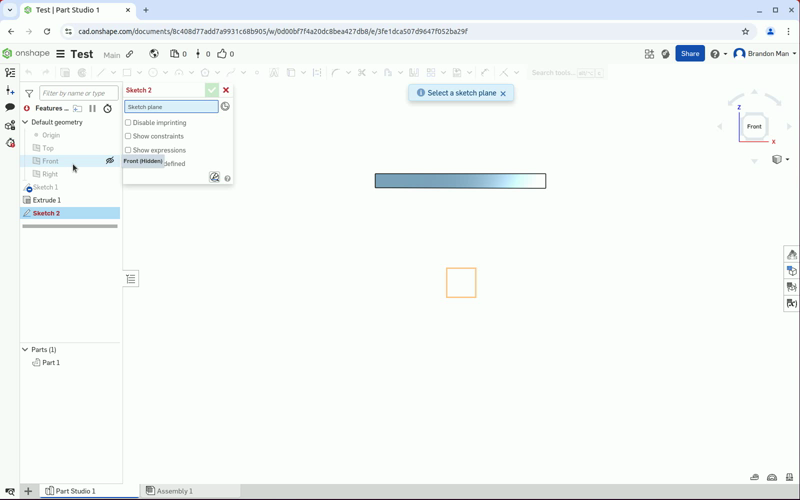
click(73, 163)
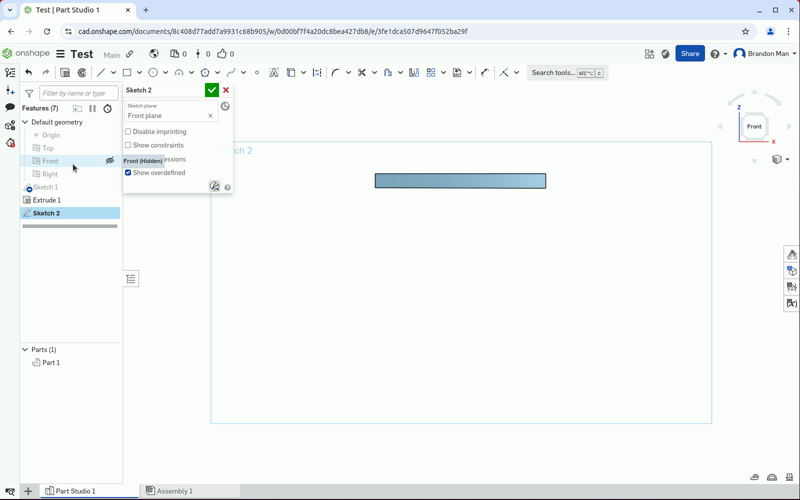
mouse_move(73, 352)
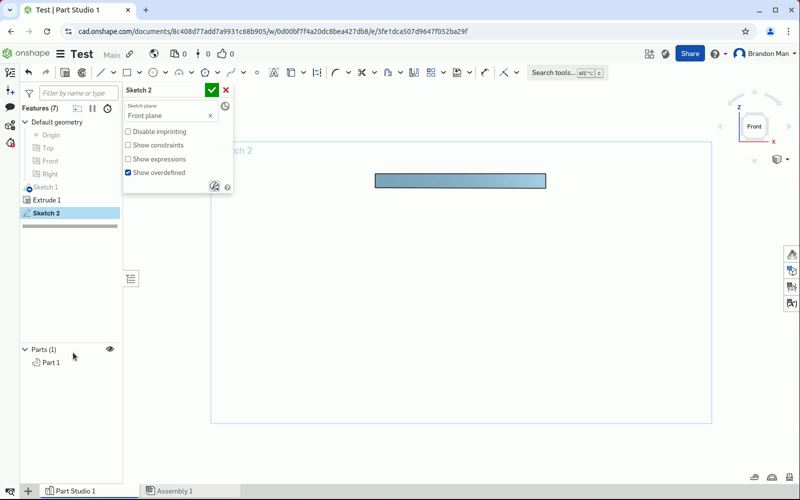
key(y)
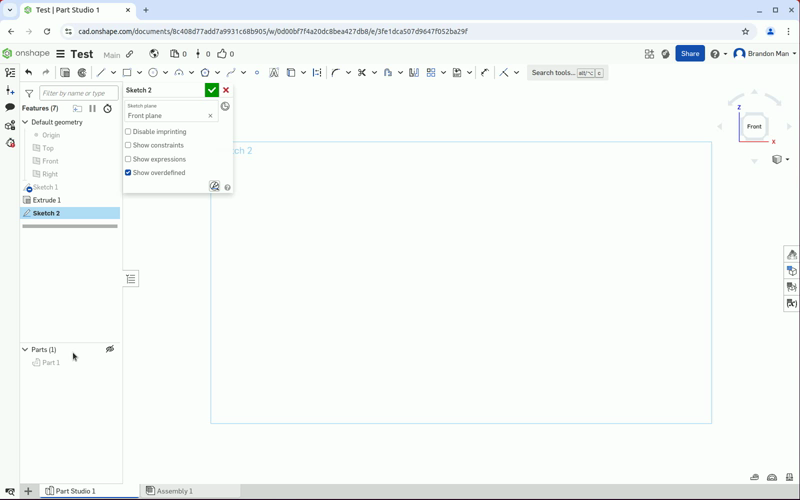
key(l)
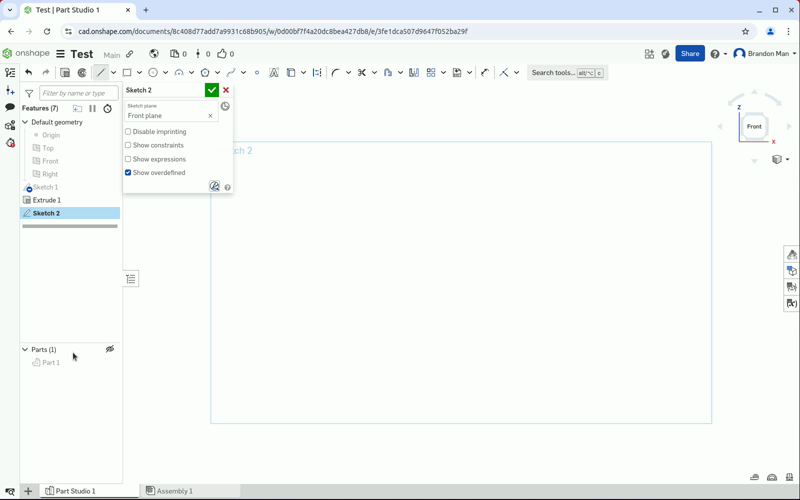
key_down(shift)
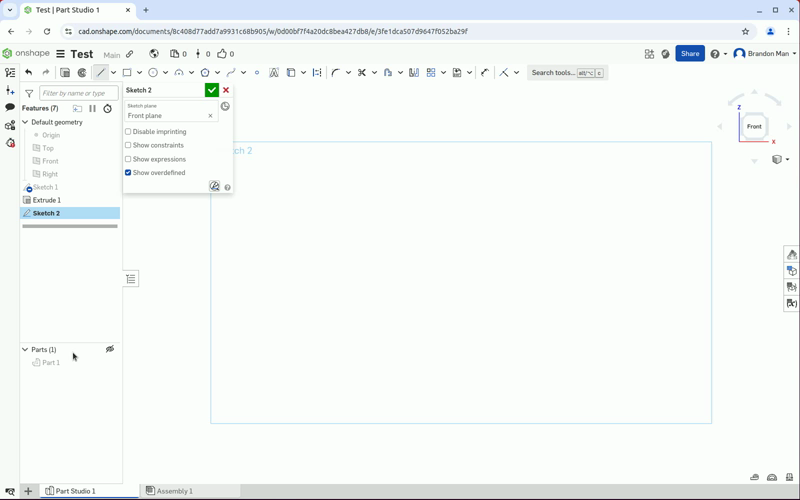
mouse_move(375, 393)
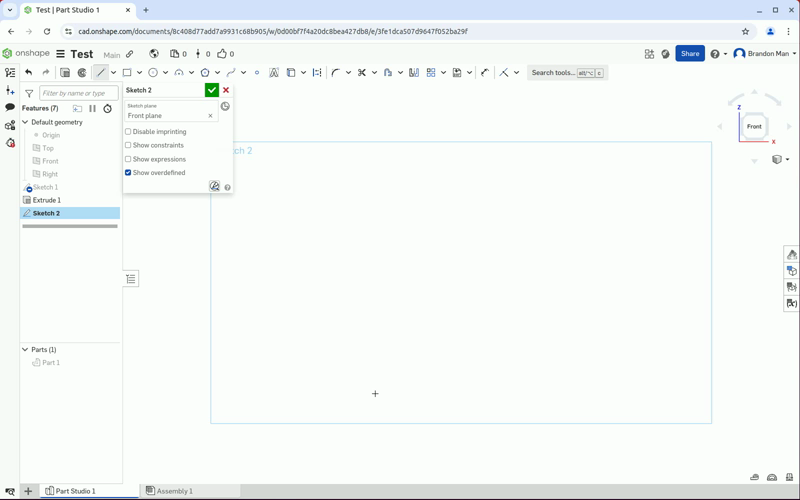
click(375, 393)
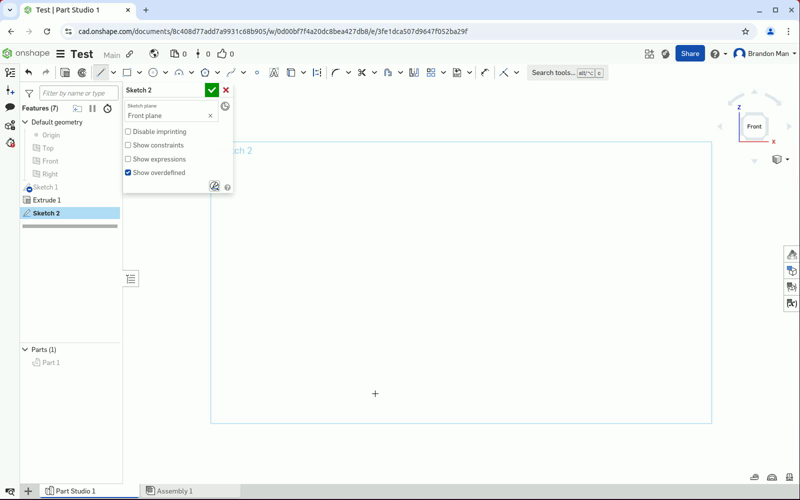
key_up(shift)
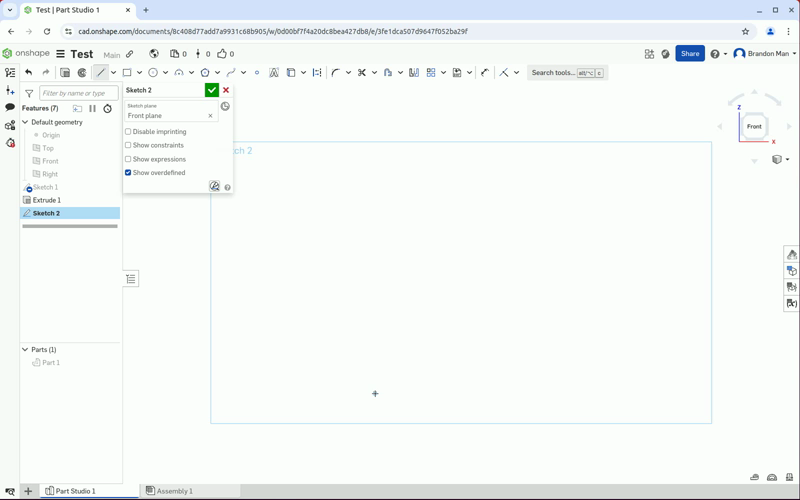
key_down(shift)
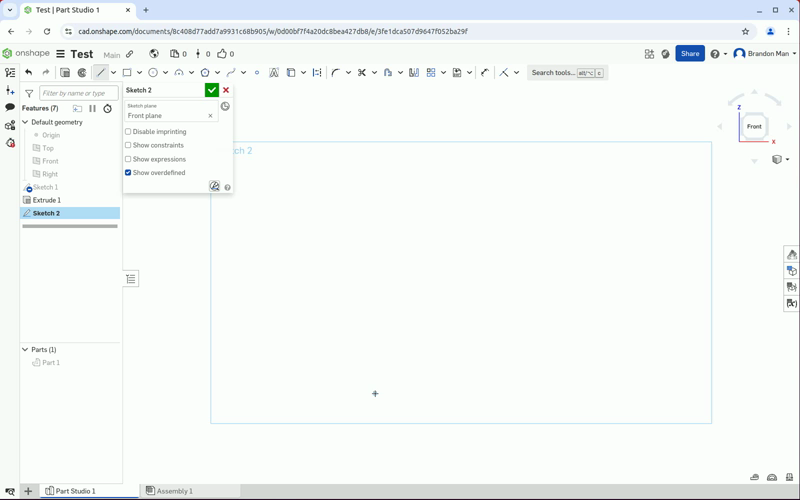
mouse_move(545, 393)
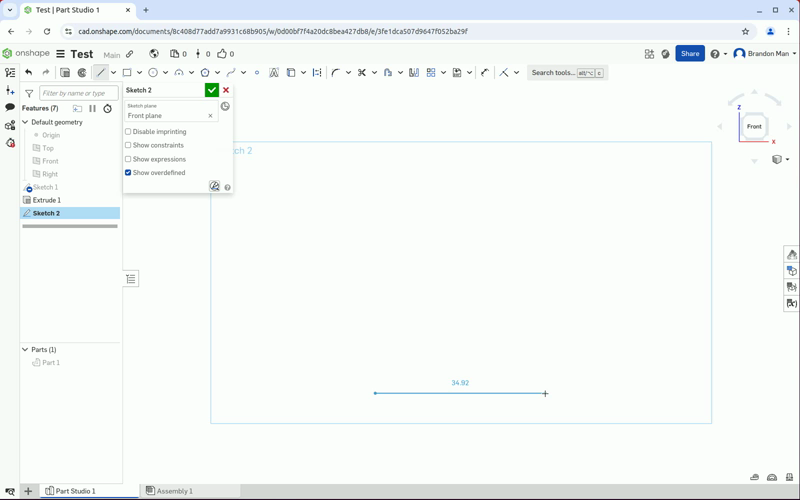
click(545, 393)
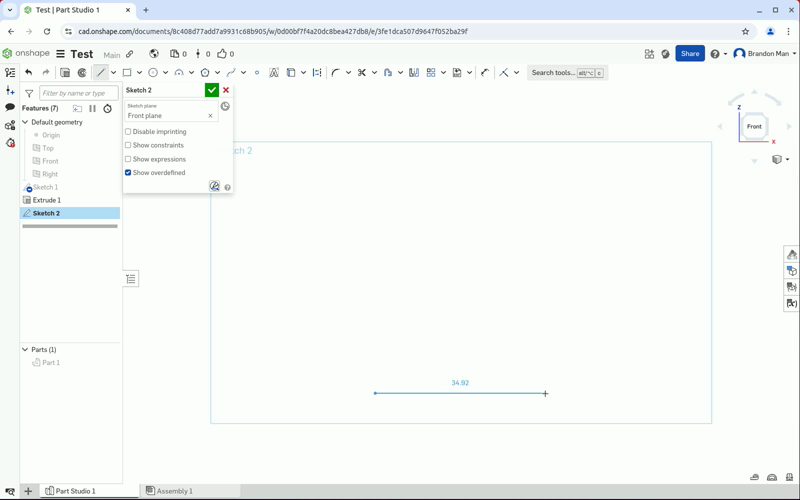
key_up(shift)
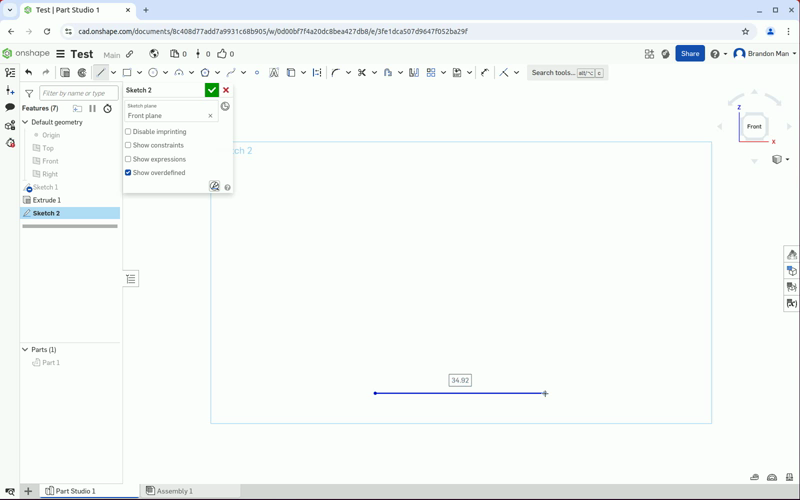
key_down(shift)
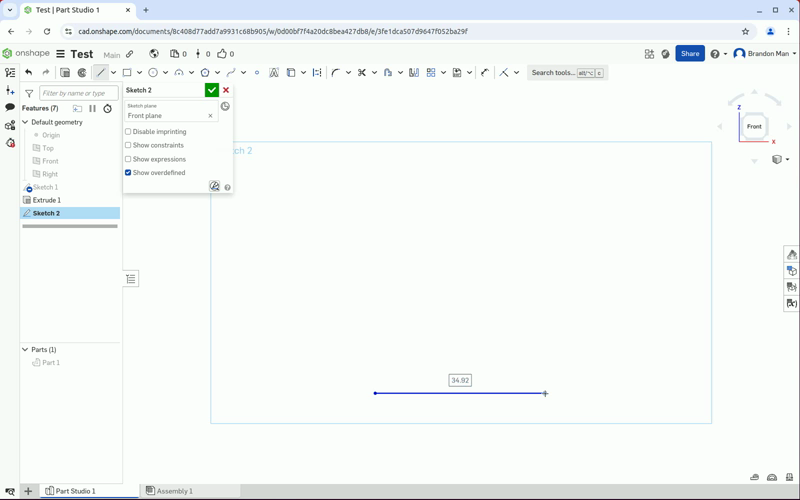
mouse_move(545, 189)
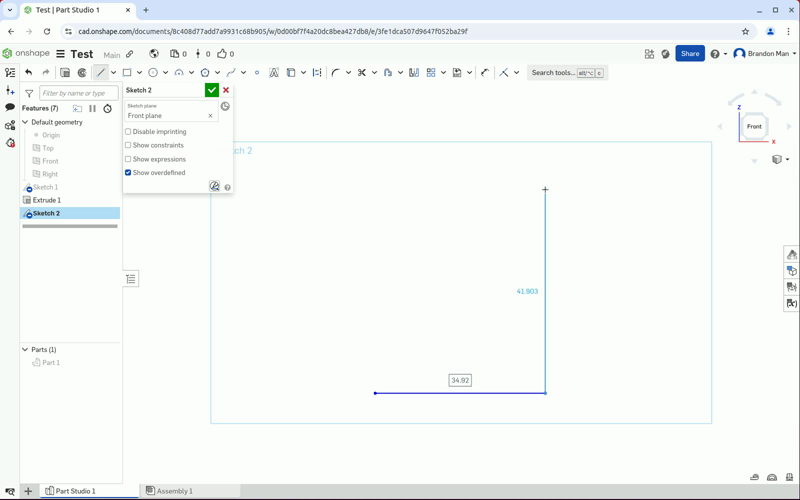
click(545, 189)
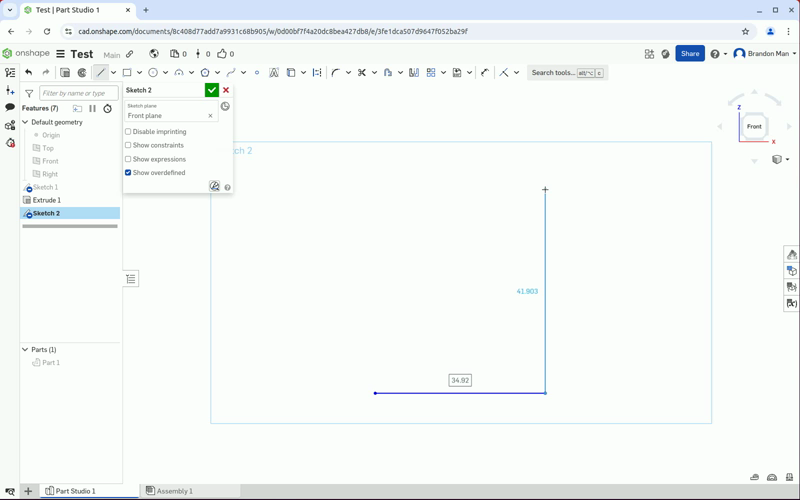
key_up(shift)
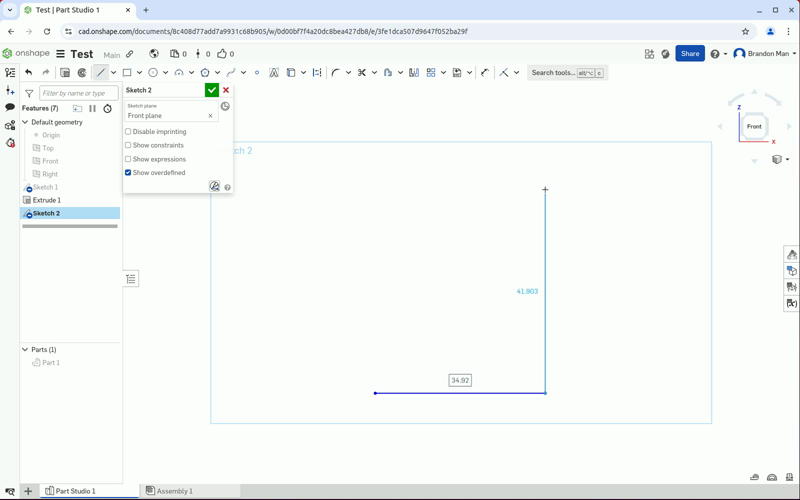
key_down(shift)
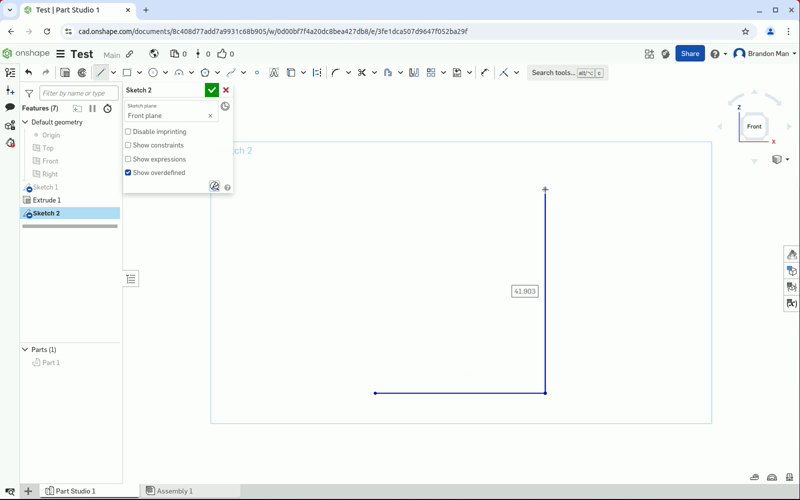
mouse_move(575, 189)
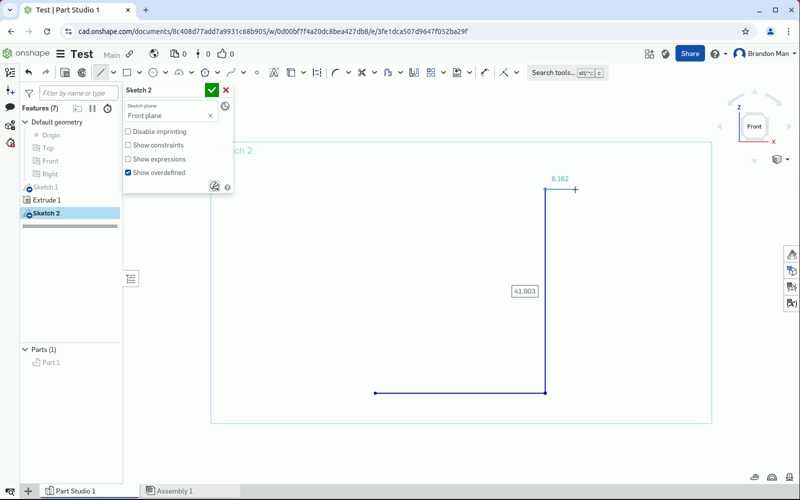
mouse_move(530, 189)
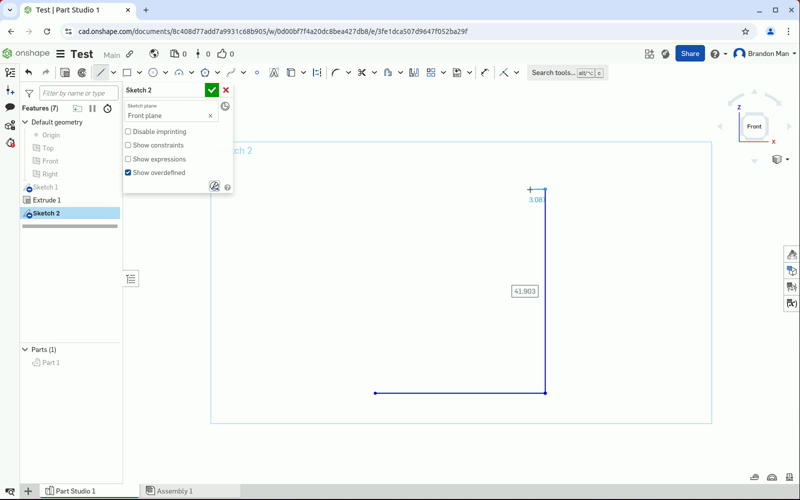
click(530, 189)
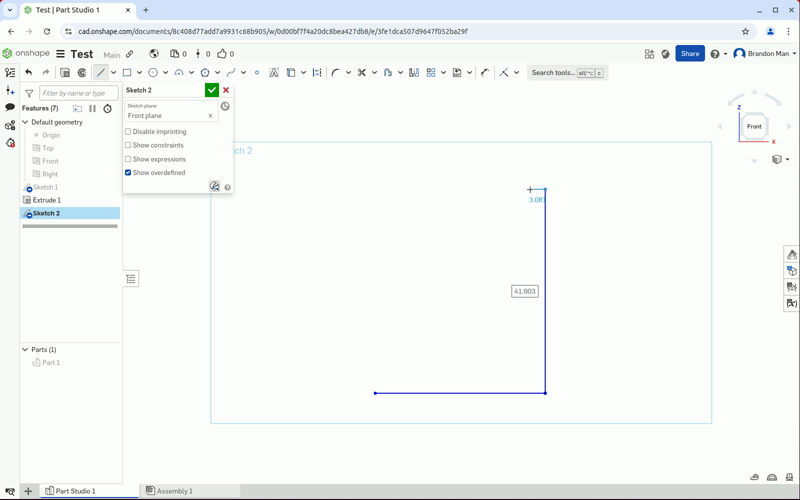
key_up(shift)
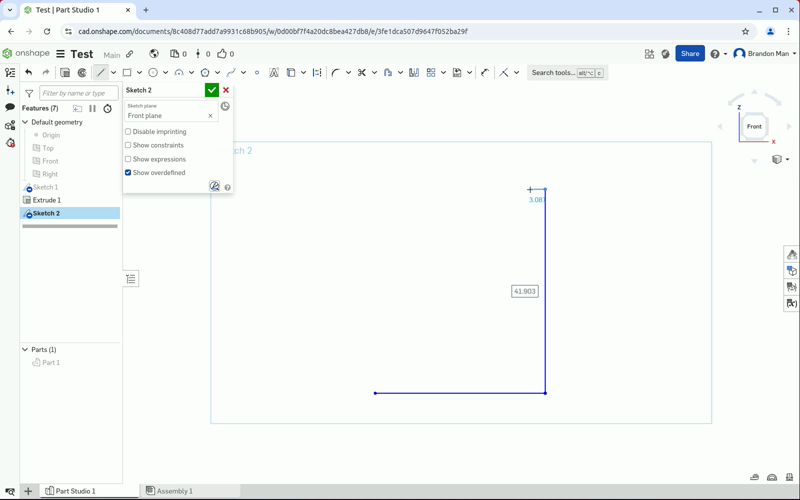
key_down(shift)
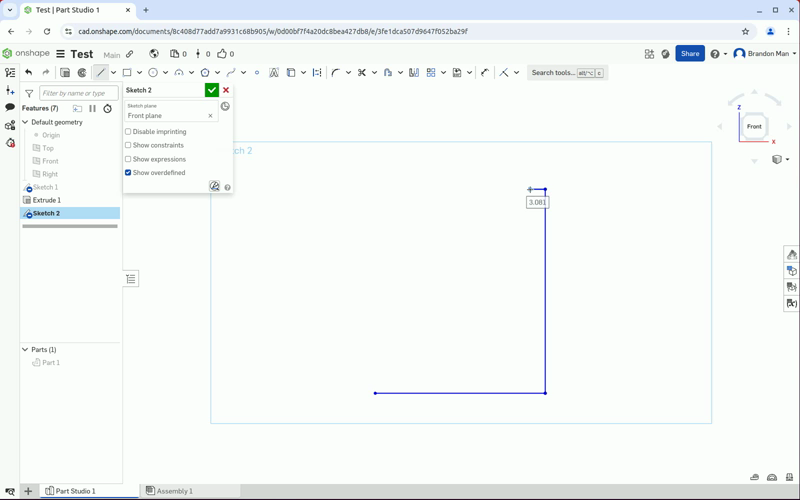
mouse_move(530, 378)
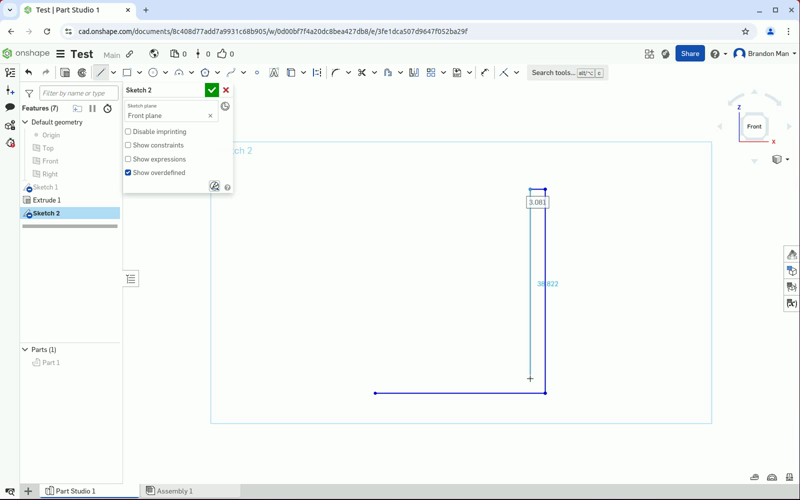
click(530, 378)
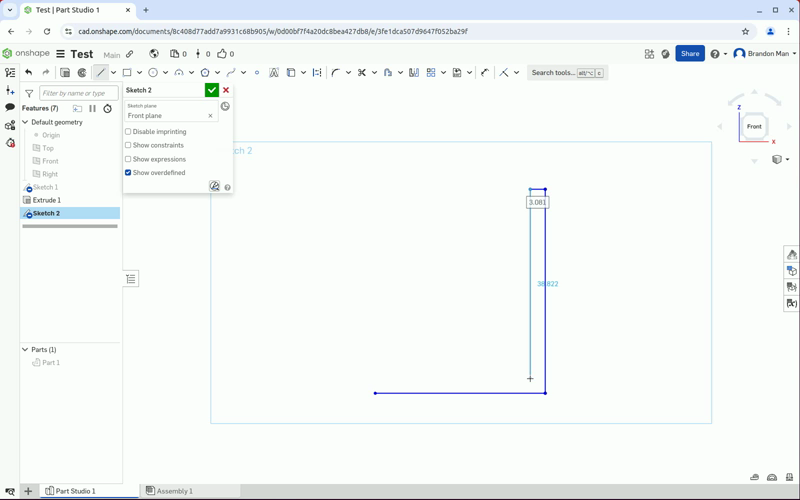
key_up(shift)
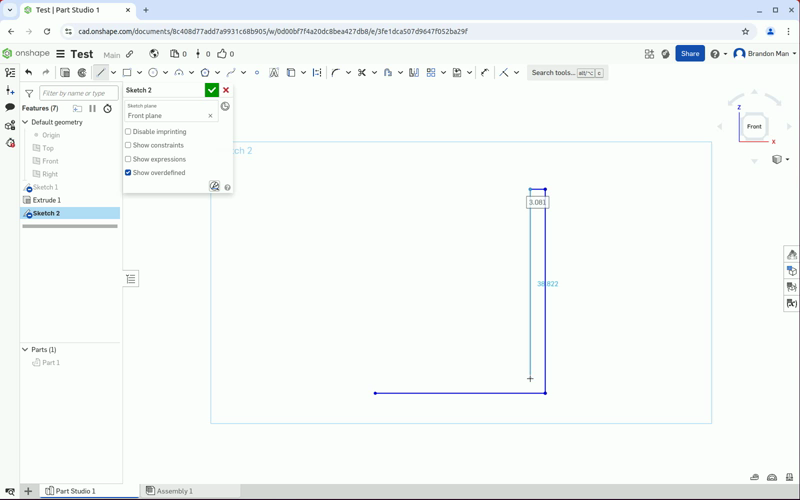
key_down(shift)
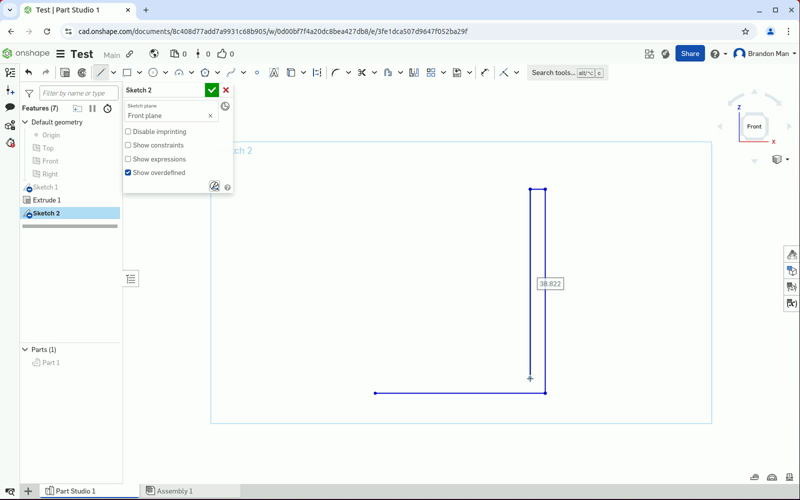
mouse_move(390, 378)
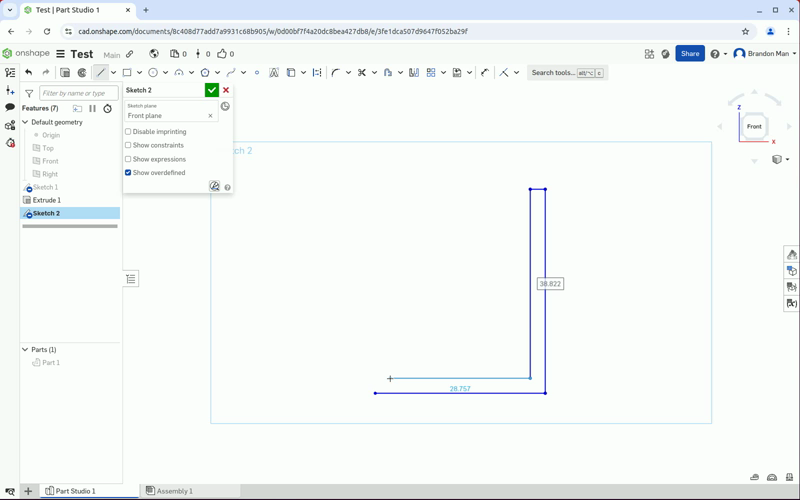
click(390, 378)
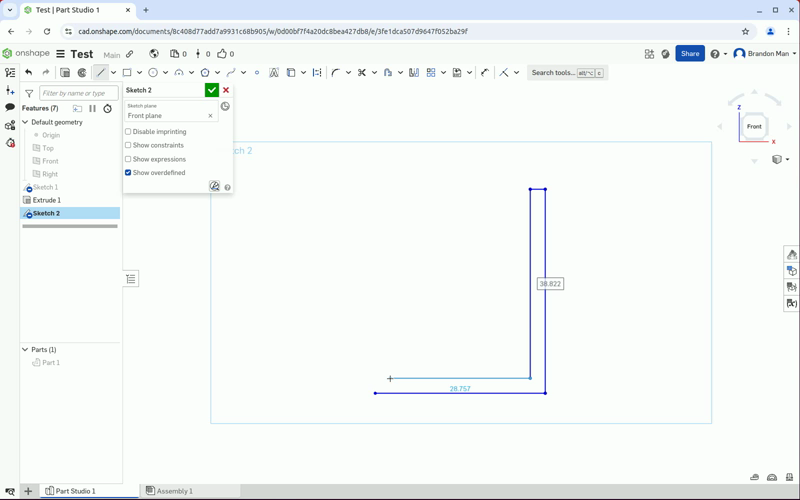
key_up(shift)
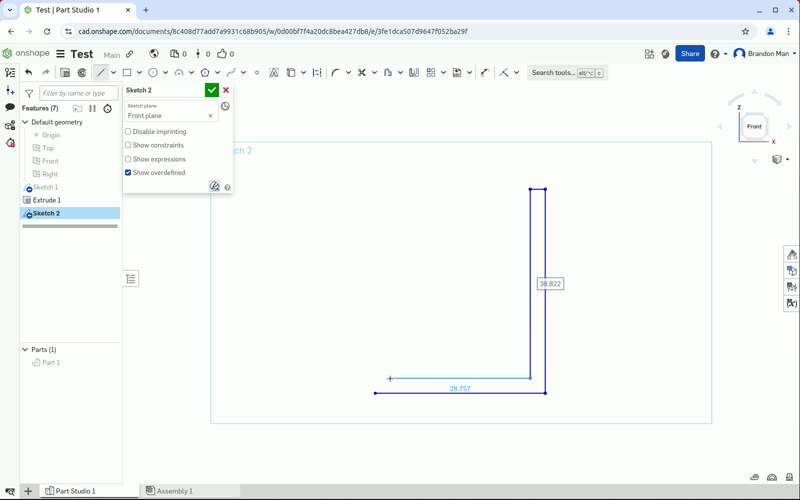
key_down(shift)
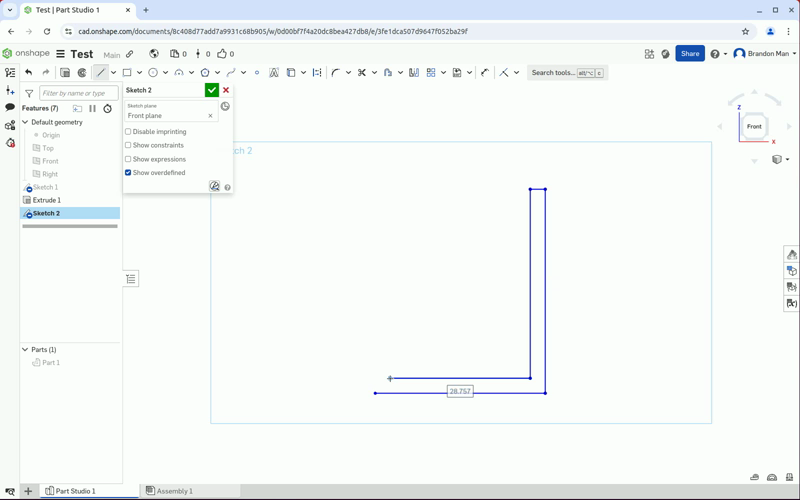
mouse_move(390, 189)
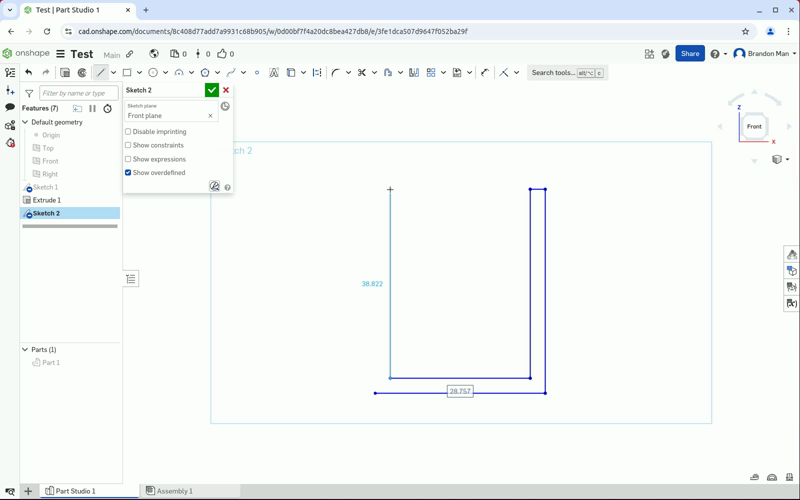
click(390, 189)
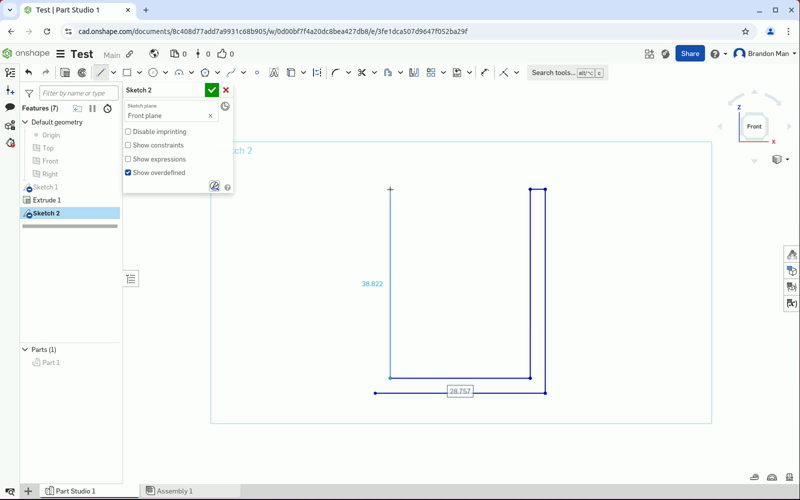
key_up(shift)
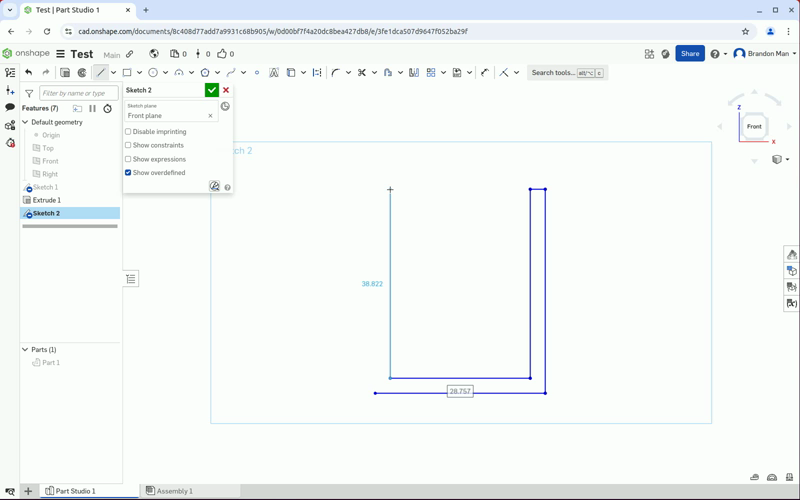
key_down(shift)
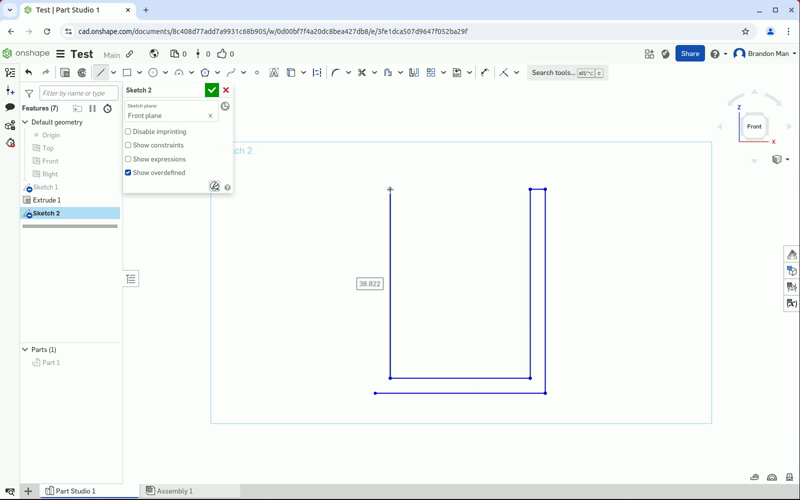
mouse_move(420, 189)
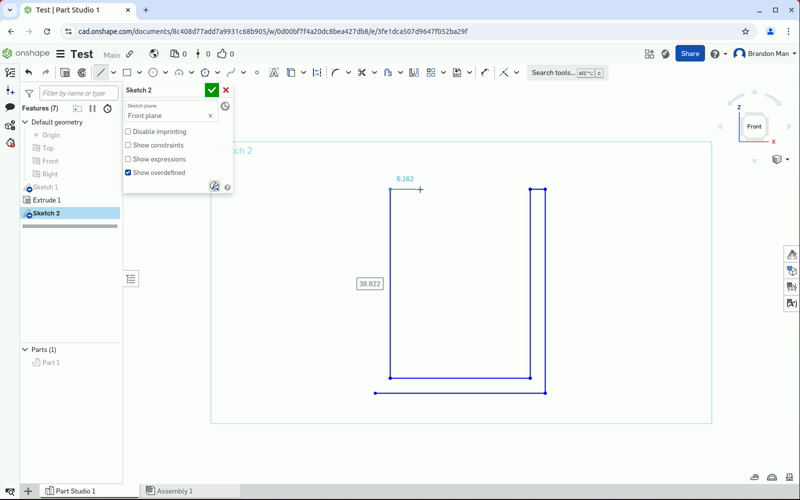
mouse_move(375, 189)
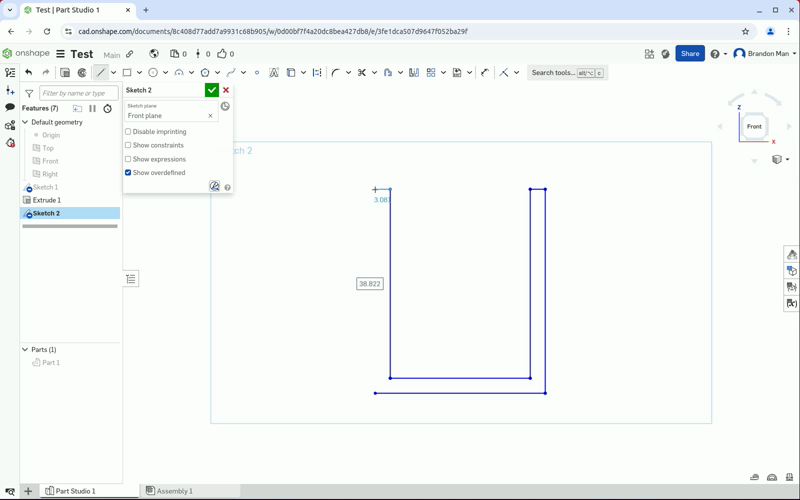
click(375, 189)
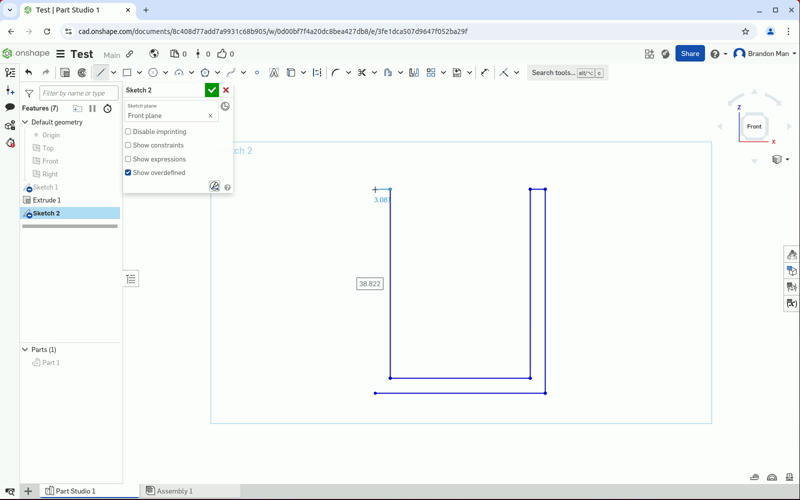
key_up(shift)
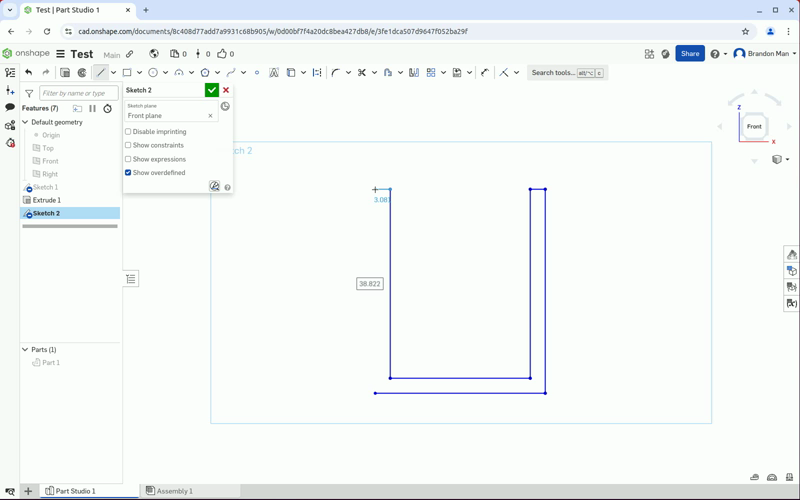
key_down(shift)
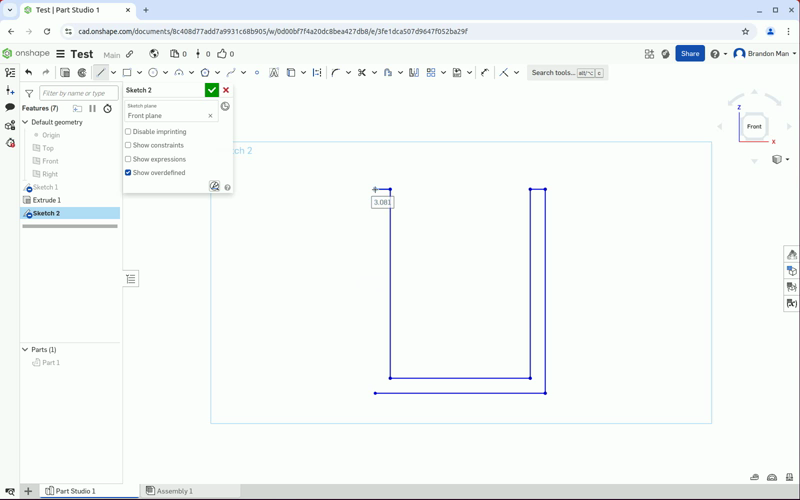
mouse_move(375, 393)
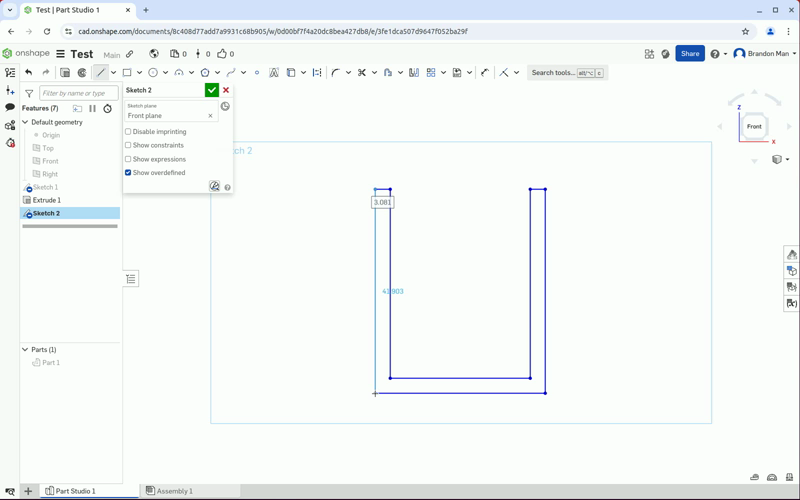
key_up(shift)
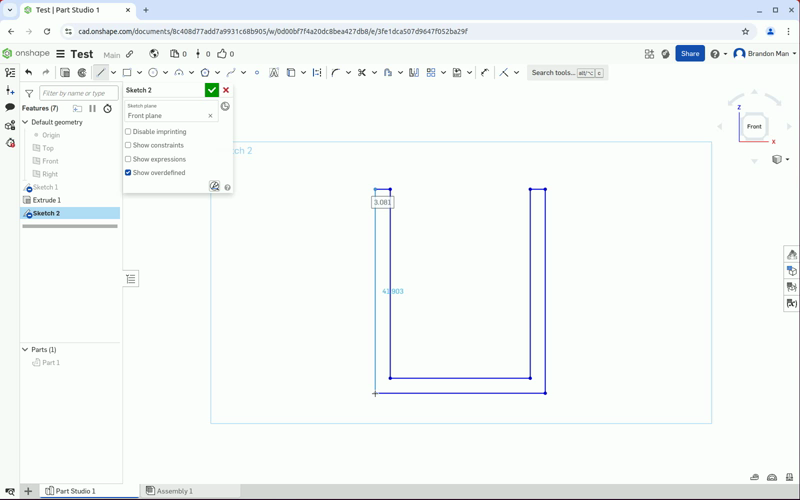
click(375, 393)
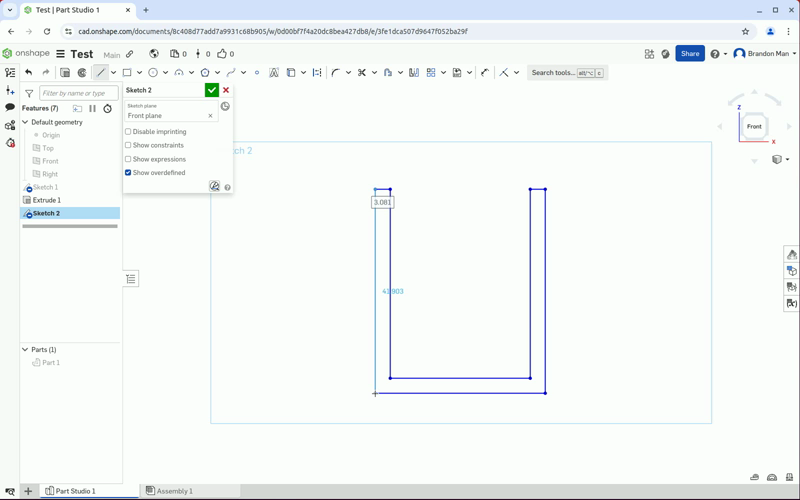
key(esc)
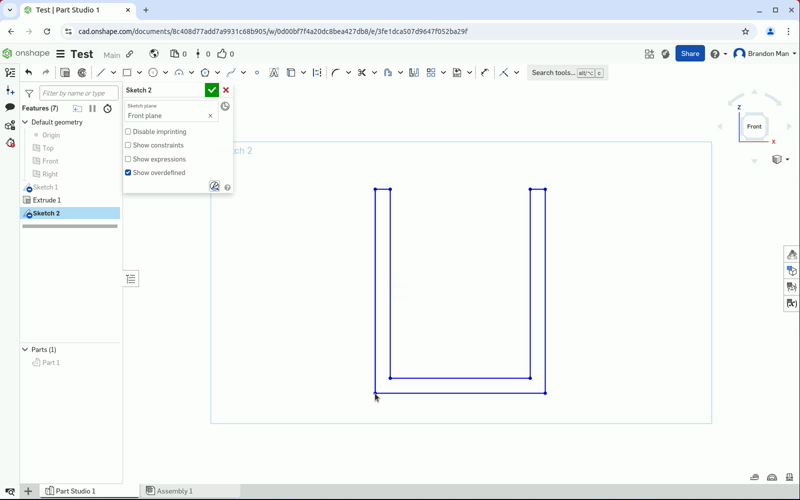
mouse_move(415, 387)
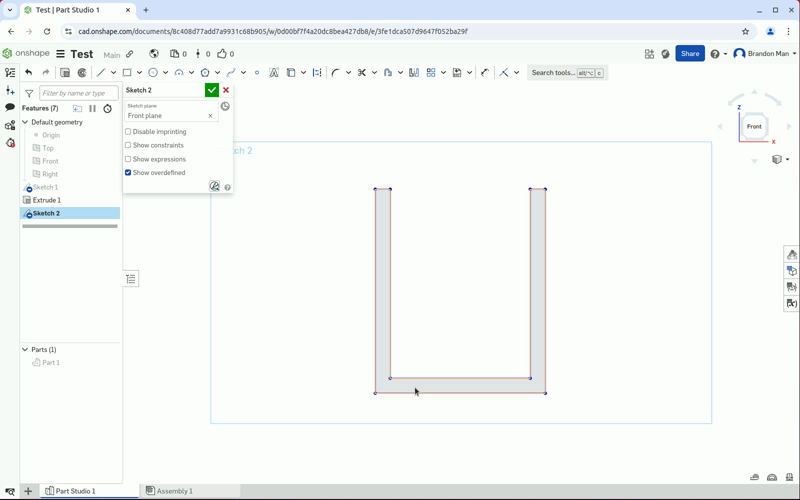
click(415, 387)
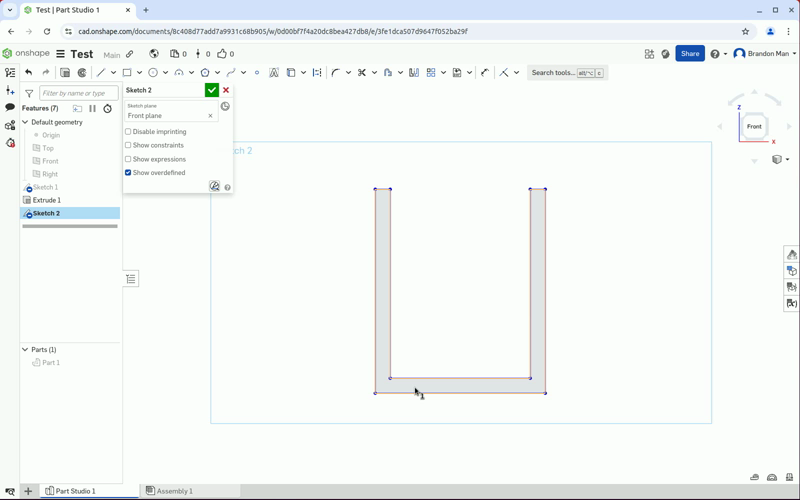
mouse_move(73, 352)
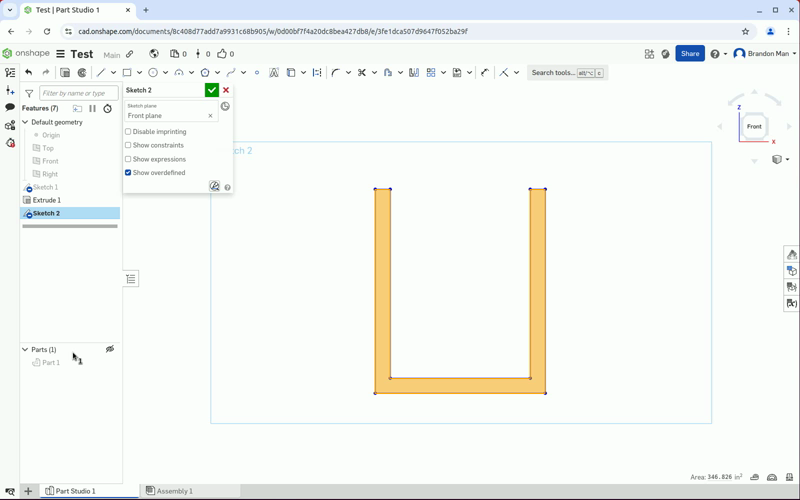
key(shift+y)
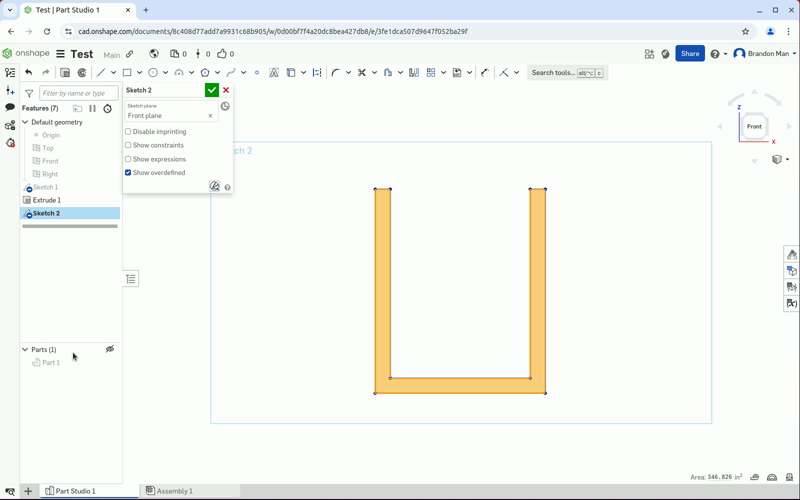
key(shift+e)
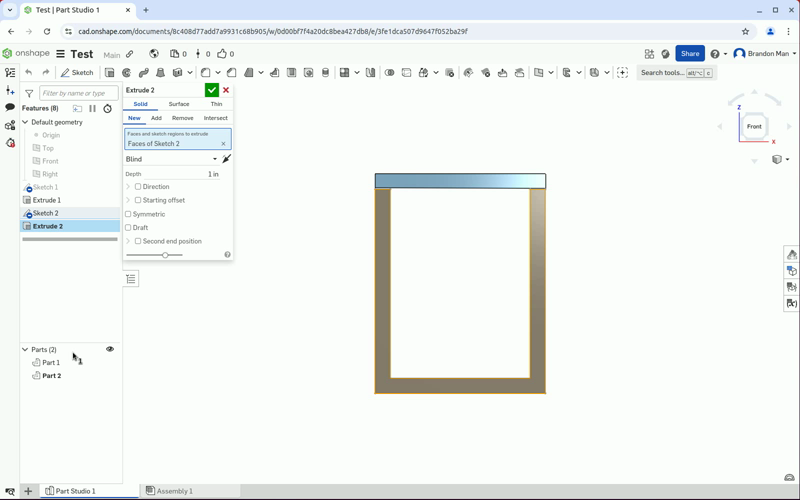
mouse_move(143, 106)
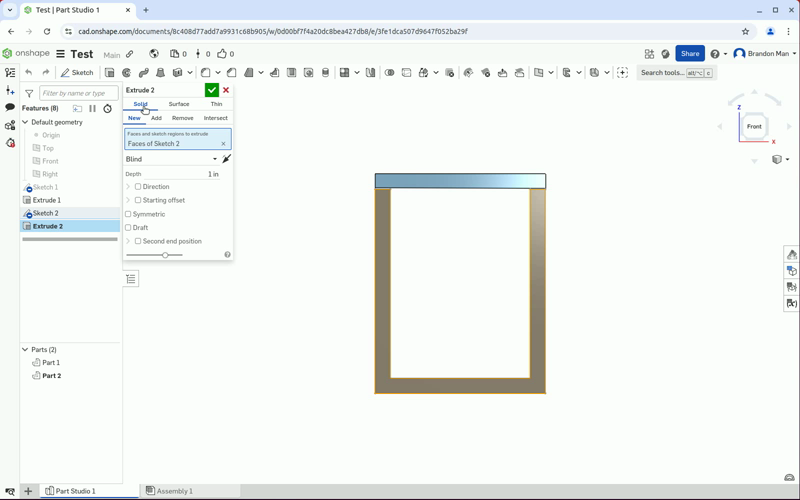
click(143, 106)
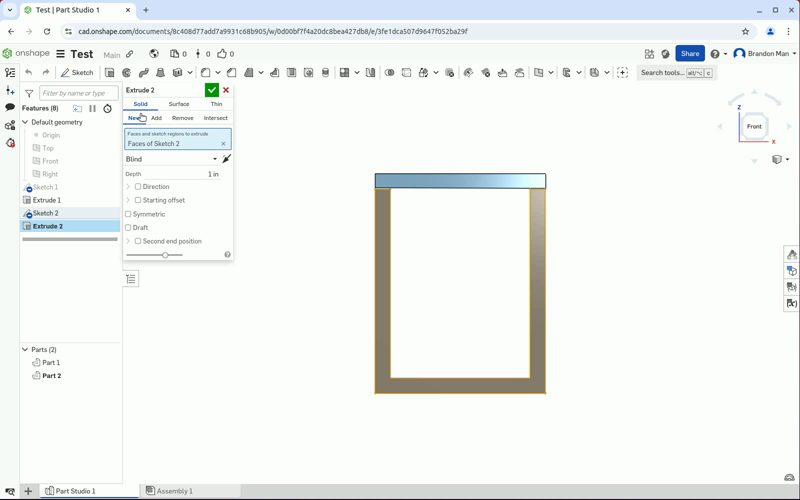
mouse_move(137, 120)
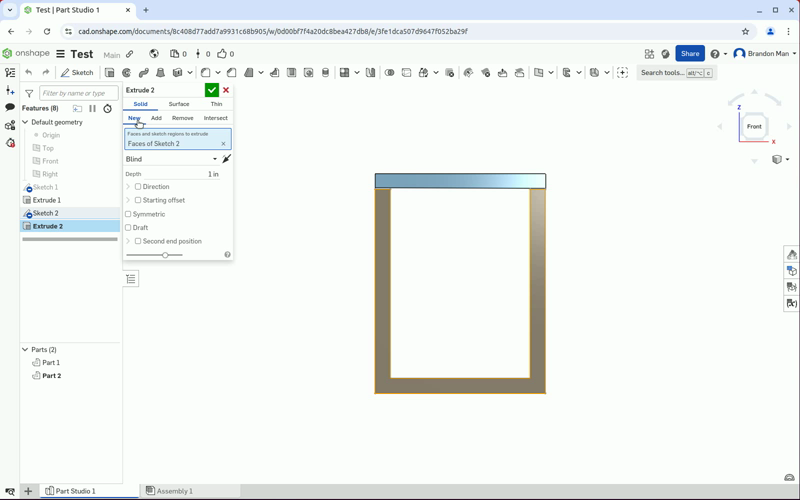
click(137, 120)
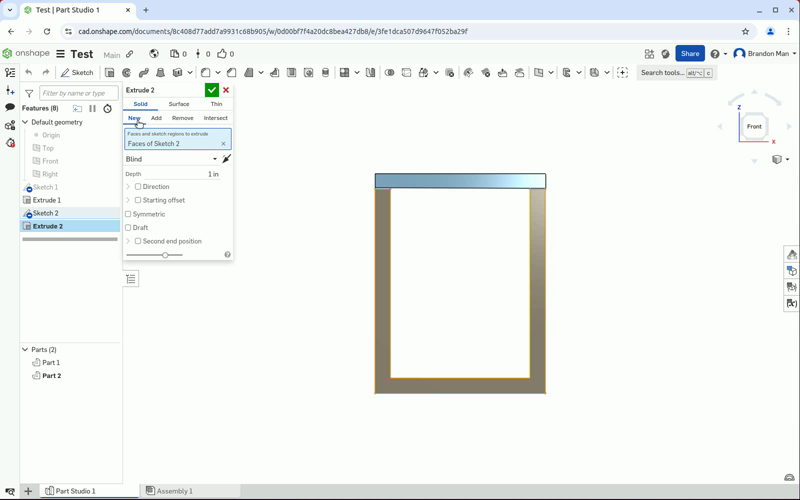
key(tab, 4)
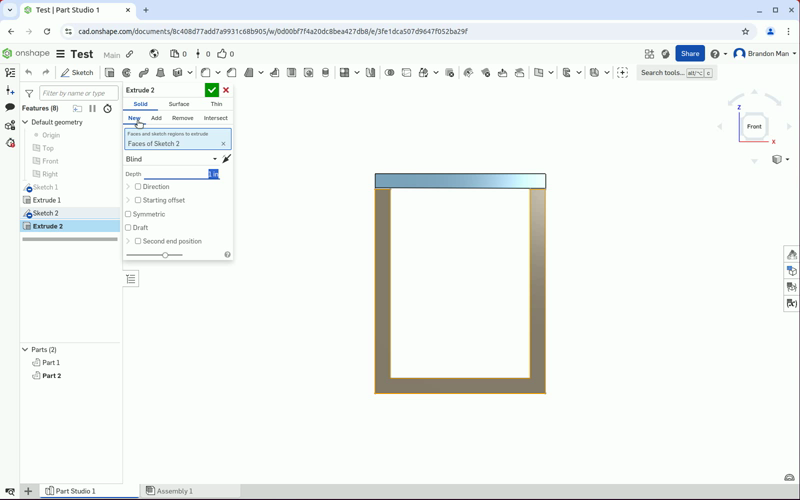
text(8.425)
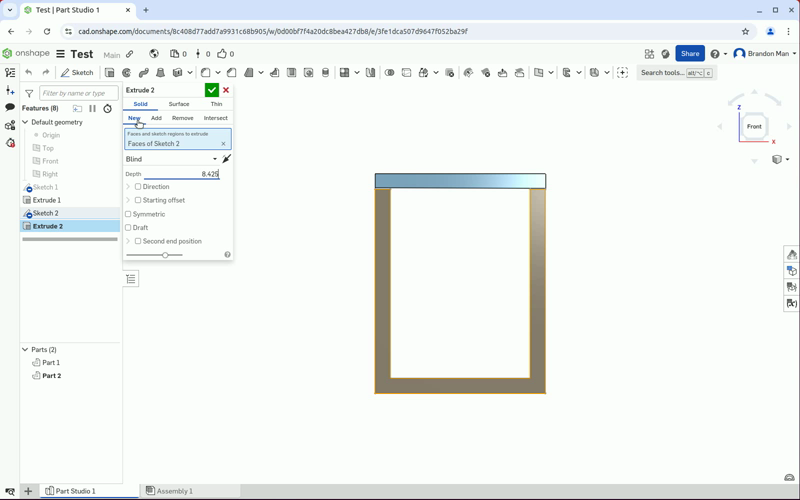
key(enter)
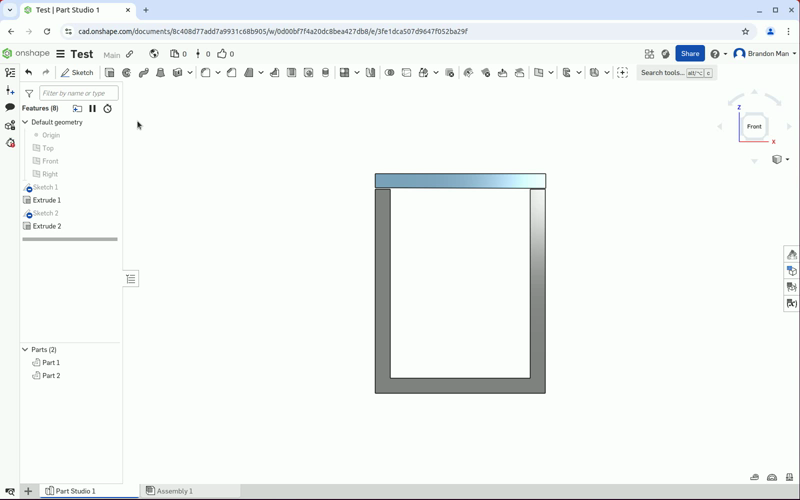
key(shift+h)
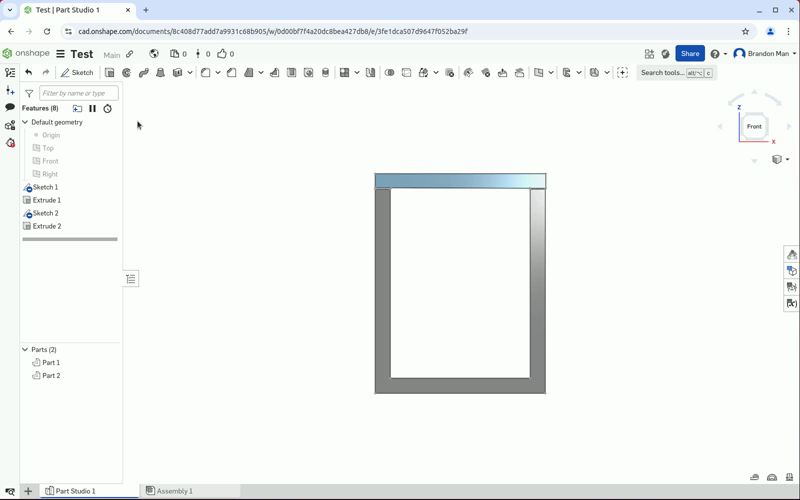
key(shift+h)
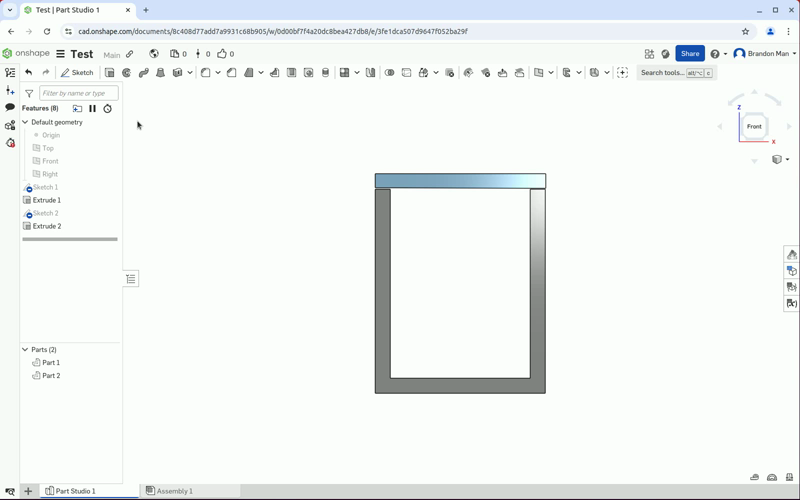
mouse_move(73, 189)
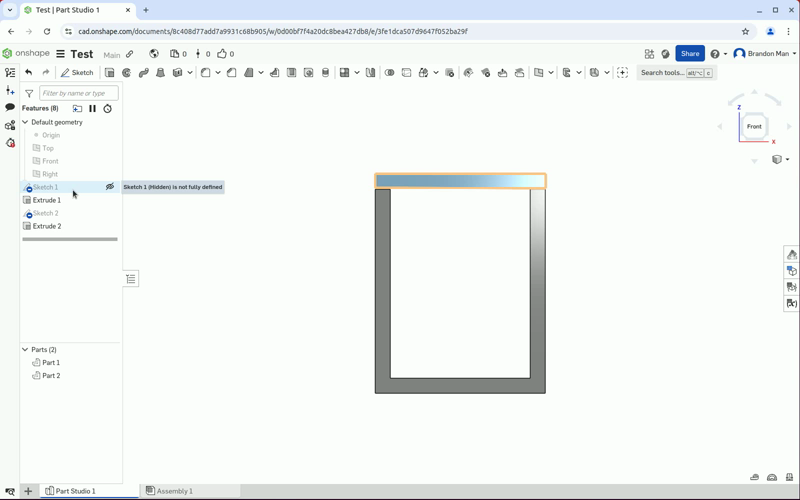
click(73, 189)
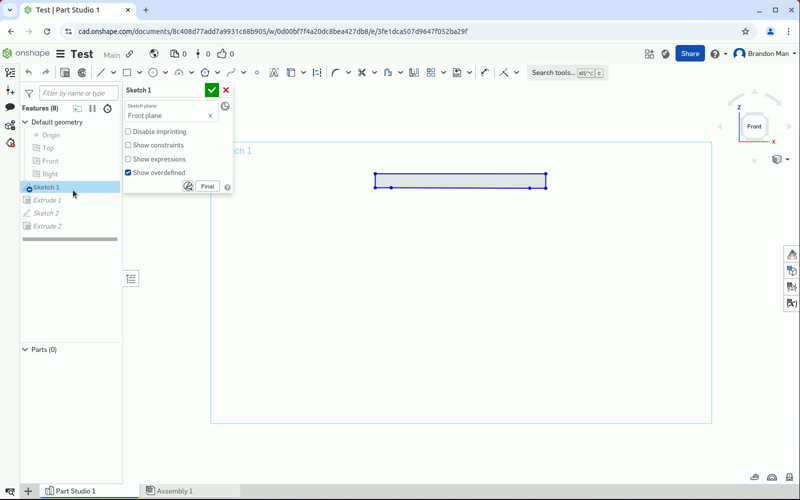
mouse_move(229, 92)
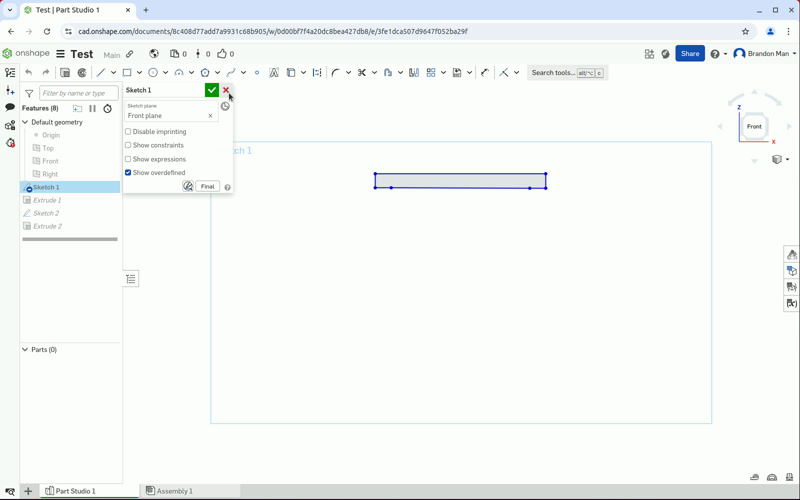
click(229, 92)
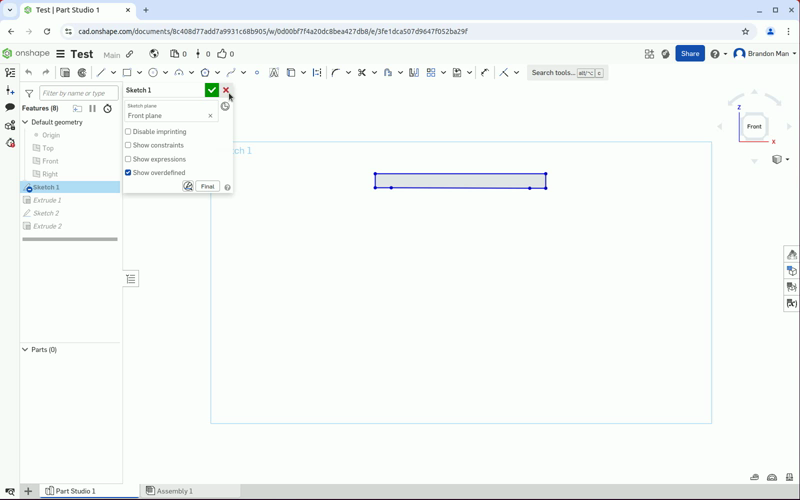
key(shift+s)
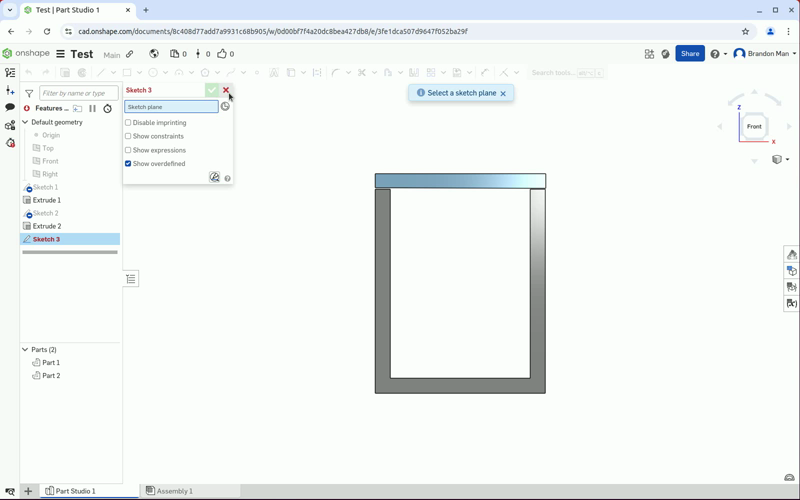
mouse_move(73, 163)
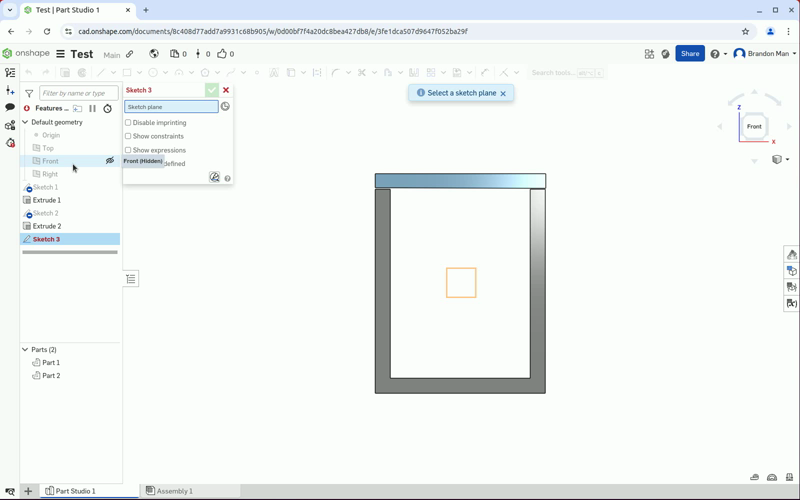
click(73, 163)
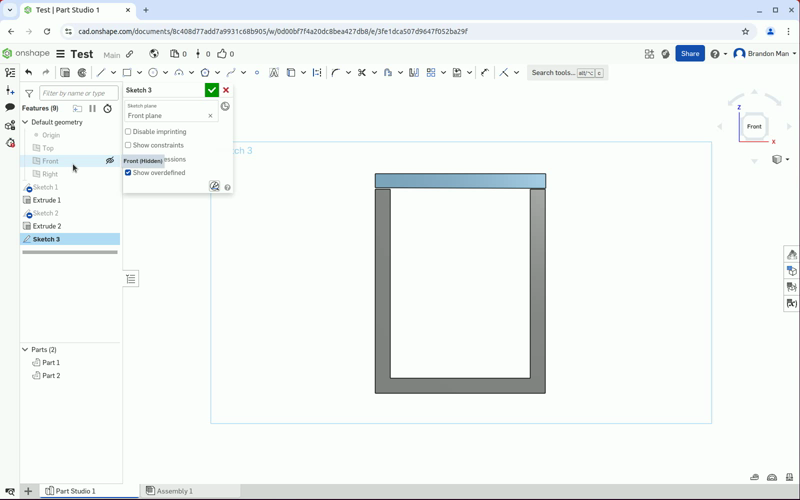
mouse_move(73, 352)
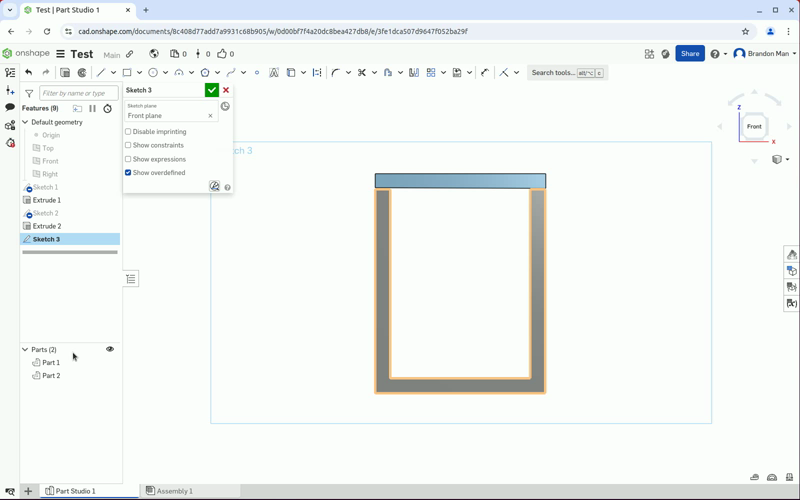
key(y)
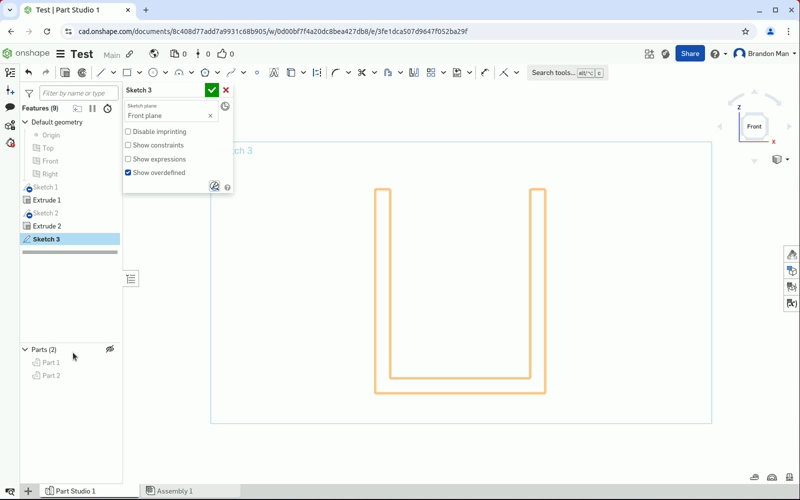
key(l)
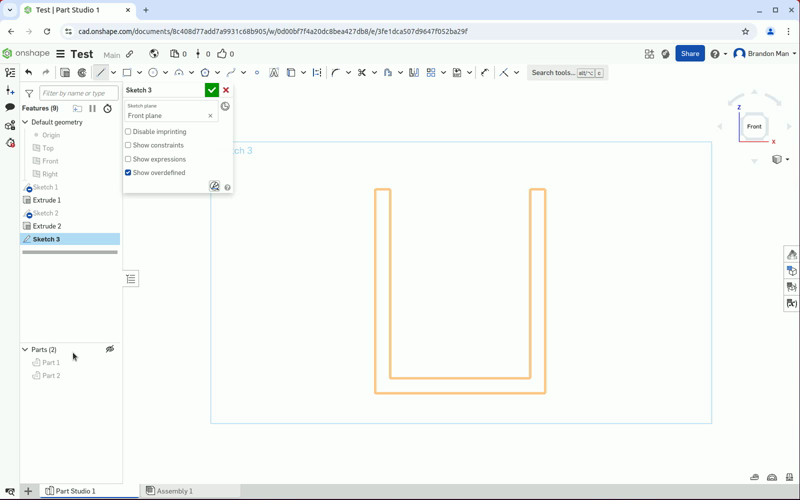
key_down(shift)
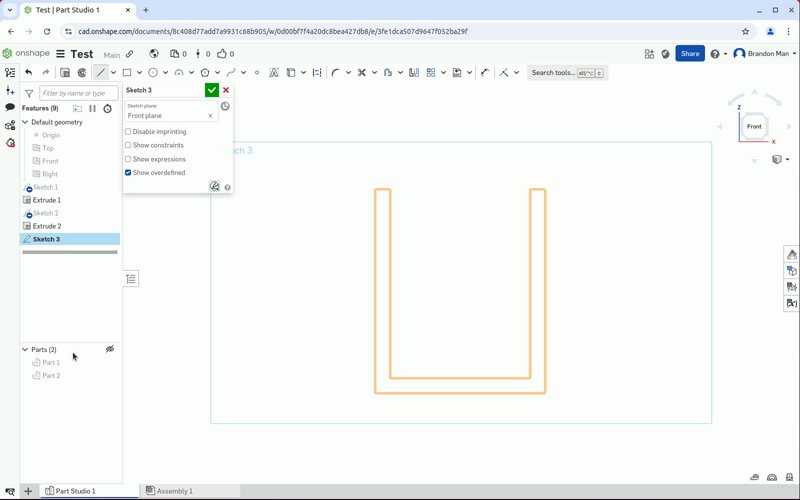
mouse_move(375, 393)
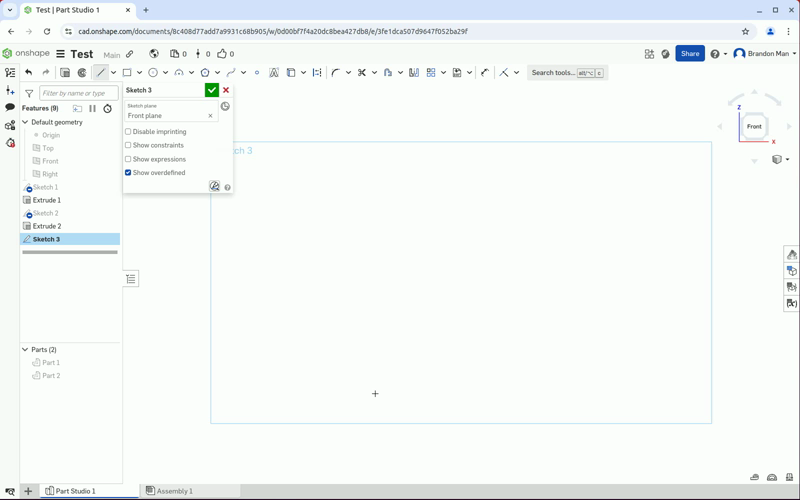
click(375, 393)
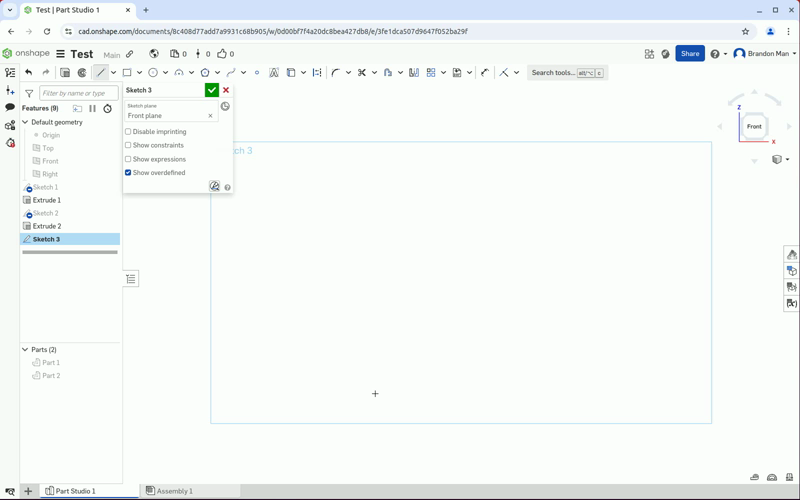
key_up(shift)
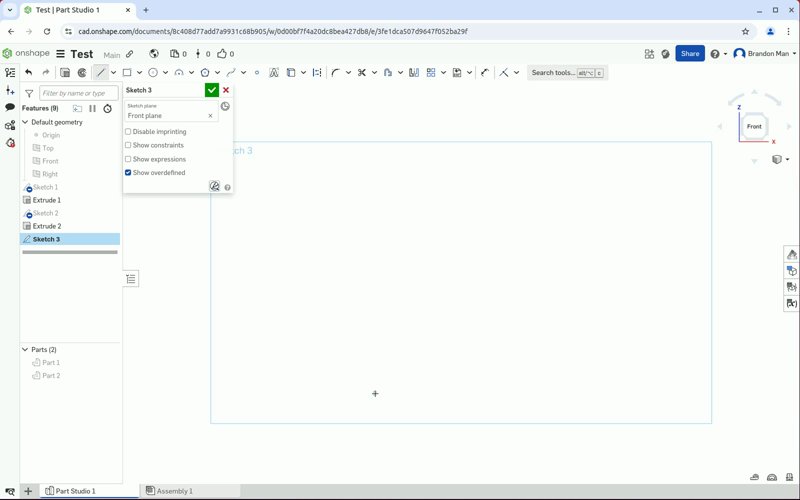
key_down(shift)
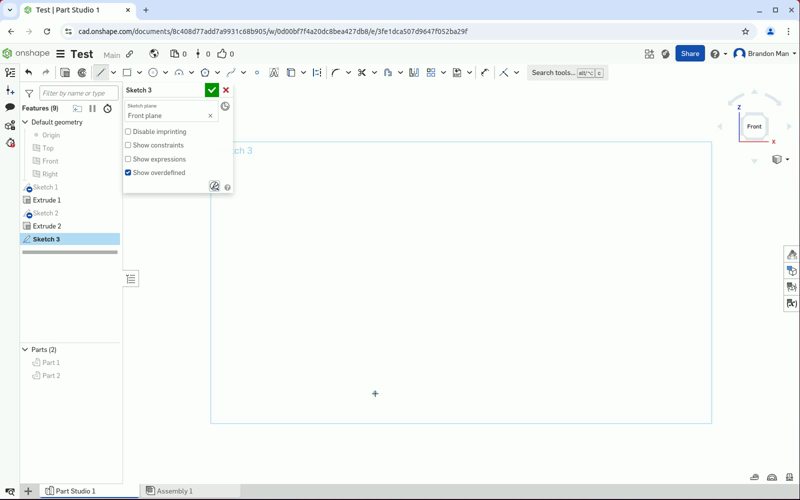
mouse_move(546, 393)
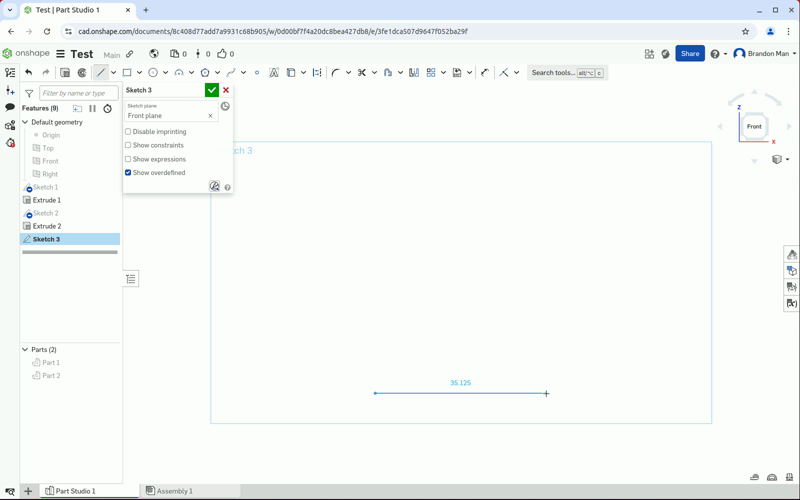
click(546, 393)
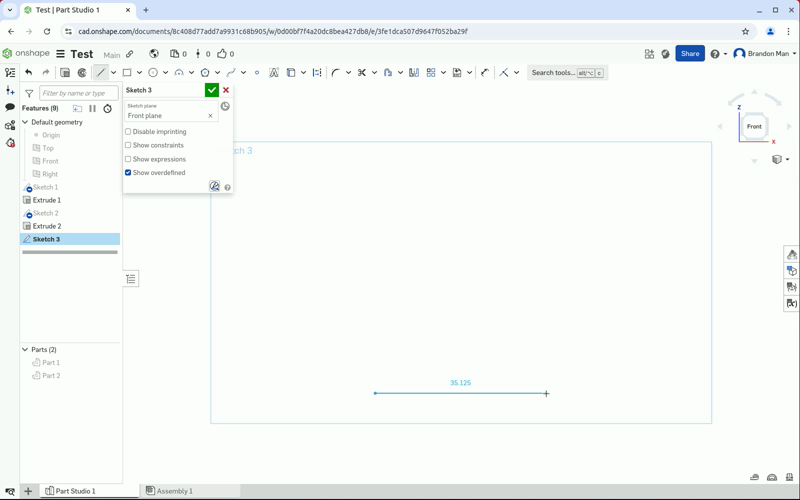
key_up(shift)
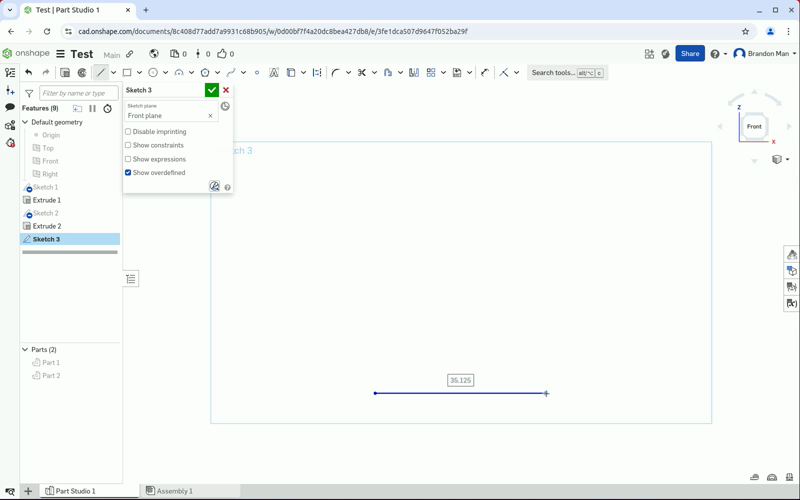
key_down(shift)
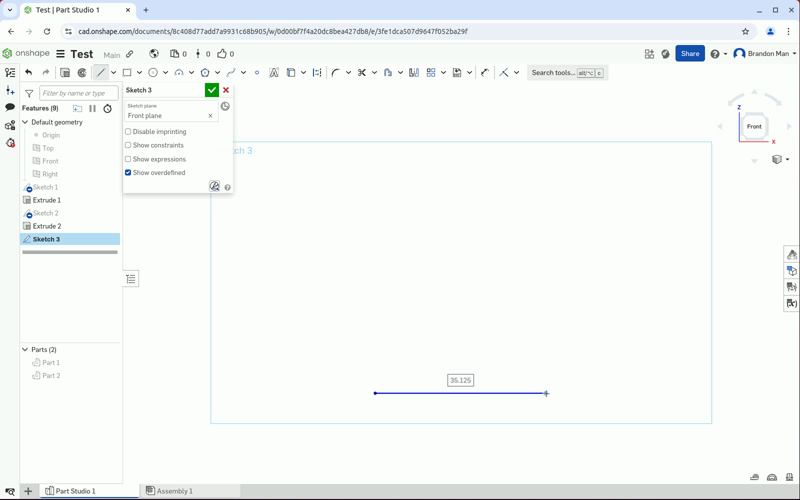
mouse_move(546, 173)
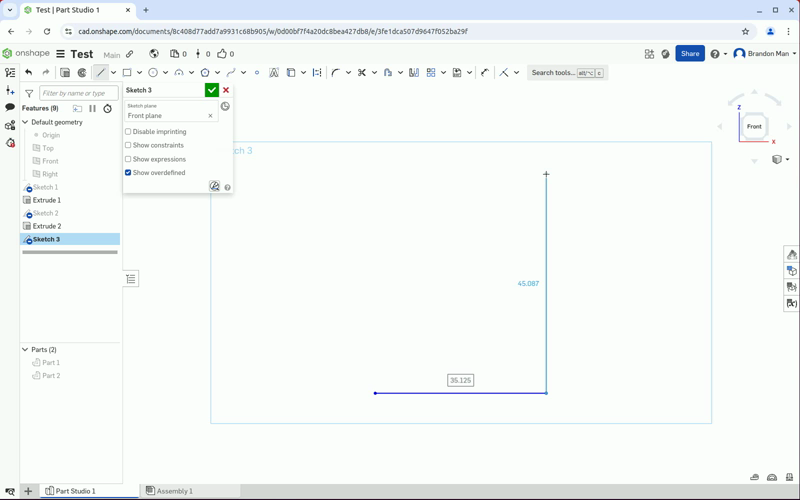
click(546, 173)
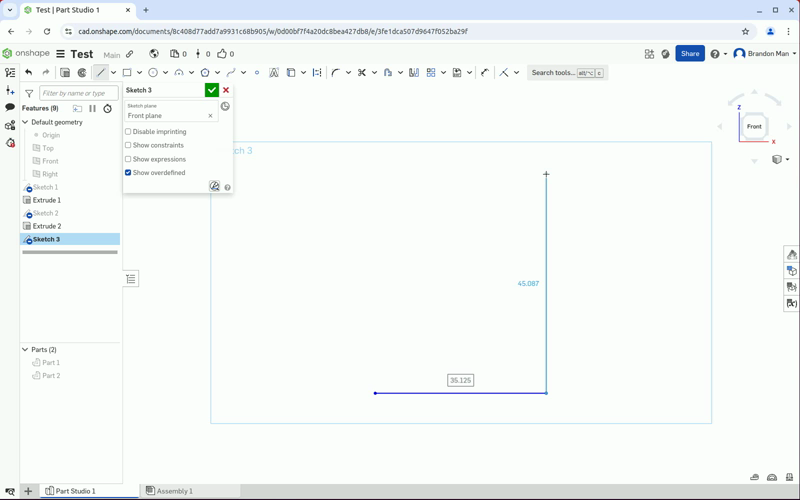
key_up(shift)
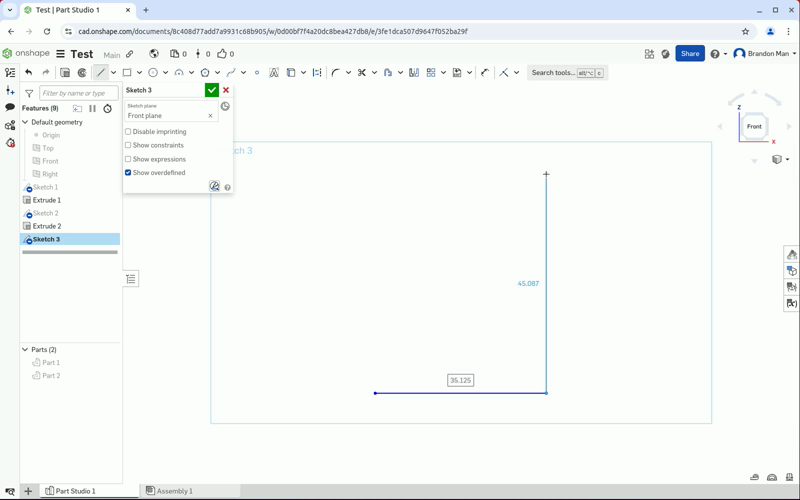
key_down(shift)
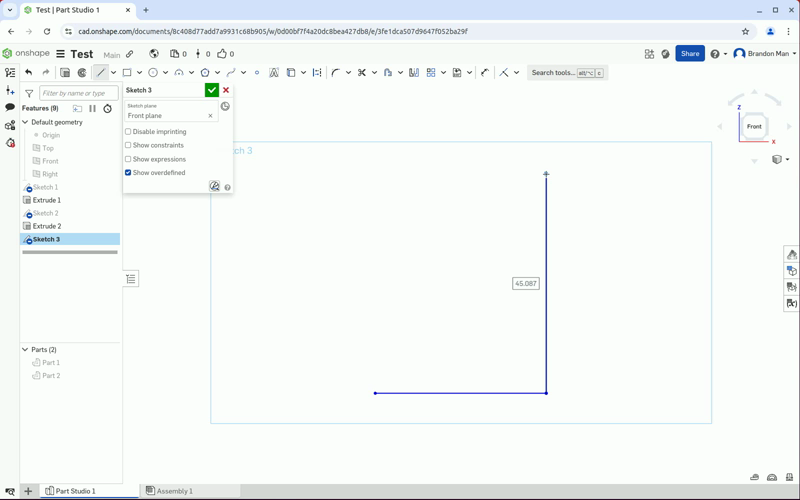
mouse_move(375, 173)
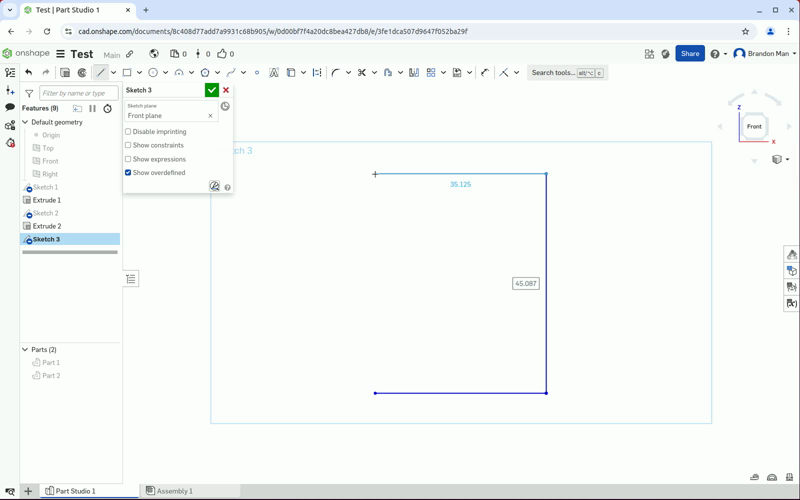
click(375, 173)
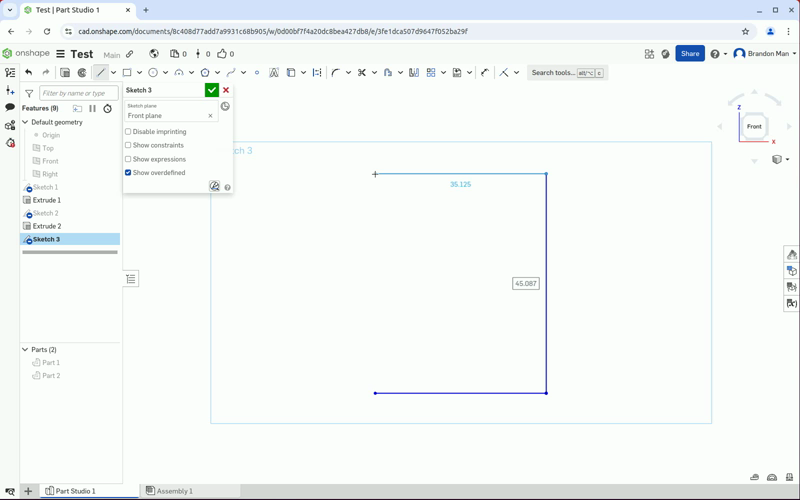
key_up(shift)
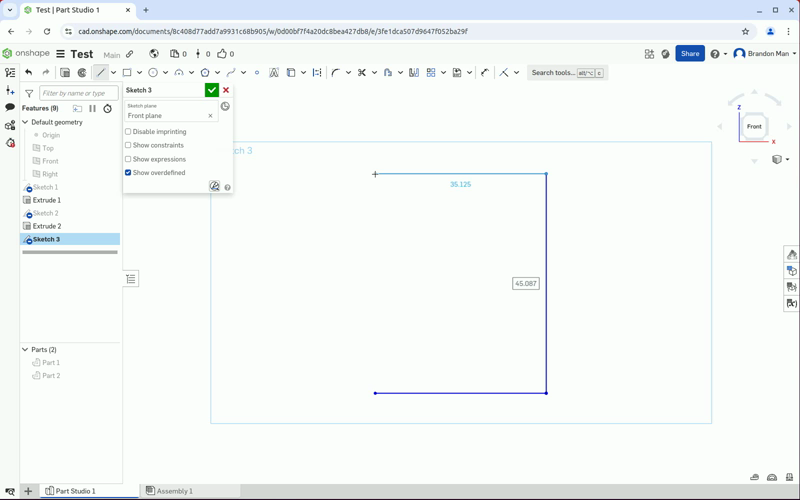
key_down(shift)
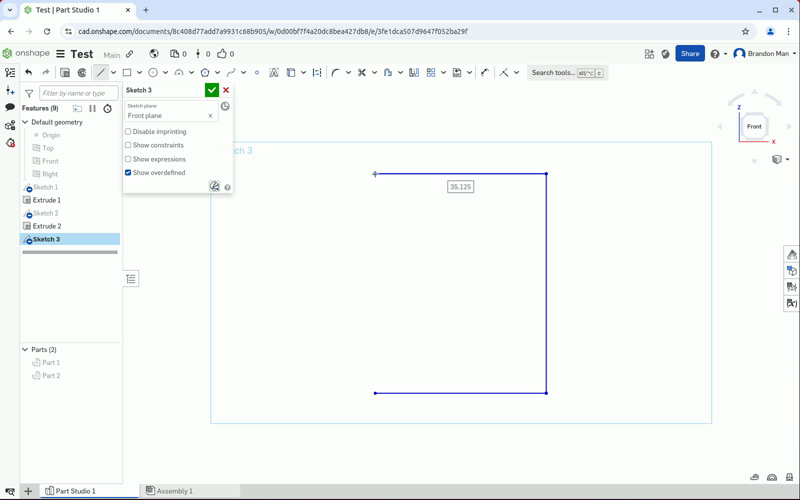
mouse_move(375, 393)
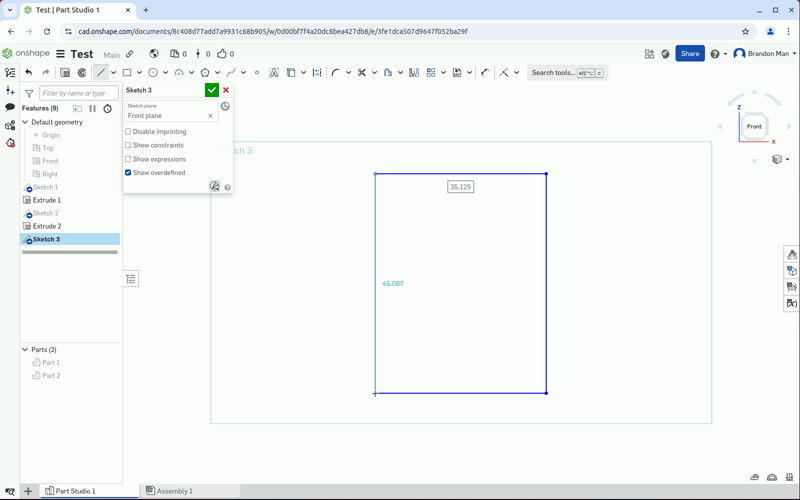
key_up(shift)
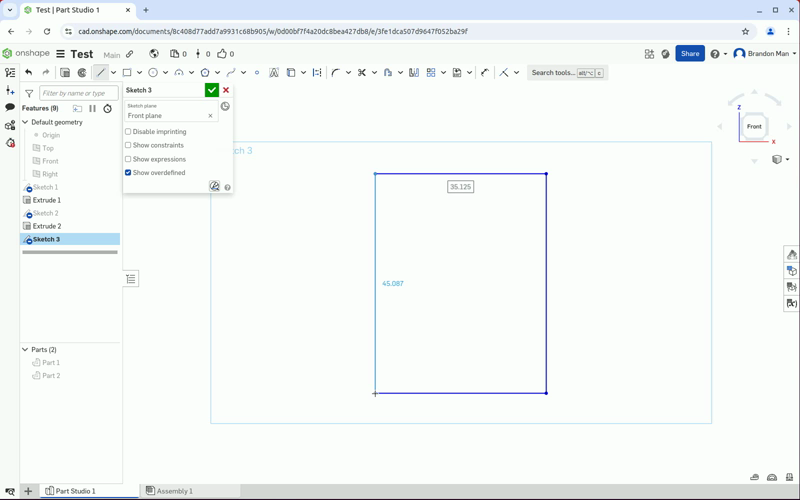
click(375, 393)
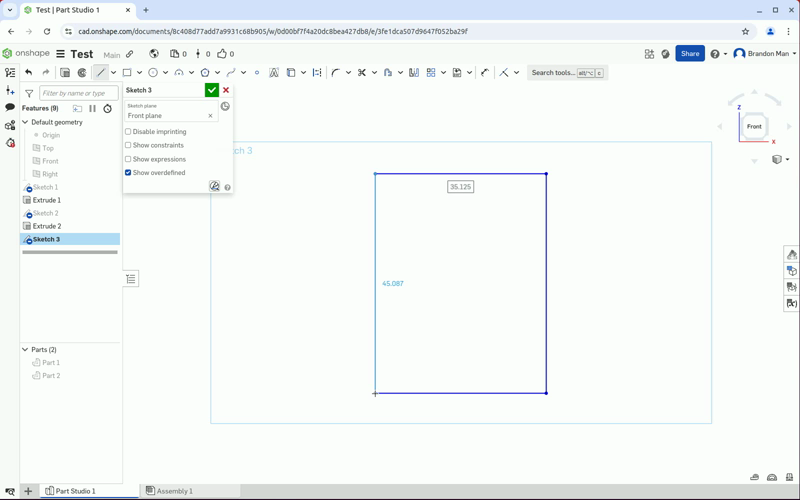
key(esc)
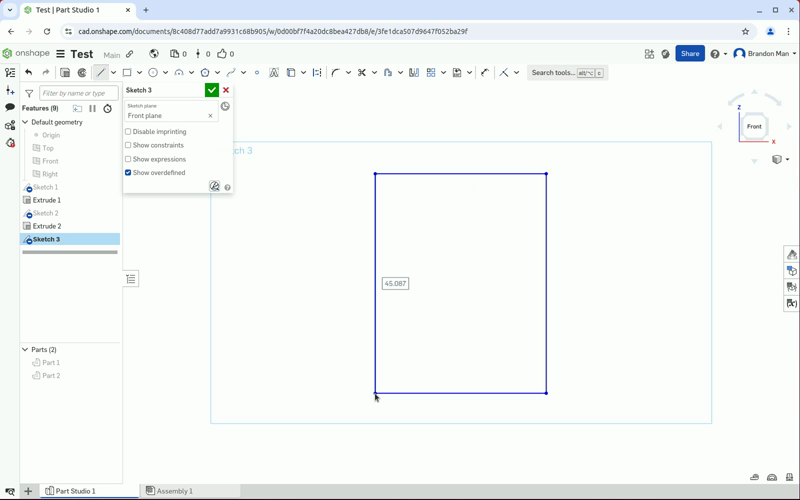
mouse_move(421, 268)
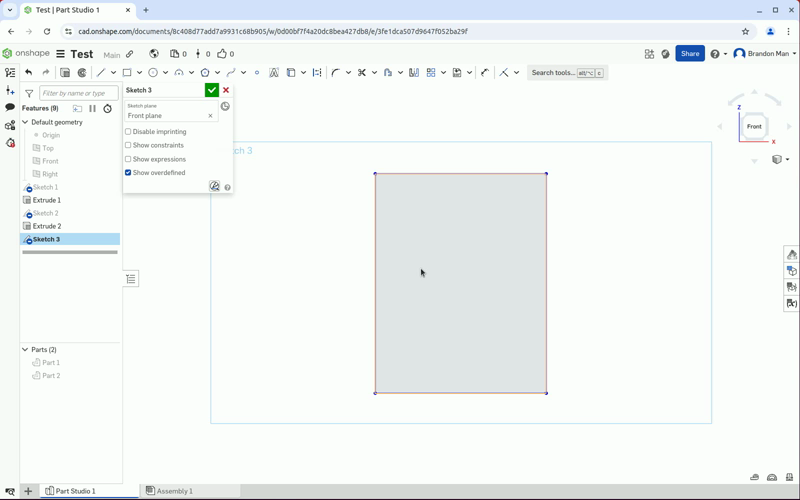
click(421, 268)
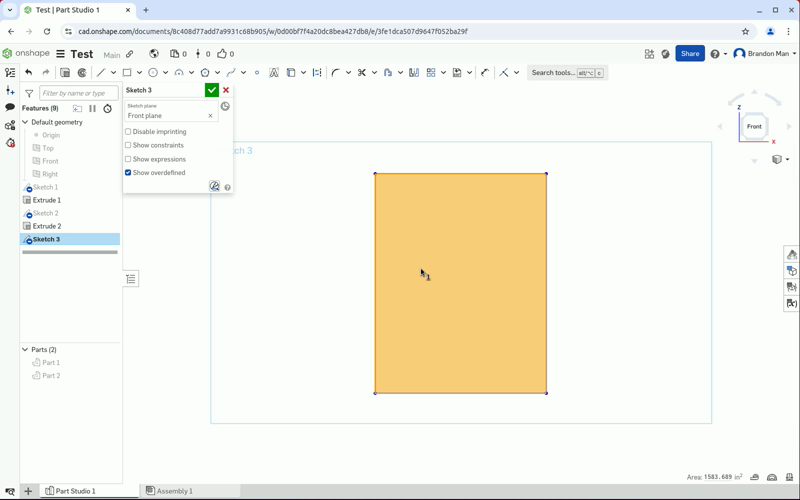
mouse_move(73, 352)
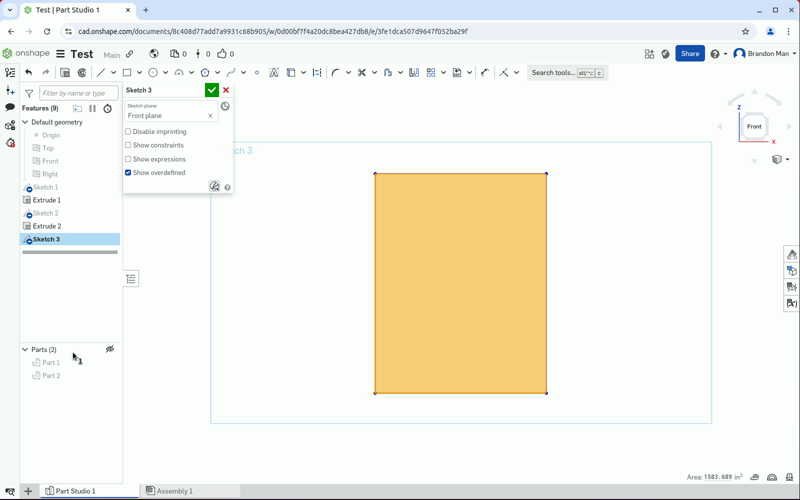
key(shift+y)
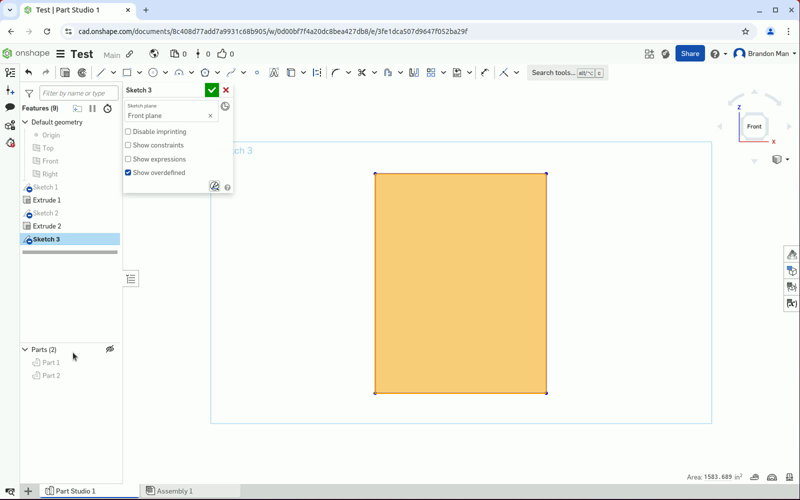
key(shift+e)
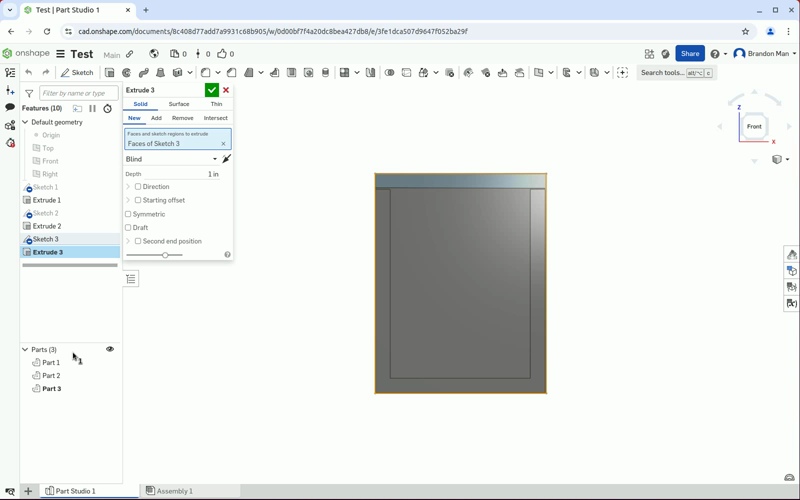
mouse_move(143, 106)
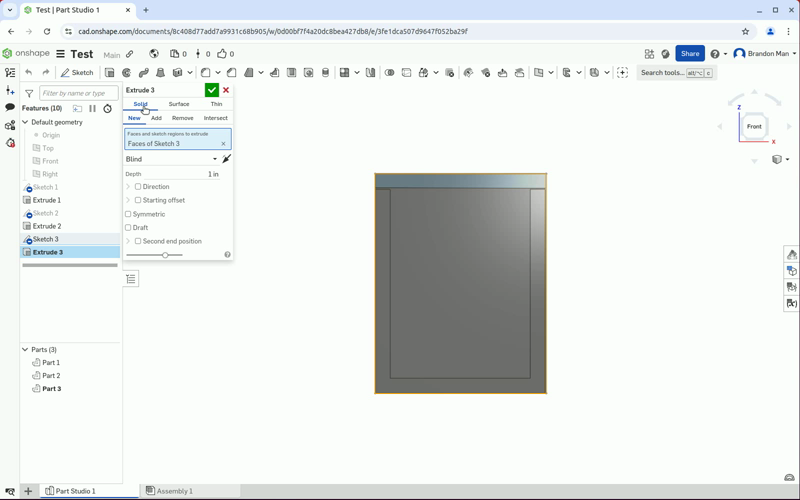
click(143, 106)
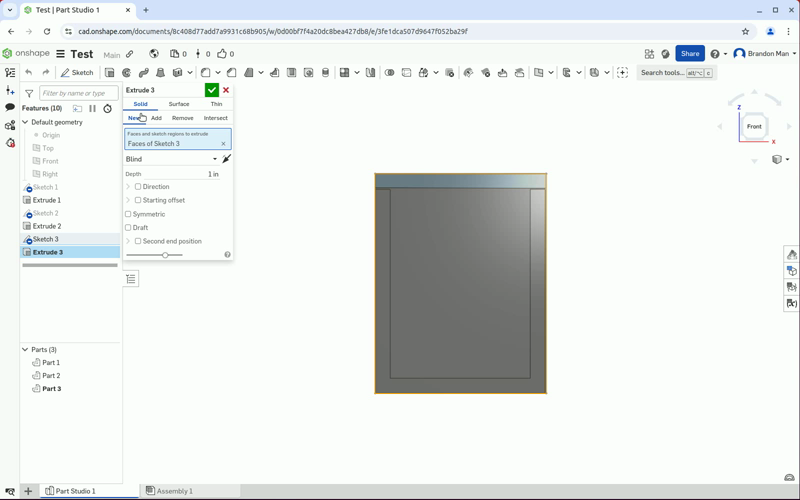
mouse_move(137, 120)
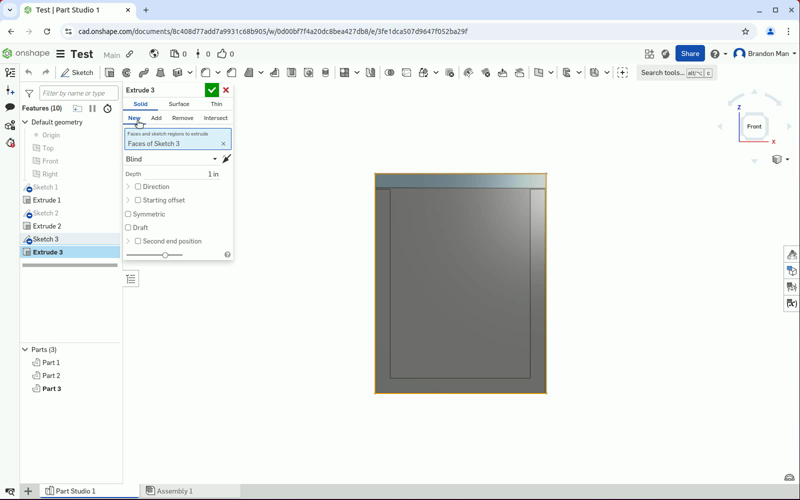
click(137, 120)
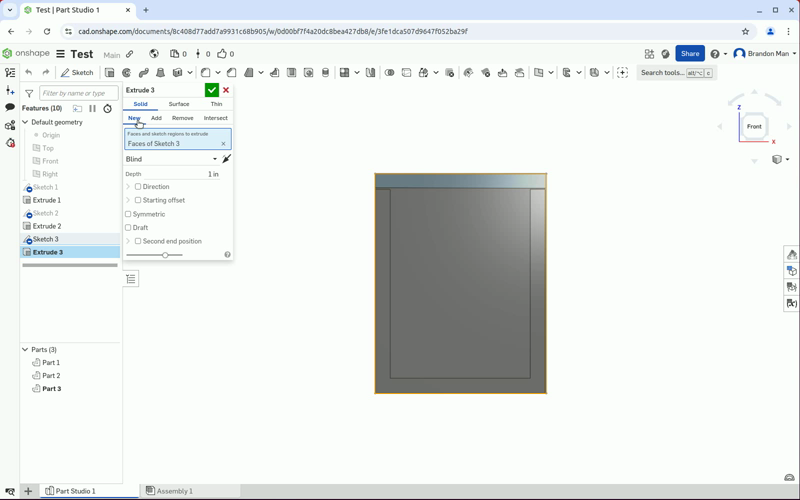
key(tab, 4)
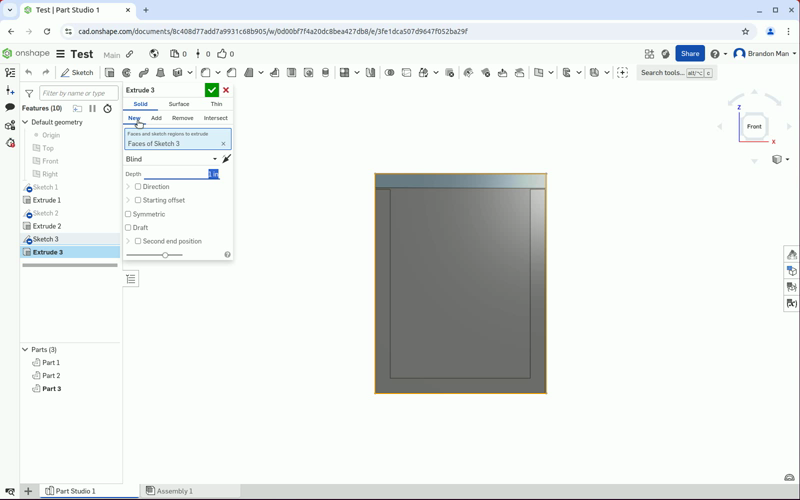
text(2.166)
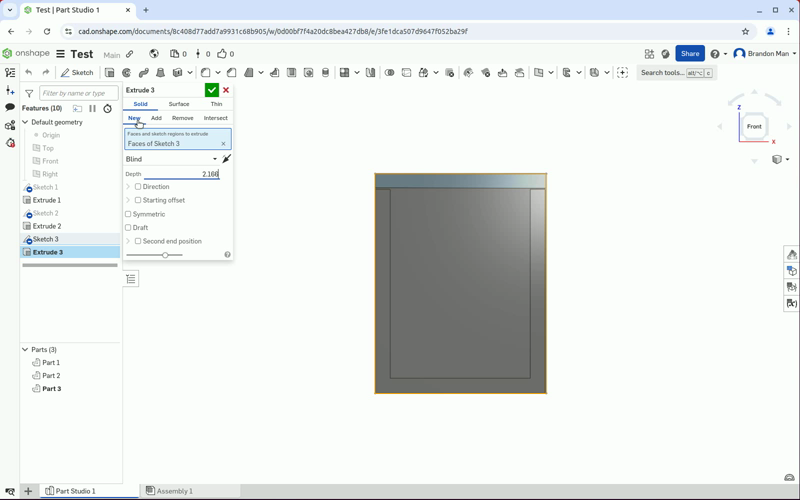
key(enter)
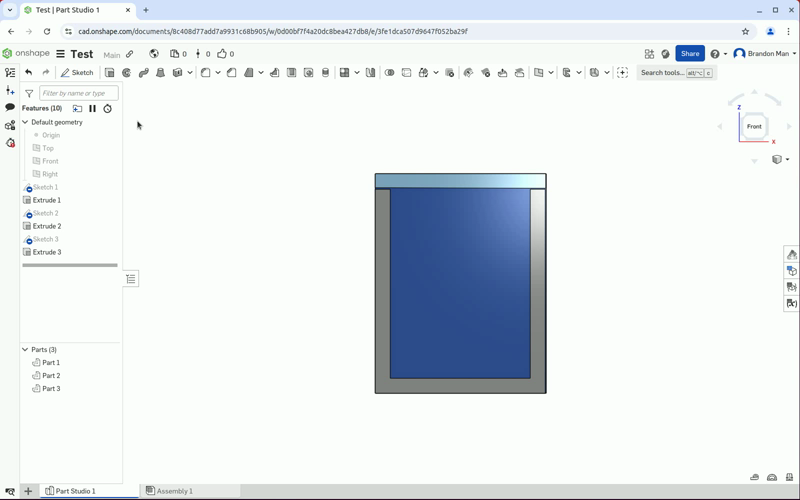
key(shift+h)
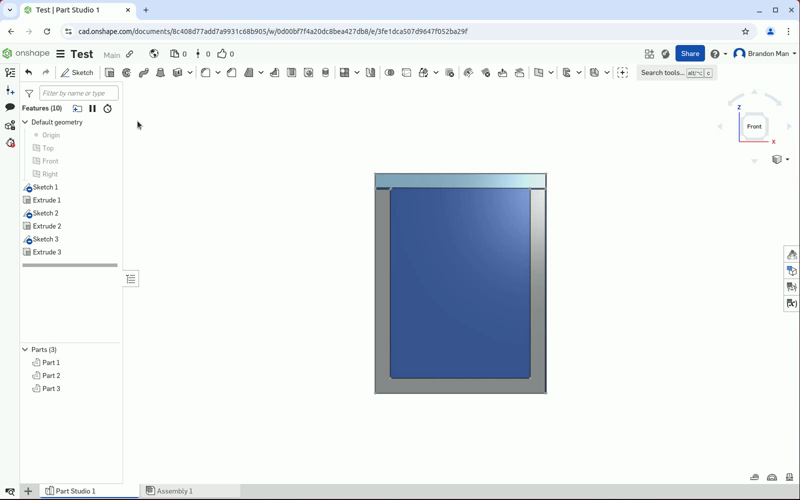
key(shift+h)
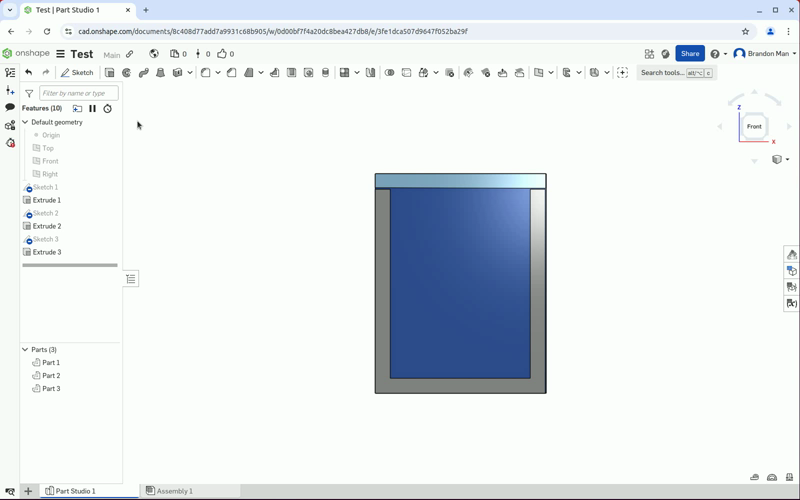
mouse_move(73, 189)
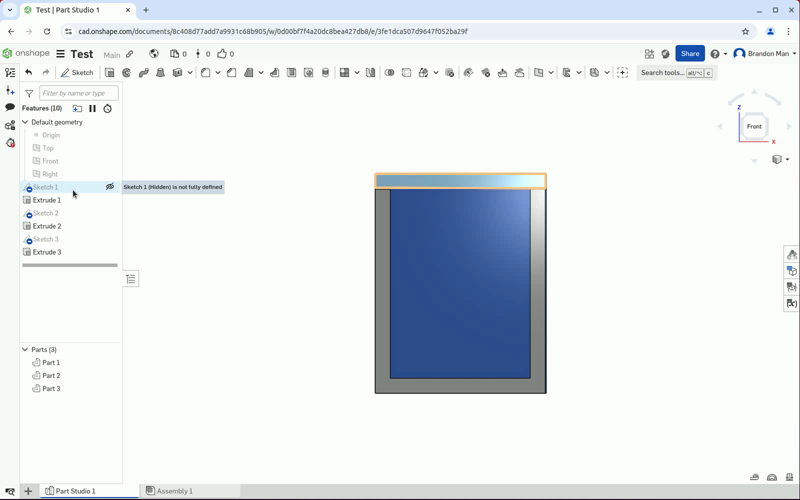
click(73, 189)
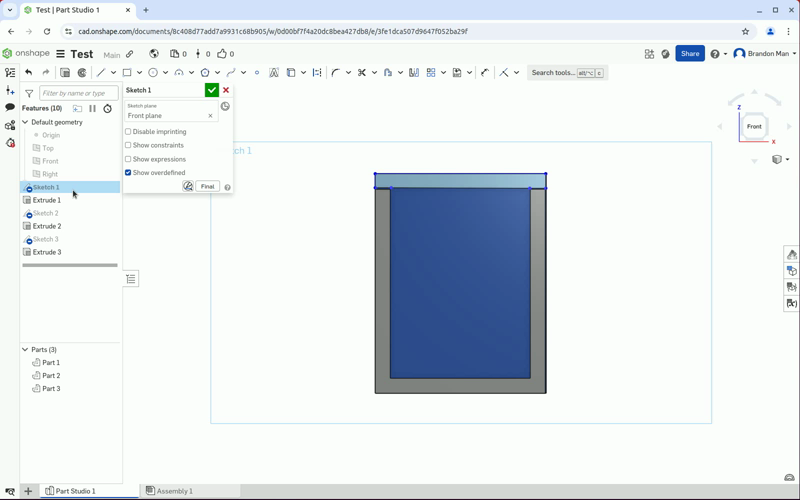
mouse_move(229, 92)
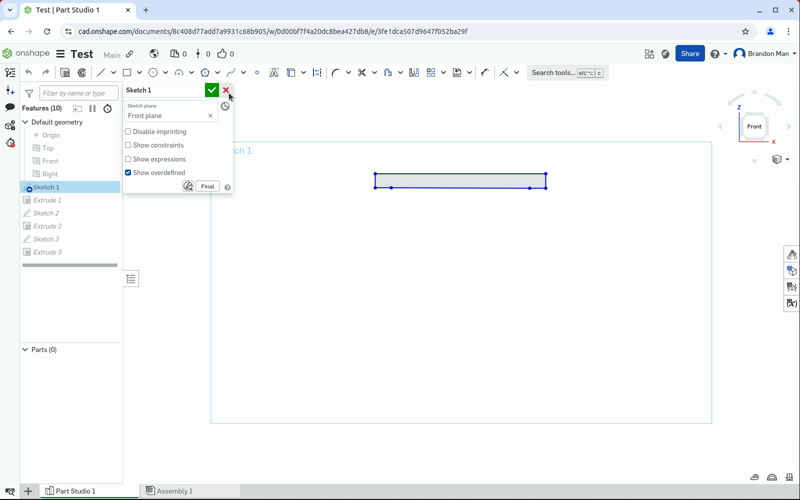
click(229, 92)
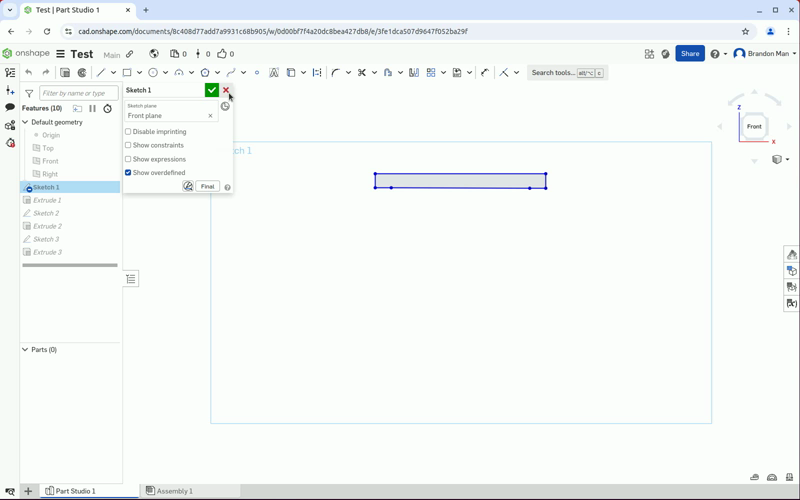
key(shift+s)
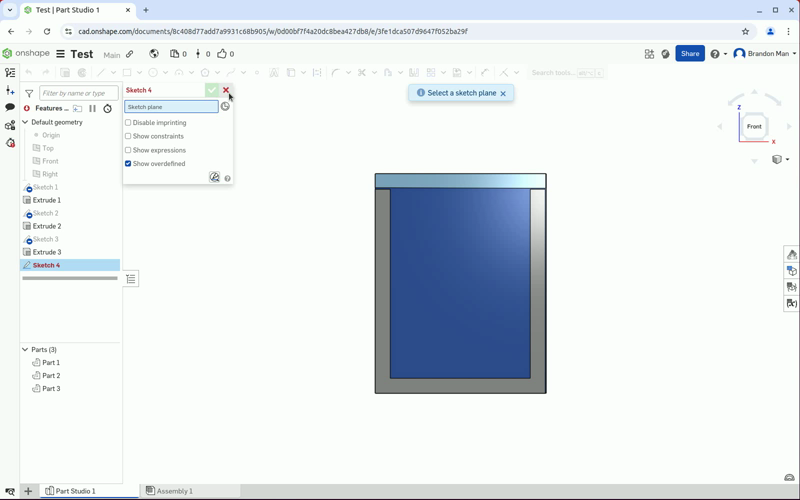
mouse_move(73, 163)
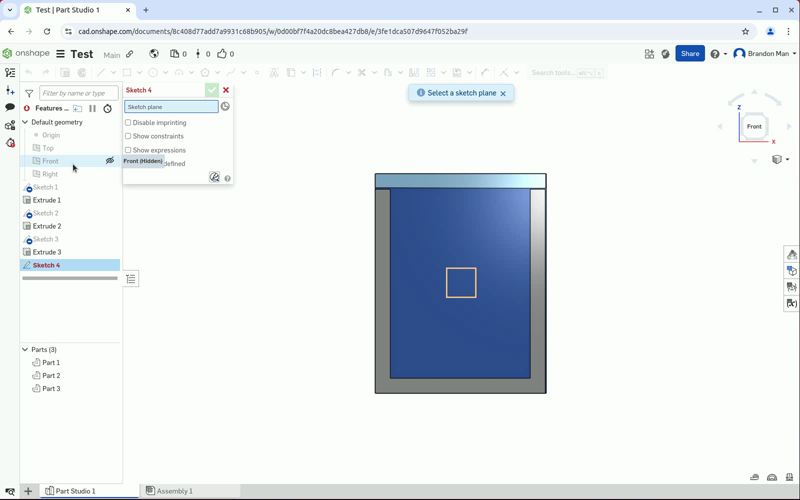
click(73, 163)
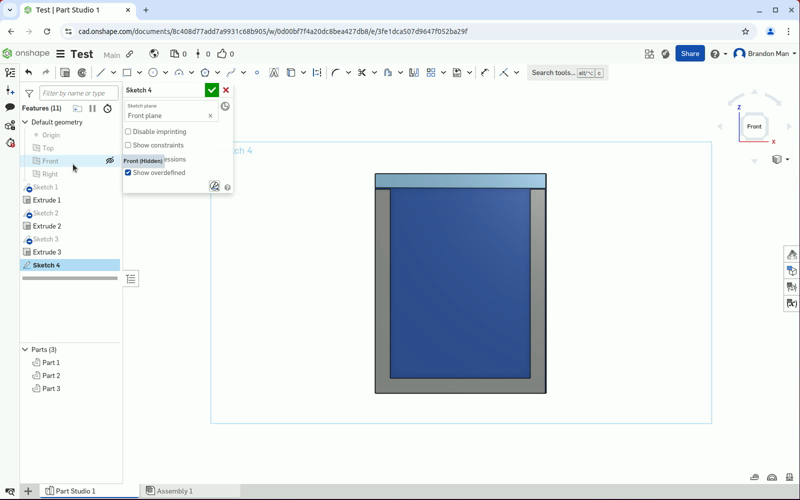
mouse_move(73, 352)
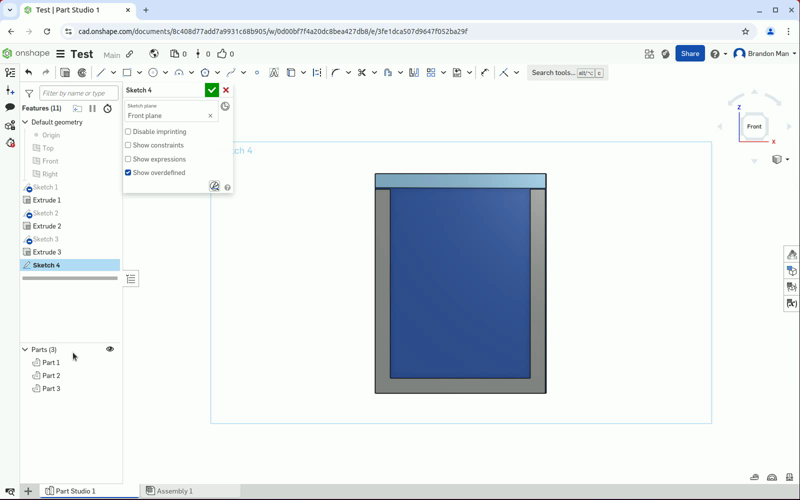
key(y)
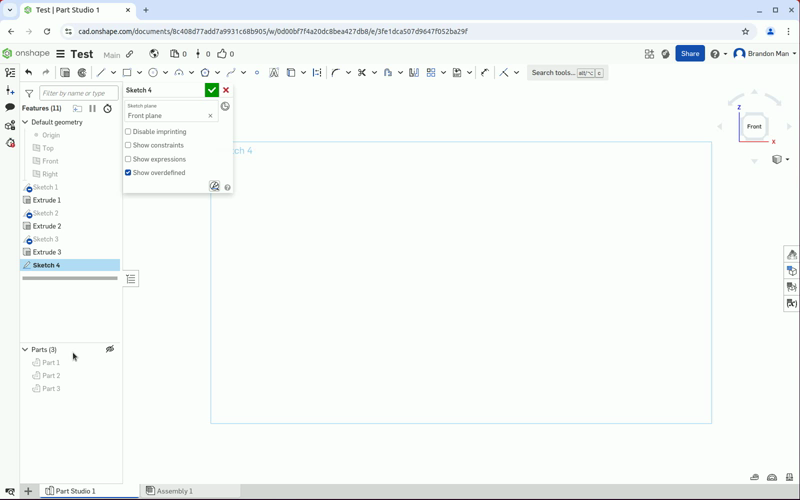
key(l)
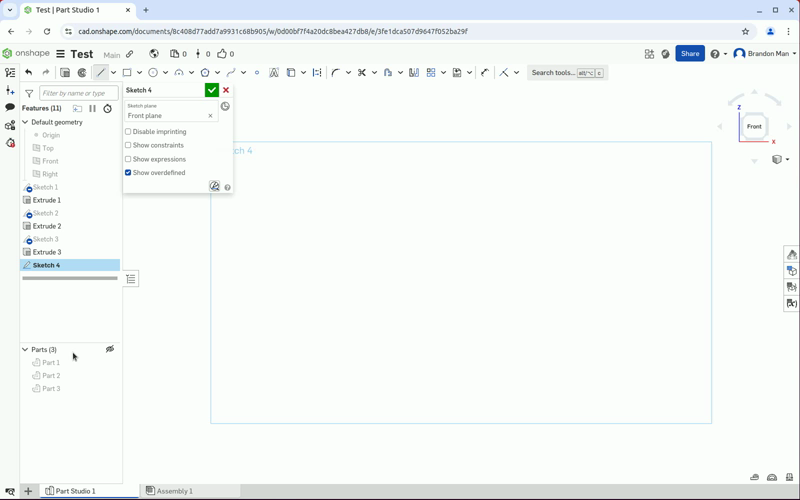
key_down(shift)
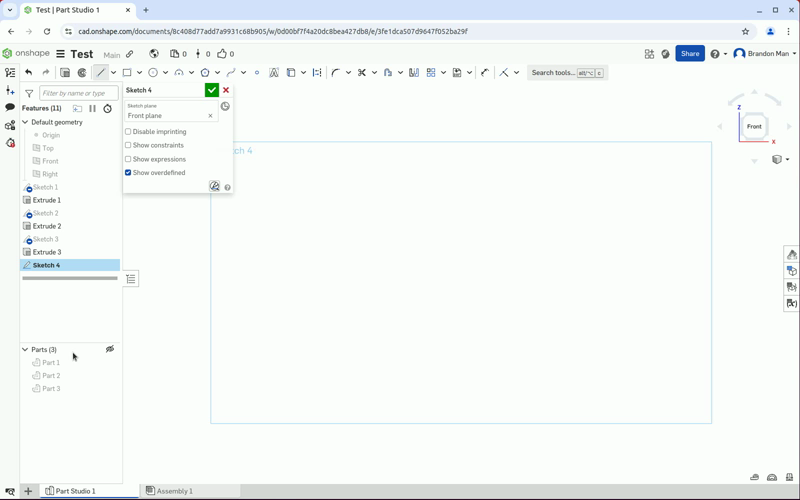
mouse_move(375, 187)
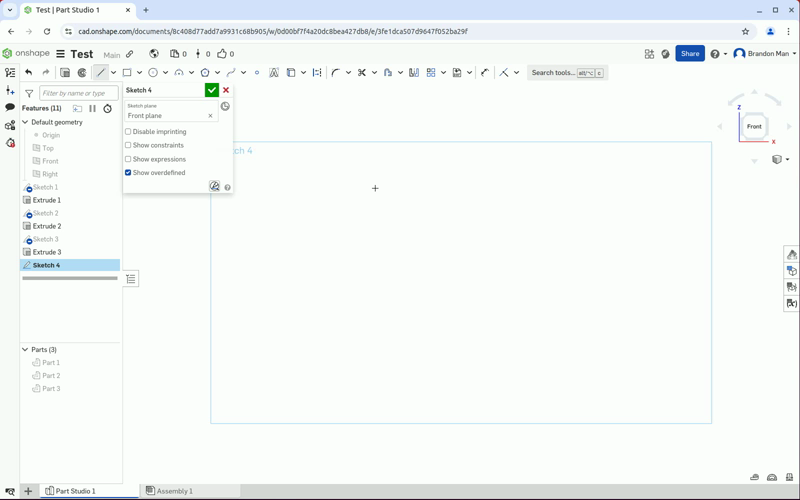
click(375, 187)
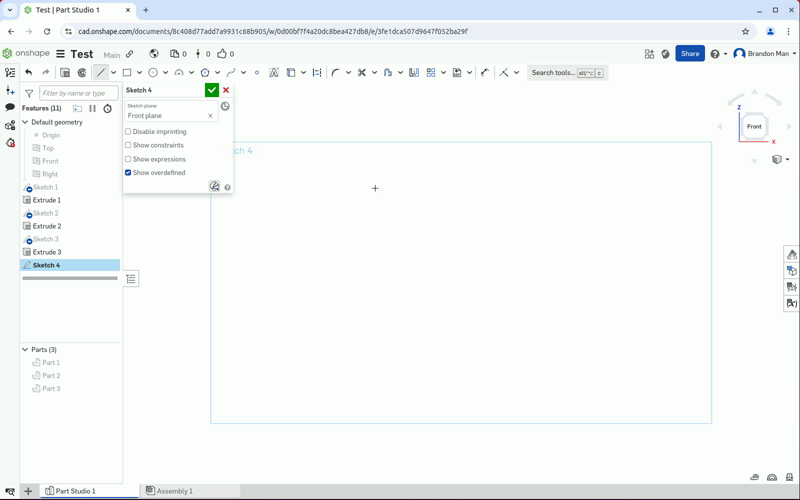
key_up(shift)
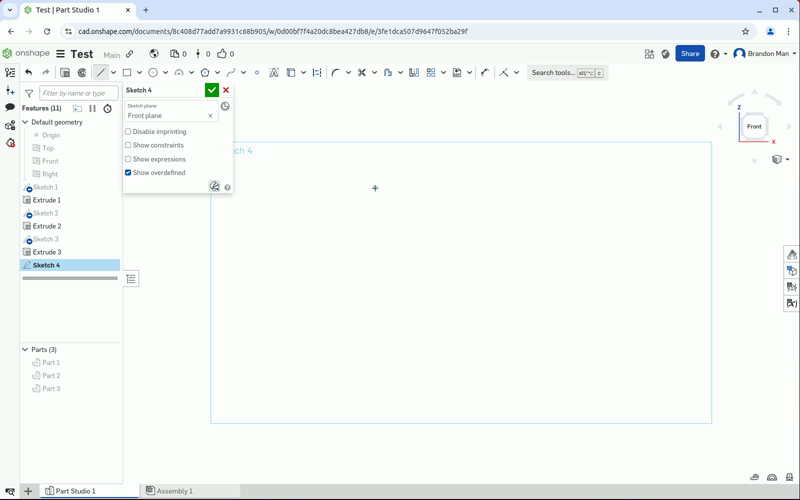
key_down(shift)
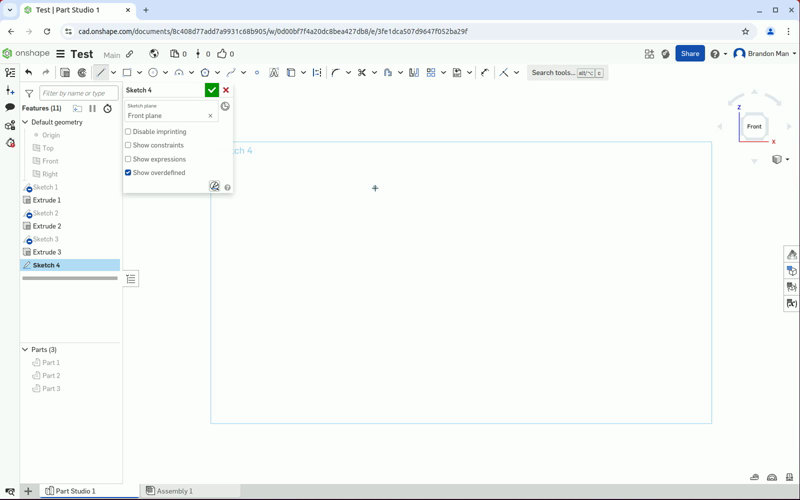
mouse_move(405, 187)
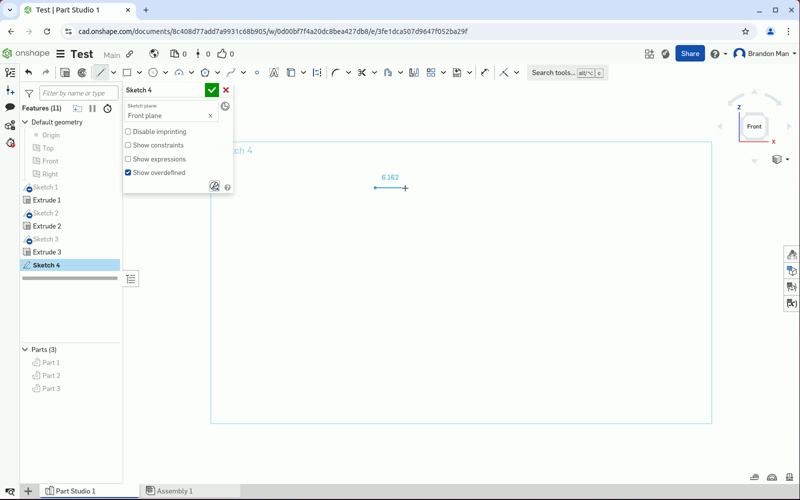
mouse_move(391, 187)
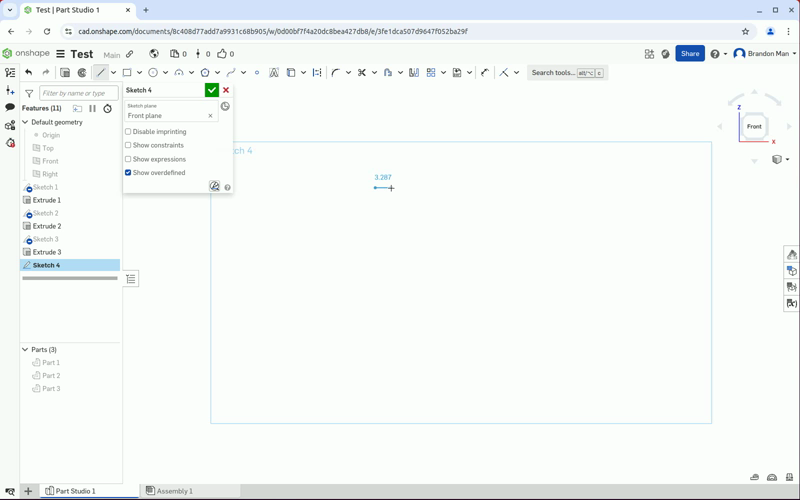
click(391, 187)
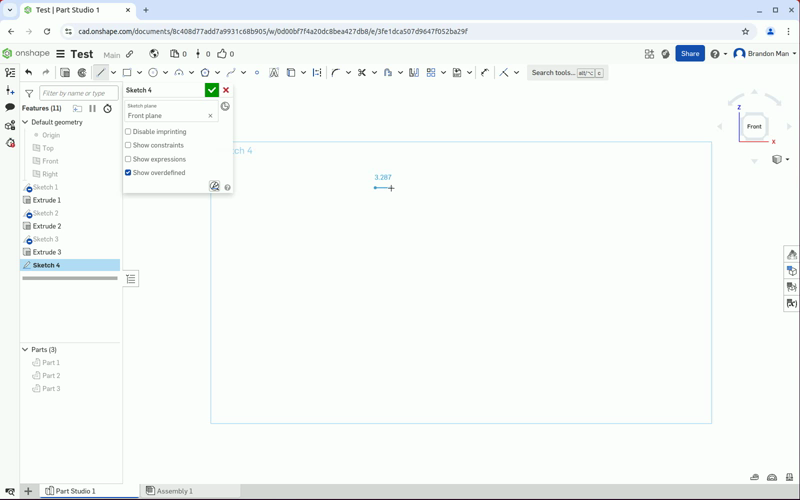
key_up(shift)
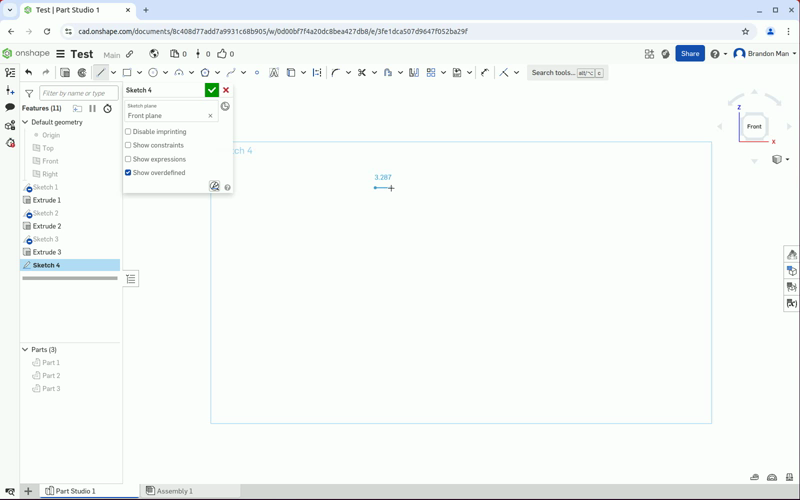
key_down(shift)
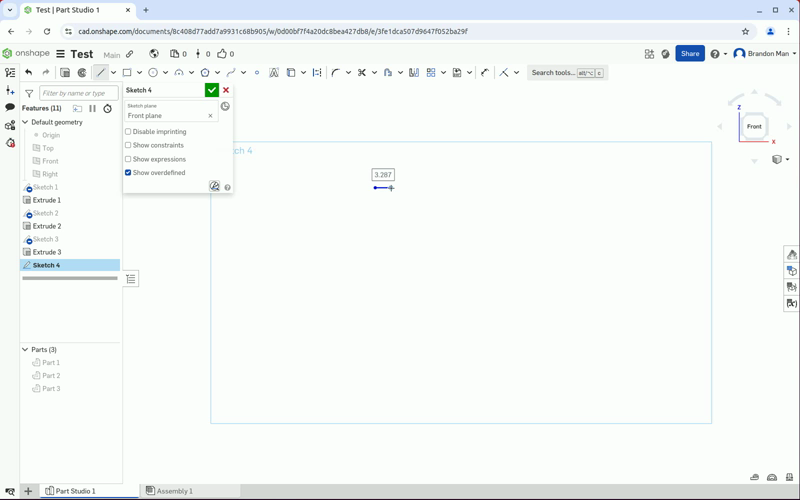
mouse_move(529, 188)
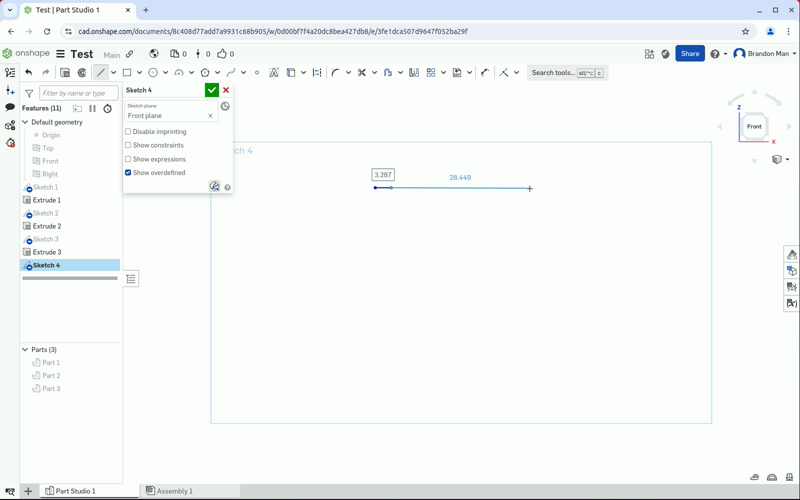
click(529, 188)
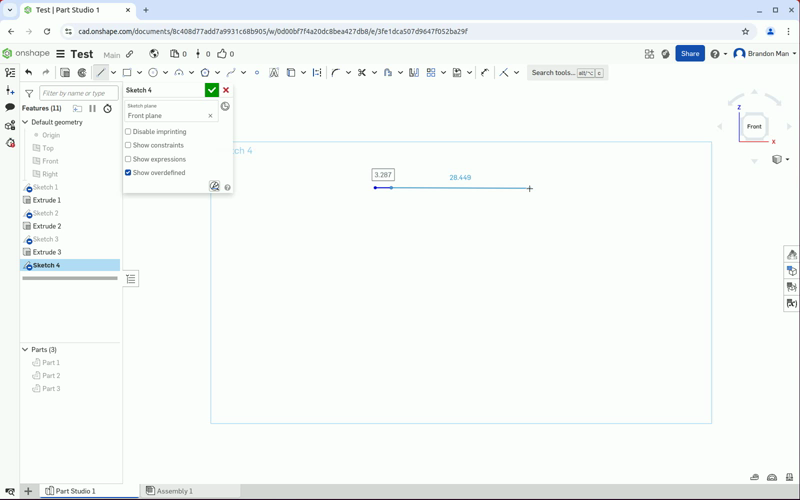
key_up(shift)
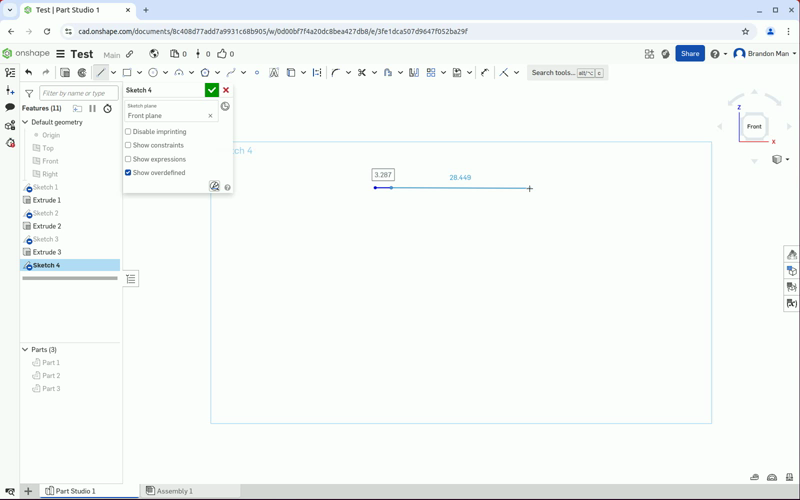
key_down(shift)
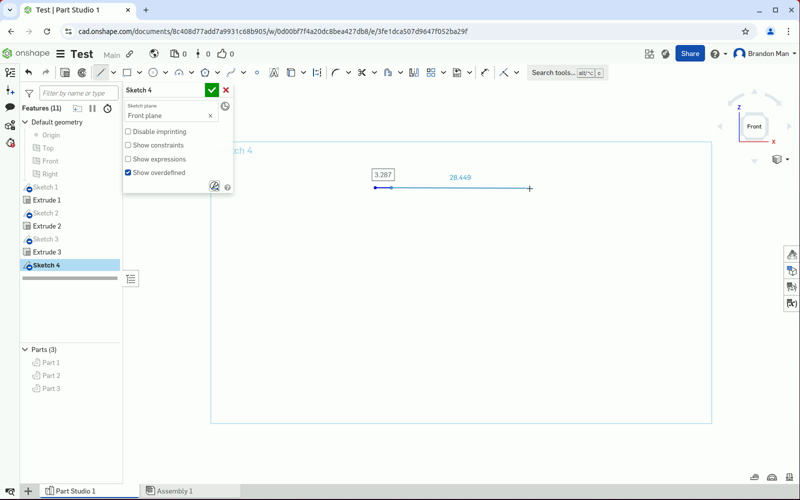
mouse_move(559, 188)
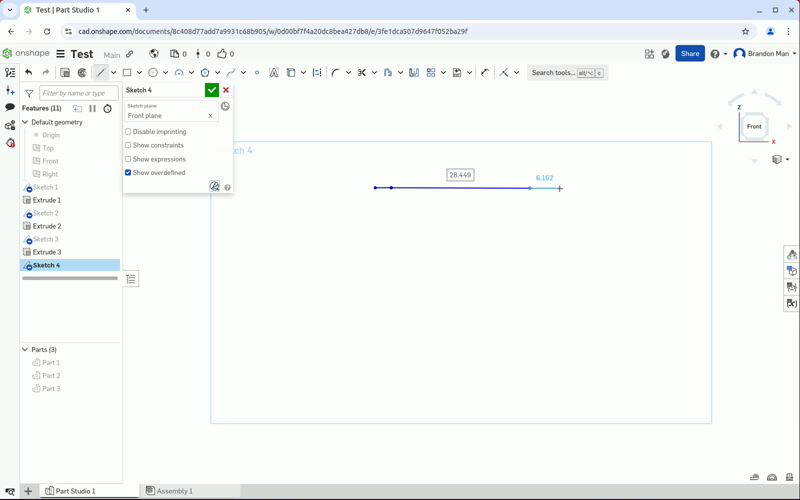
mouse_move(545, 188)
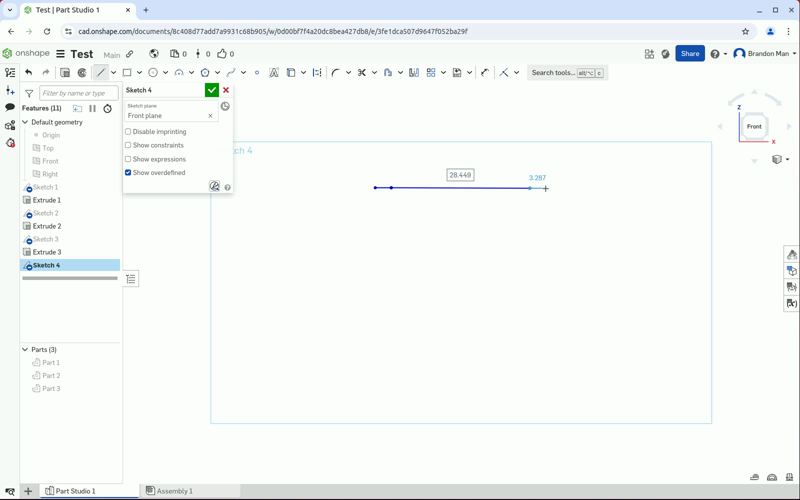
click(545, 188)
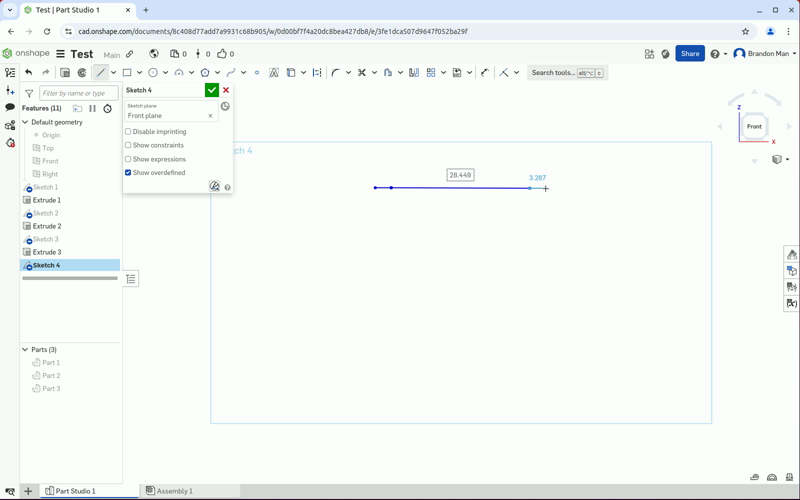
key_up(shift)
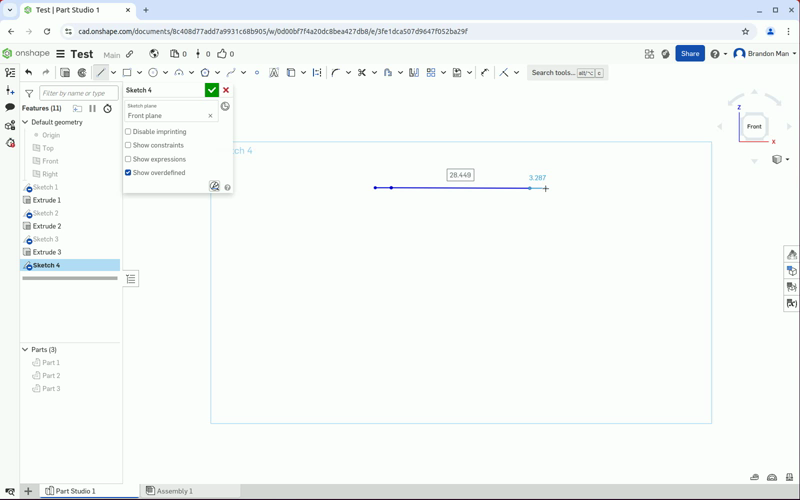
key_down(shift)
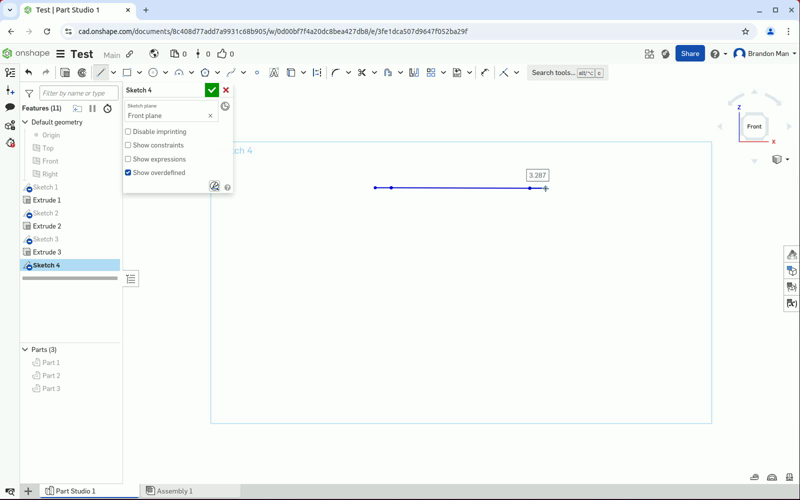
mouse_move(575, 188)
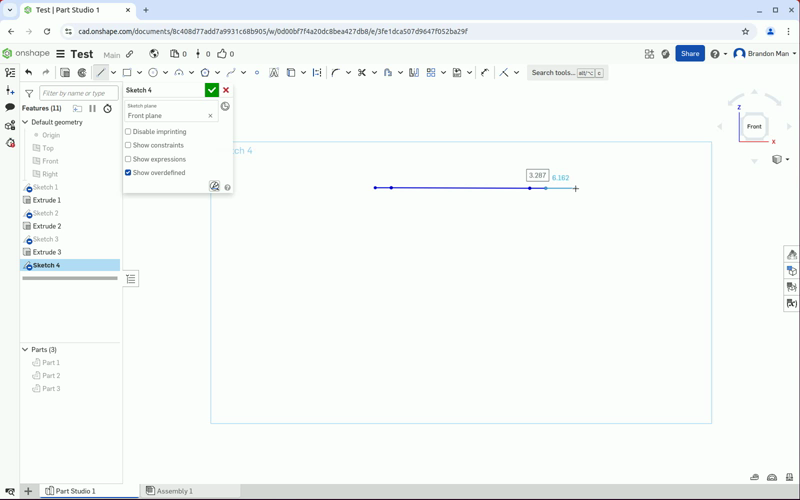
mouse_move(545, 173)
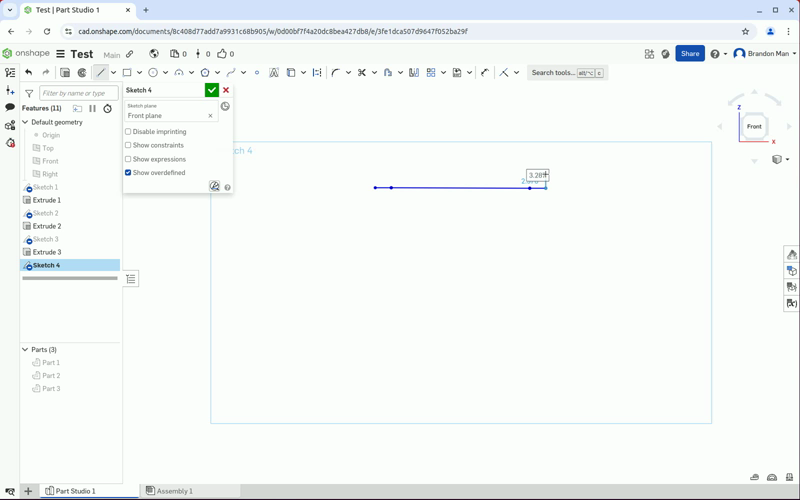
click(545, 173)
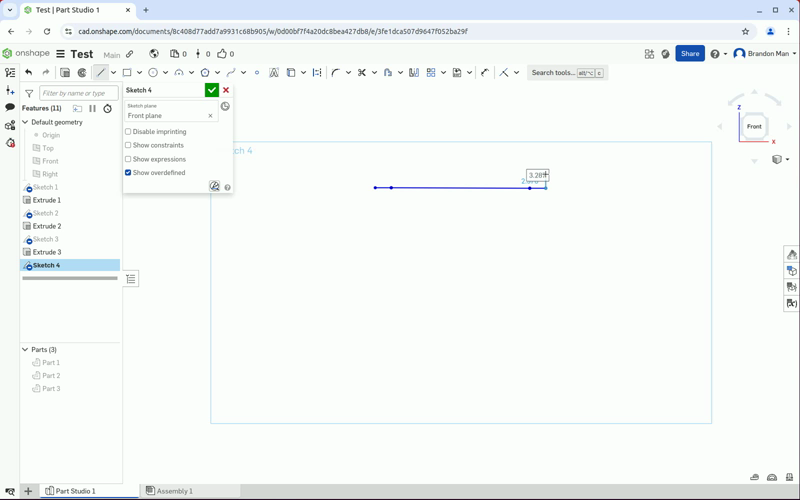
key_up(shift)
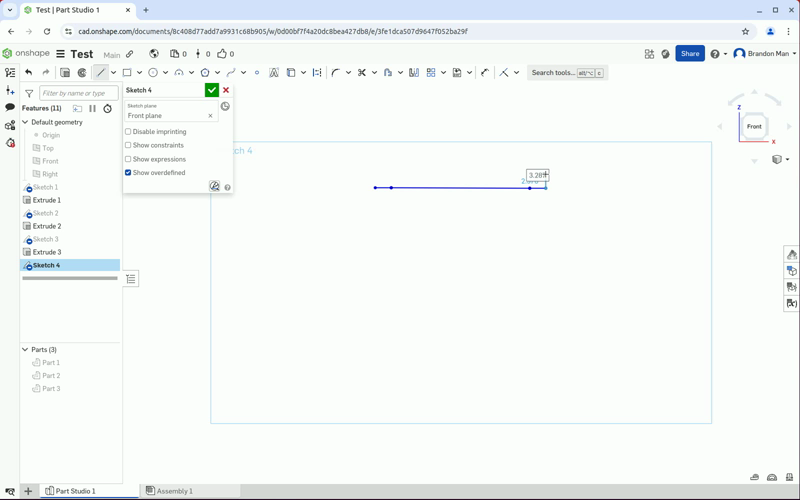
key_down(shift)
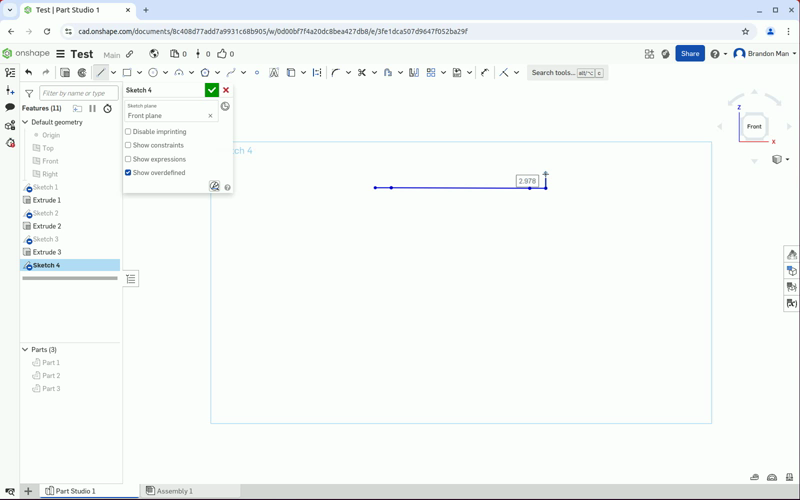
mouse_move(375, 173)
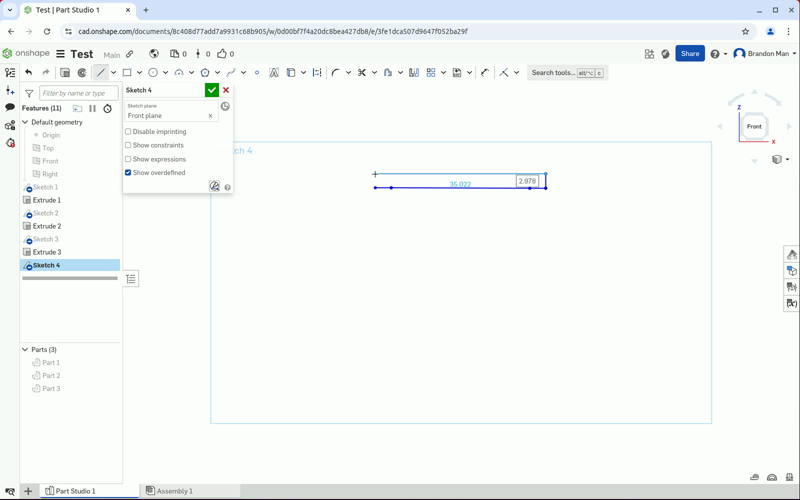
click(375, 173)
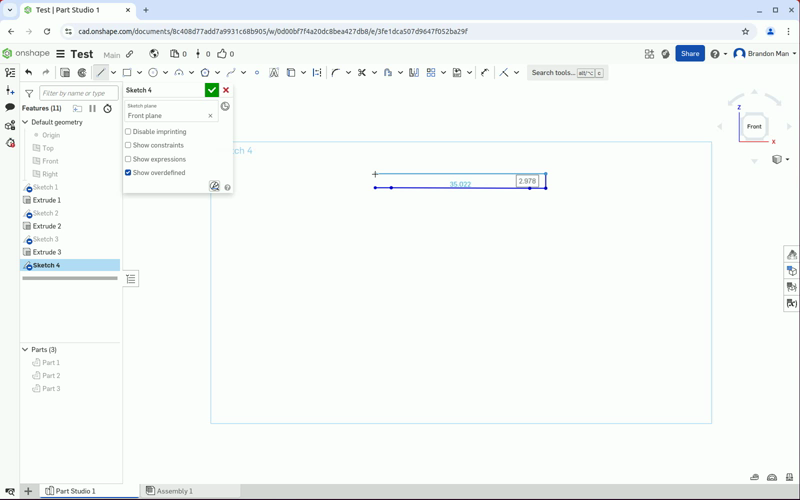
key_up(shift)
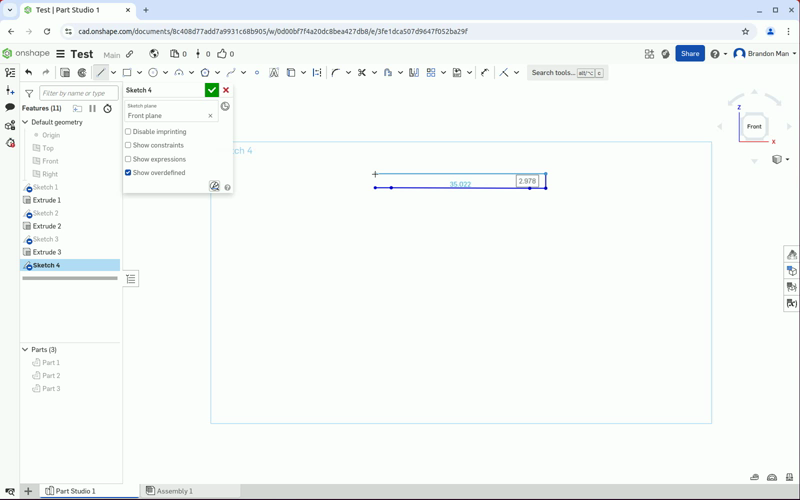
mouse_move(405, 173)
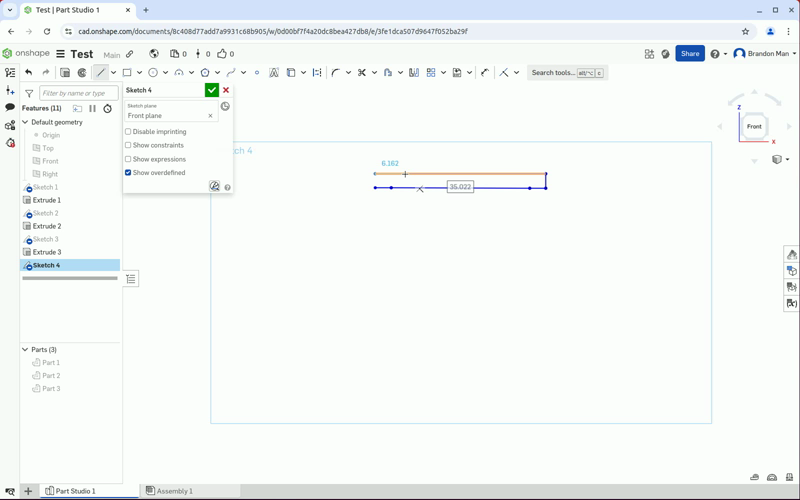
key_down(shift)
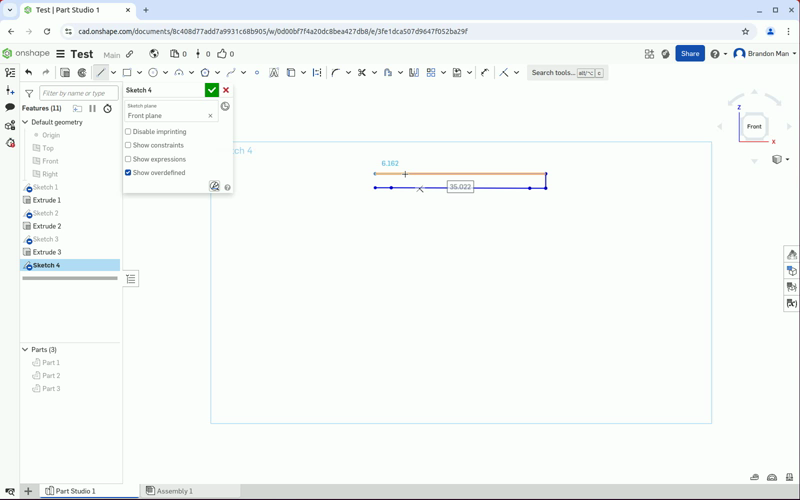
mouse_move(375, 187)
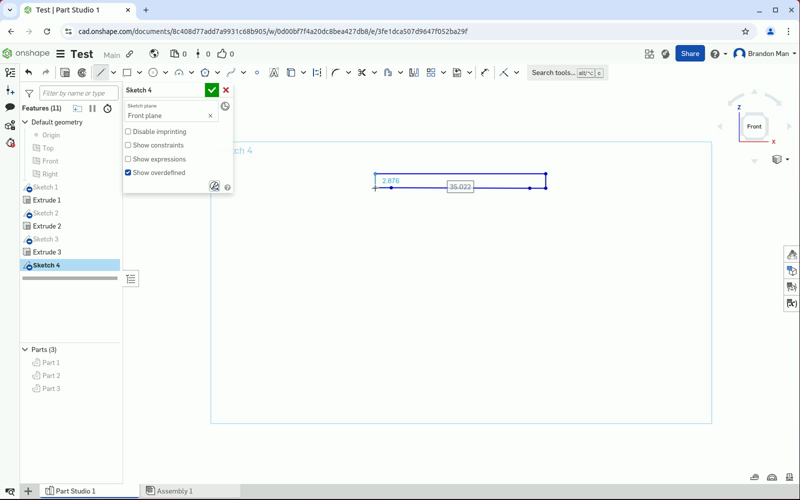
key_up(shift)
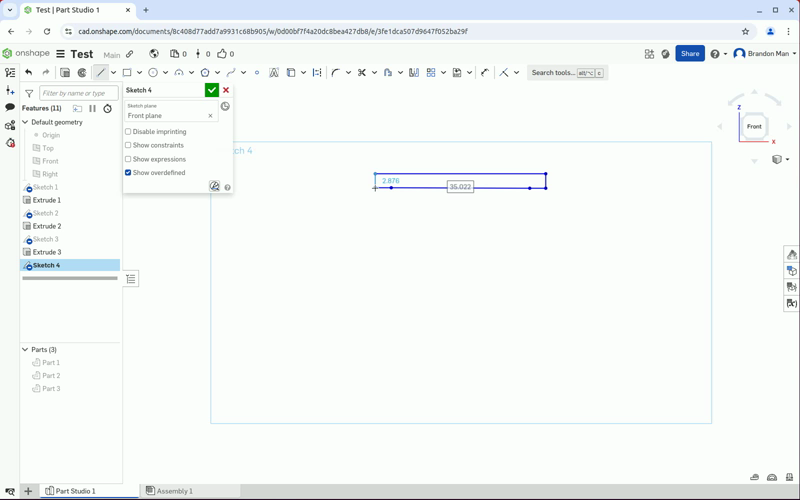
click(375, 187)
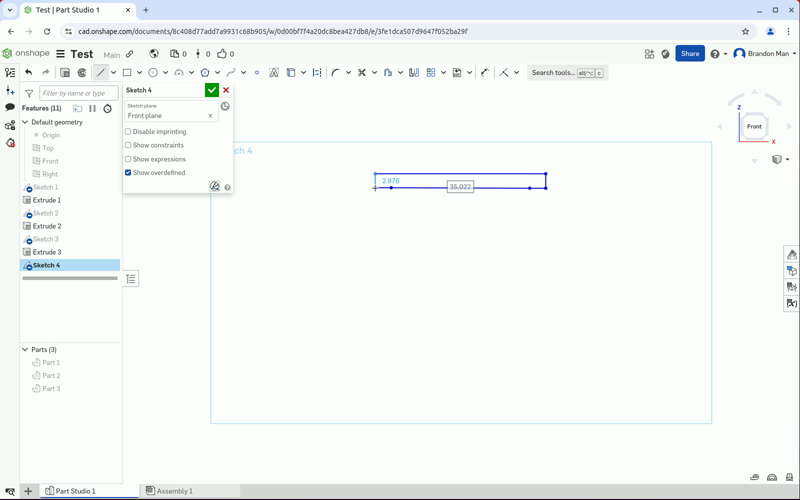
key(esc)
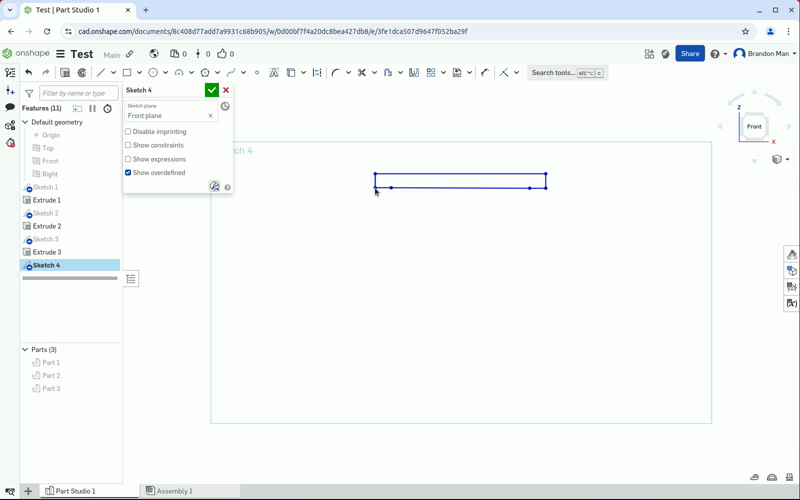
mouse_move(525, 185)
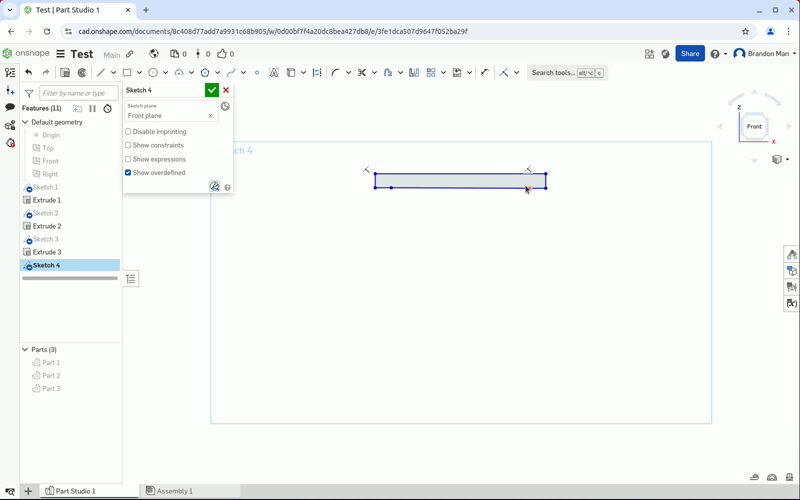
click(525, 185)
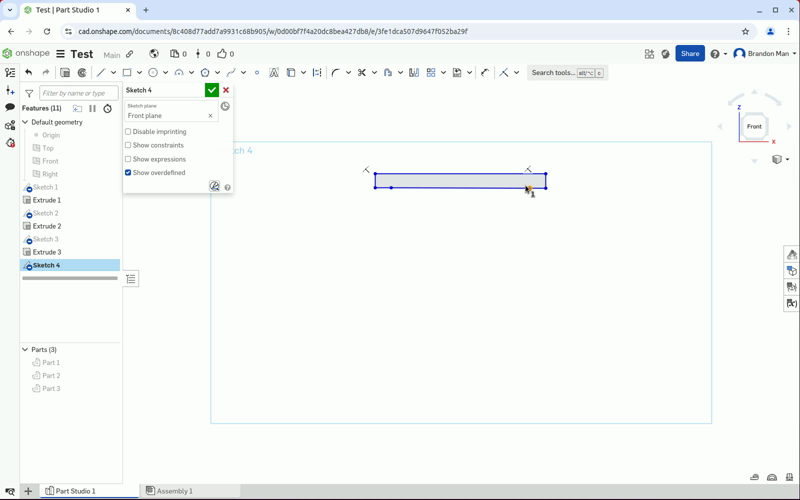
mouse_move(73, 352)
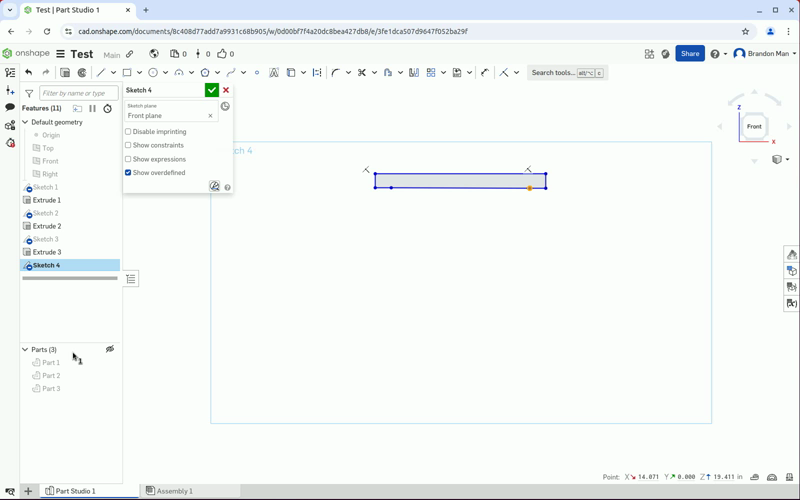
key(shift+y)
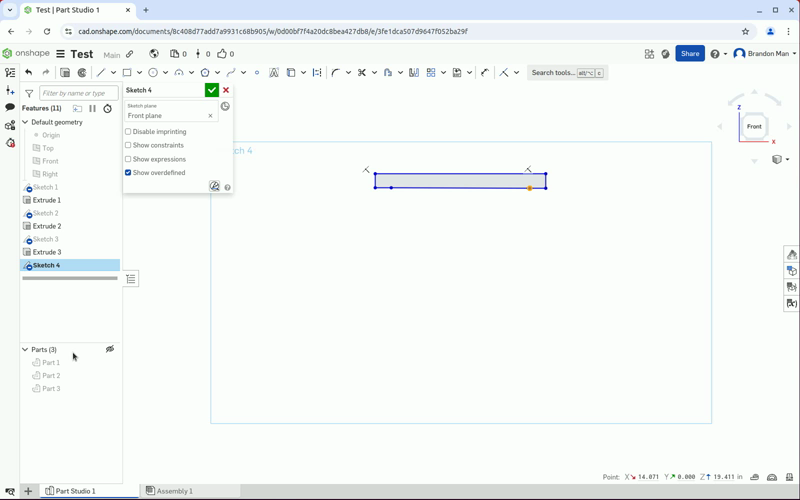
key(shift+e)
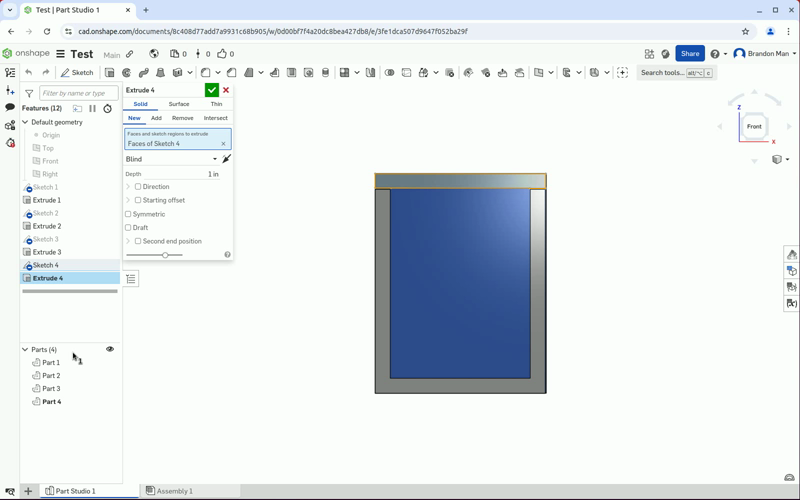
mouse_move(143, 106)
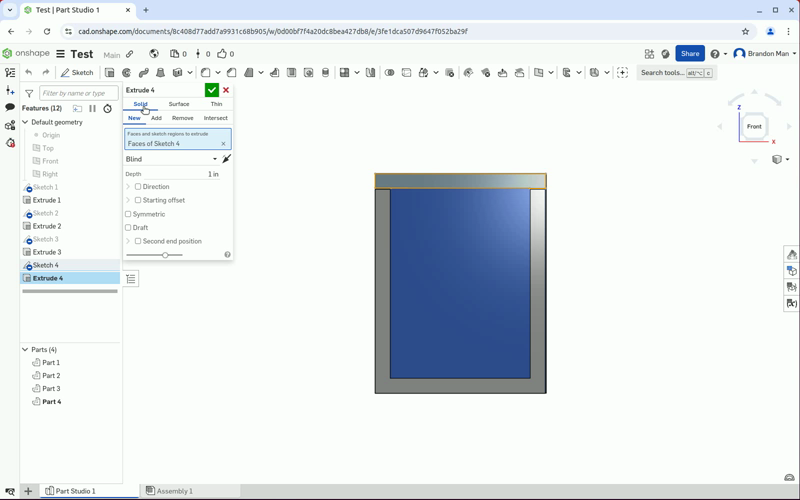
click(143, 106)
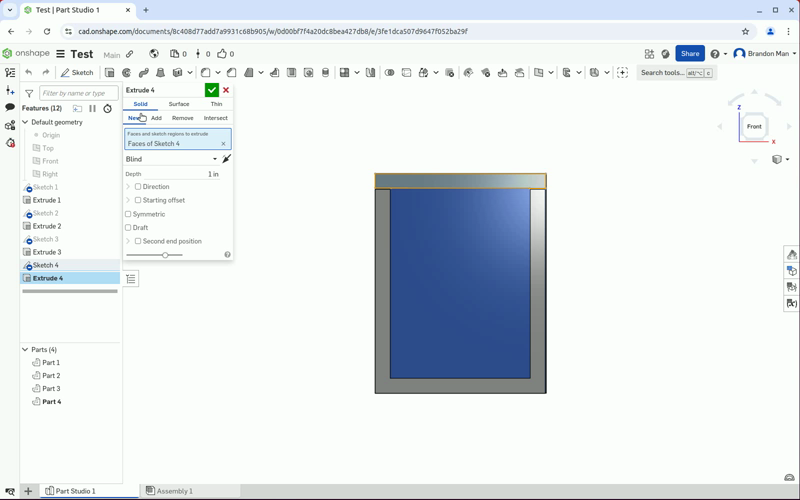
mouse_move(137, 120)
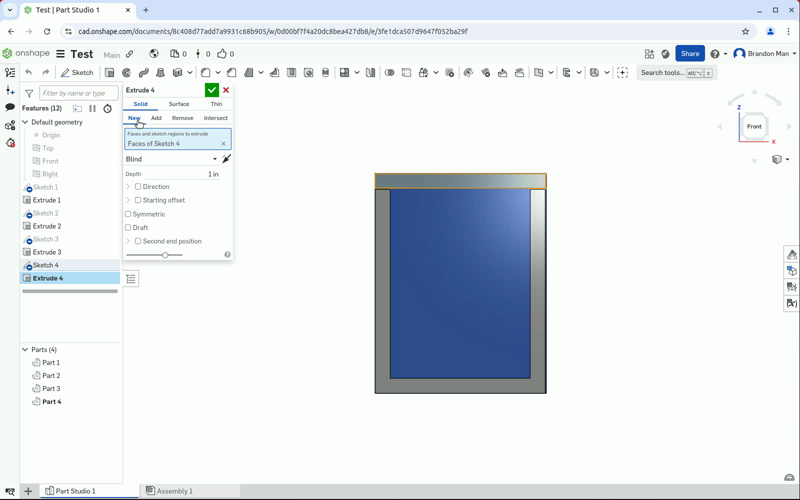
click(137, 120)
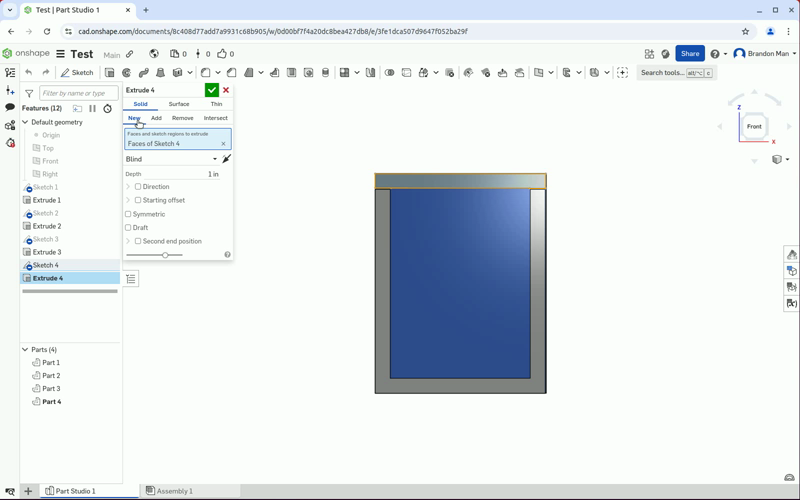
key(tab, 4)
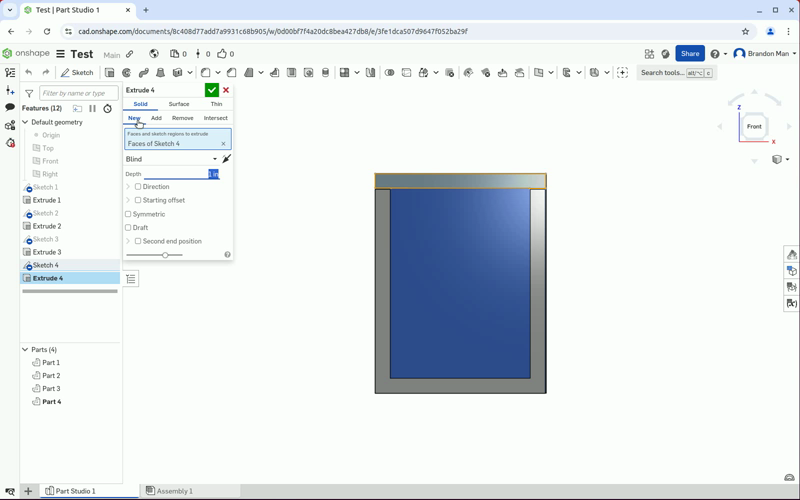
text(-17.331)
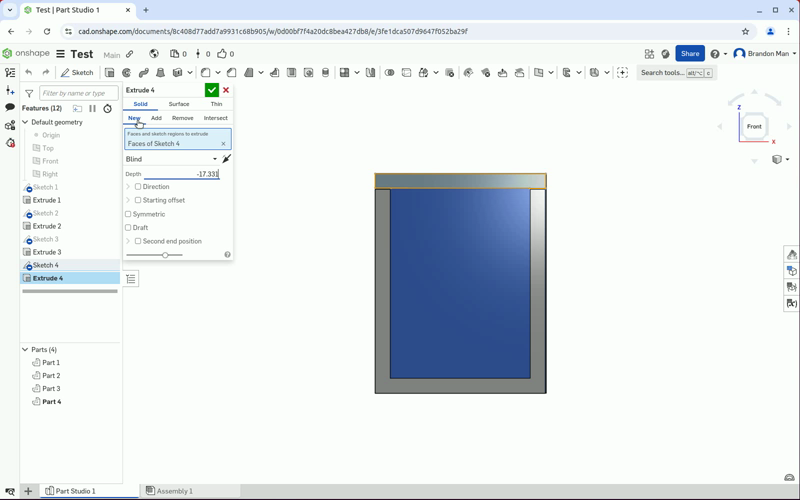
key(enter)
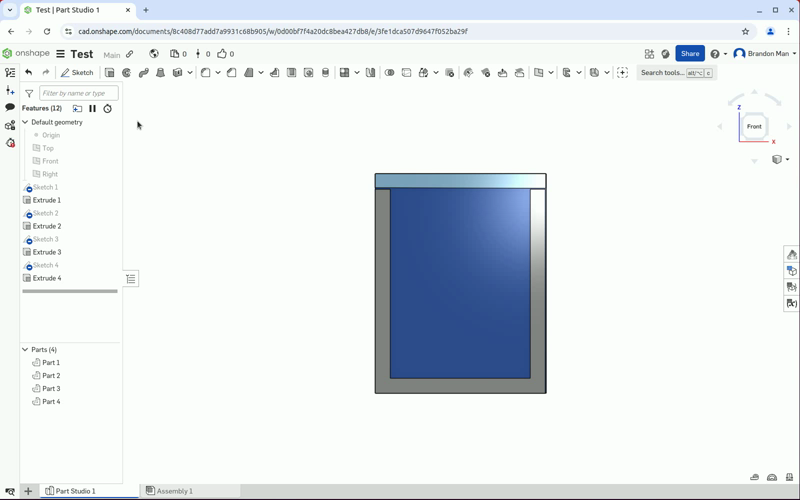
key(shift+h)
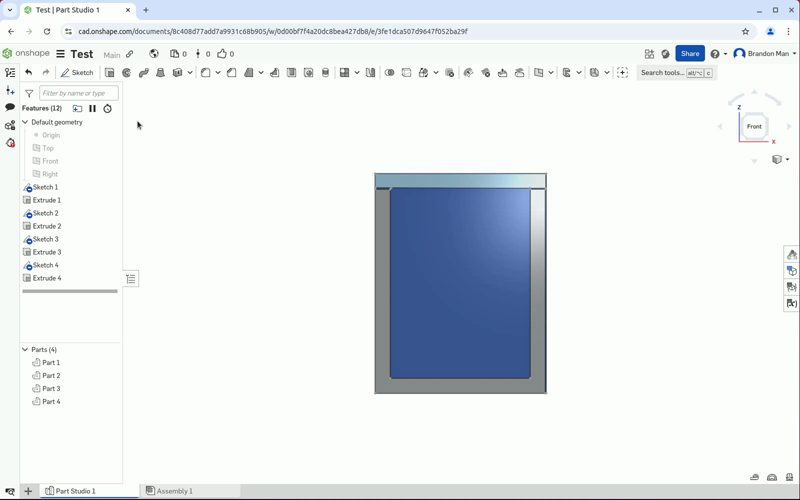
key(shift+h)
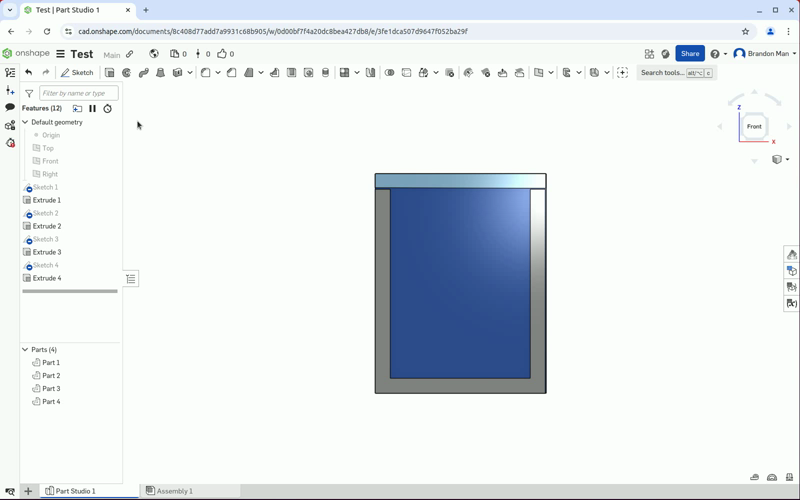
mouse_move(73, 189)
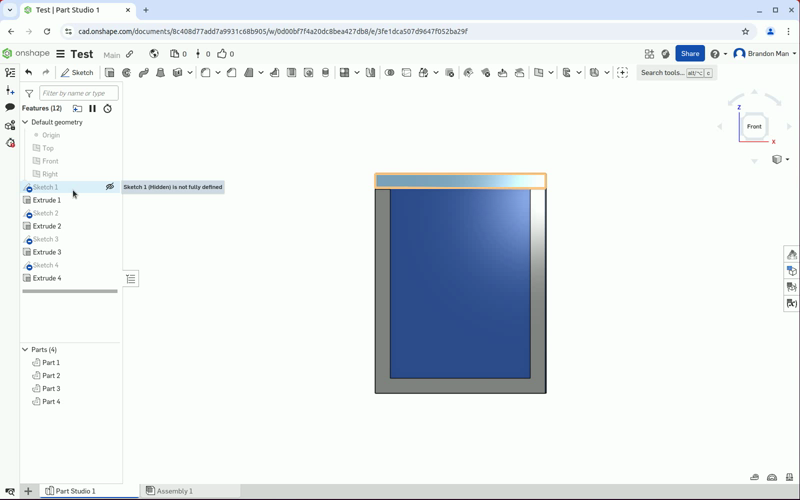
click(73, 189)
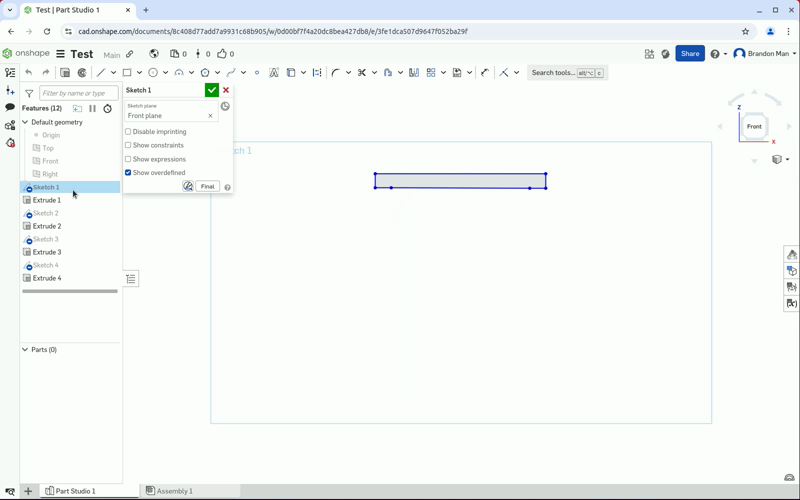
mouse_move(229, 92)
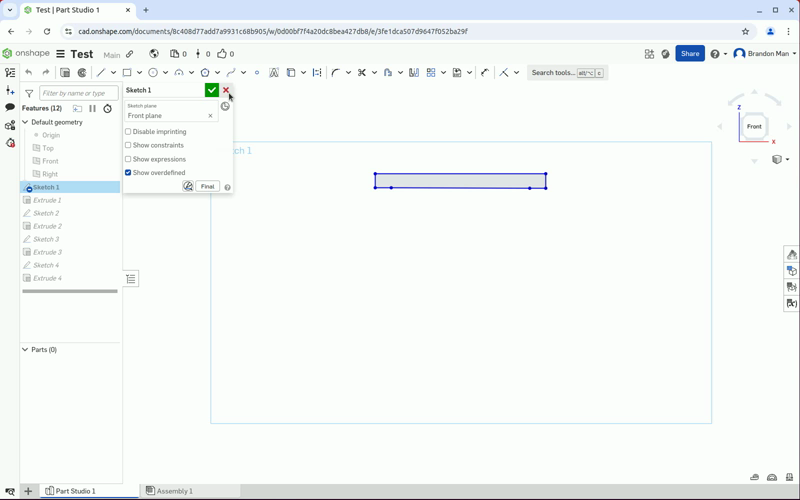
click(229, 92)
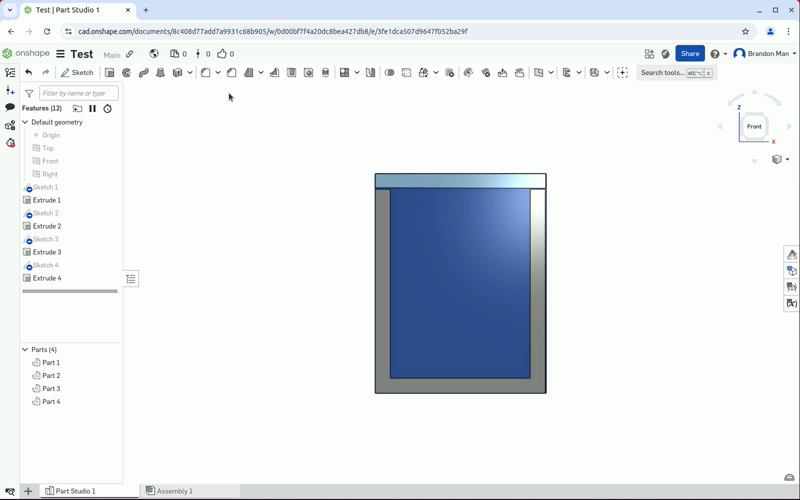
mouse_move(73, 352)
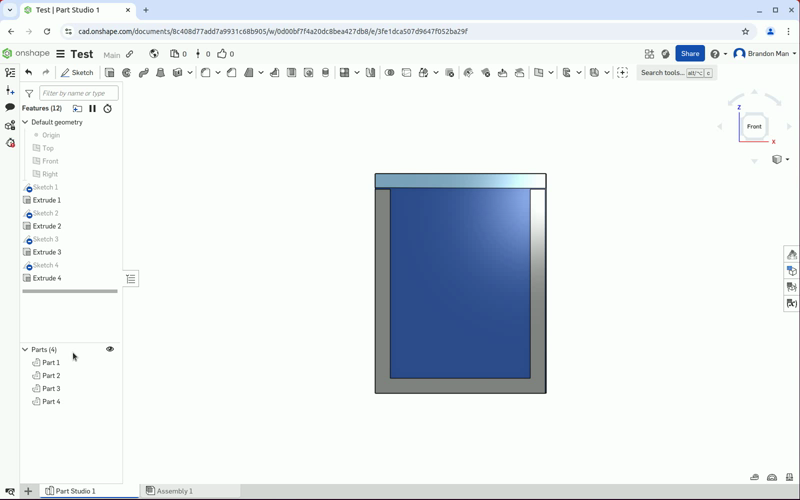
key(y)
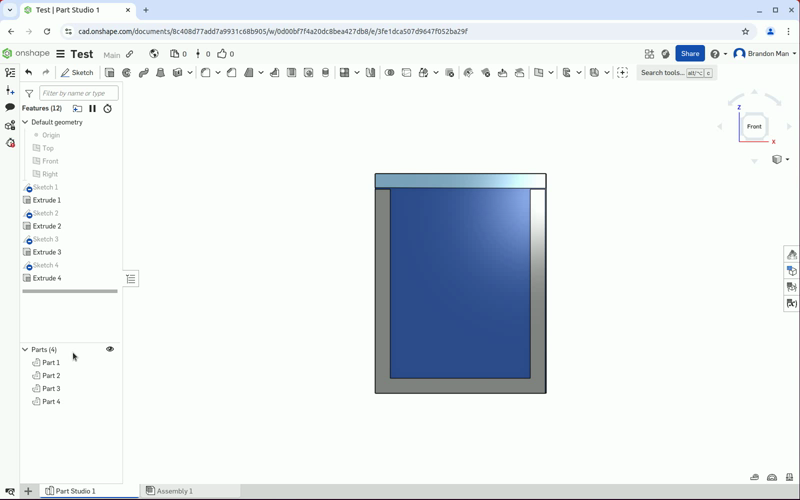
key(shift+p)
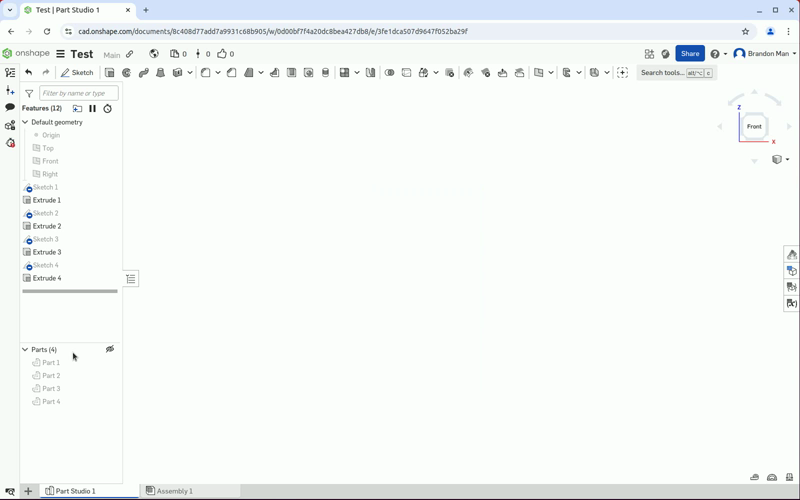
key(space)
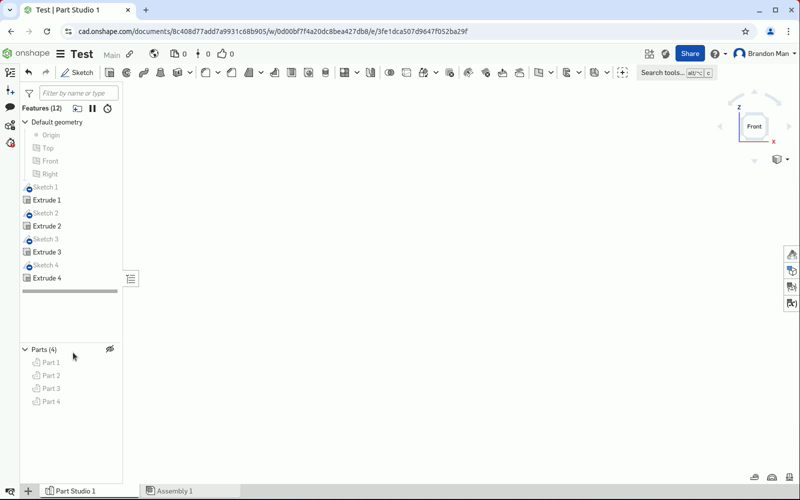
key_down(shift)
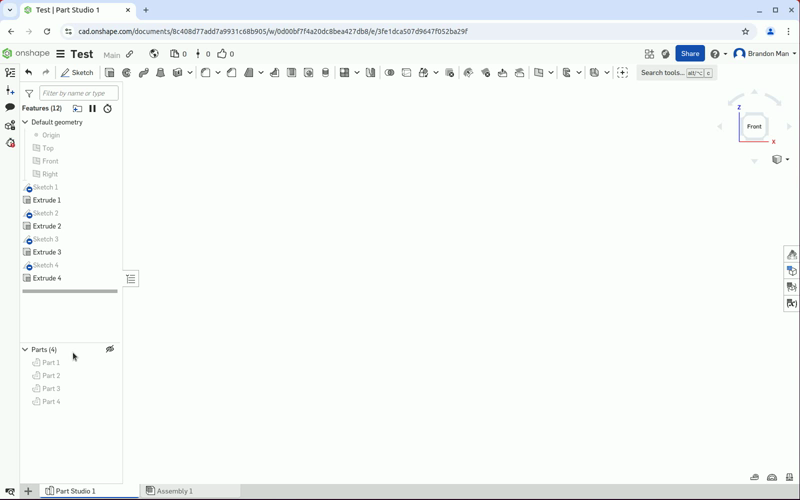
key(down)
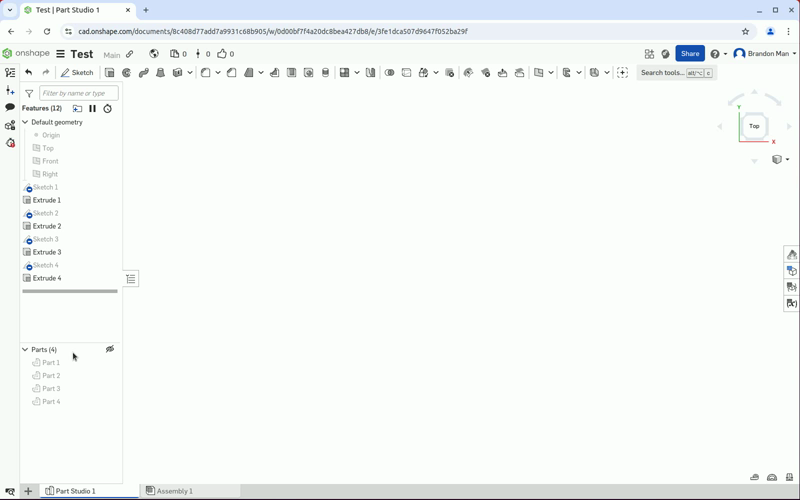
key_up(shift)
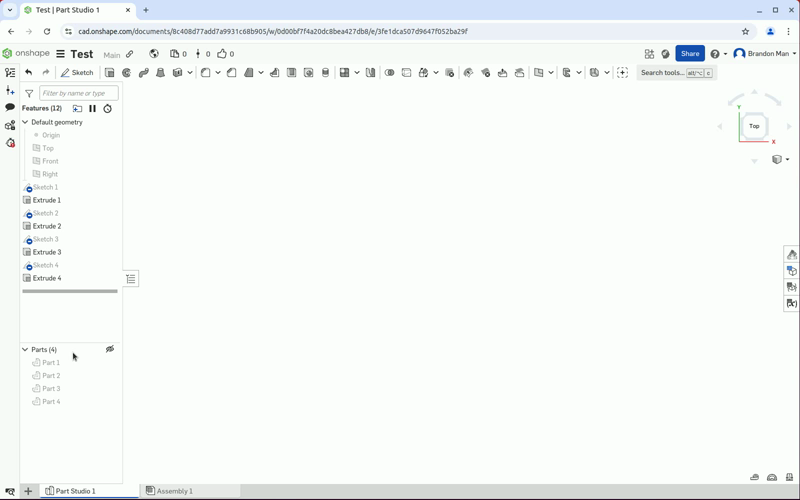
mouse_move(73, 352)
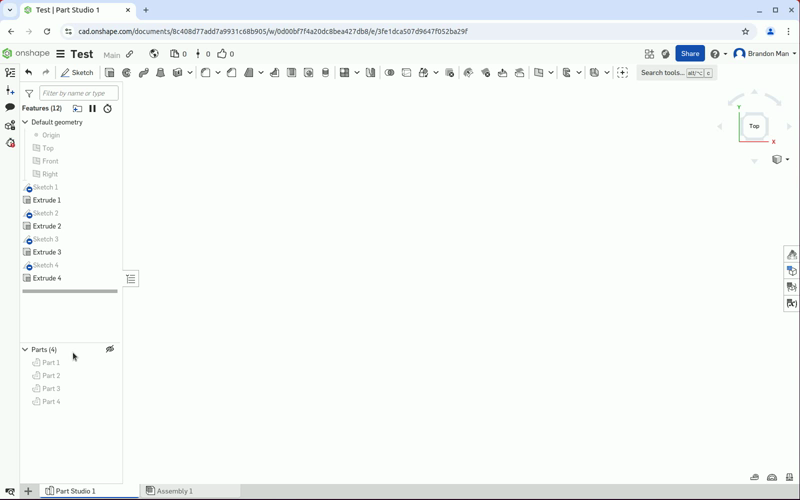
key(shift+y)
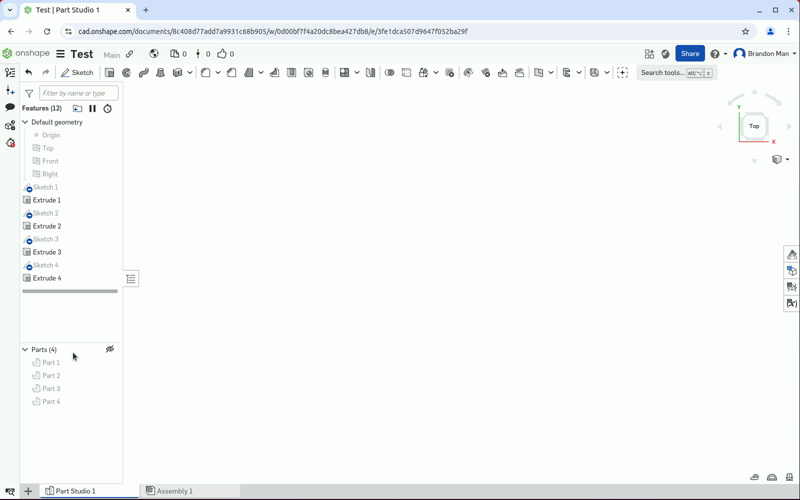
key(shift+s)
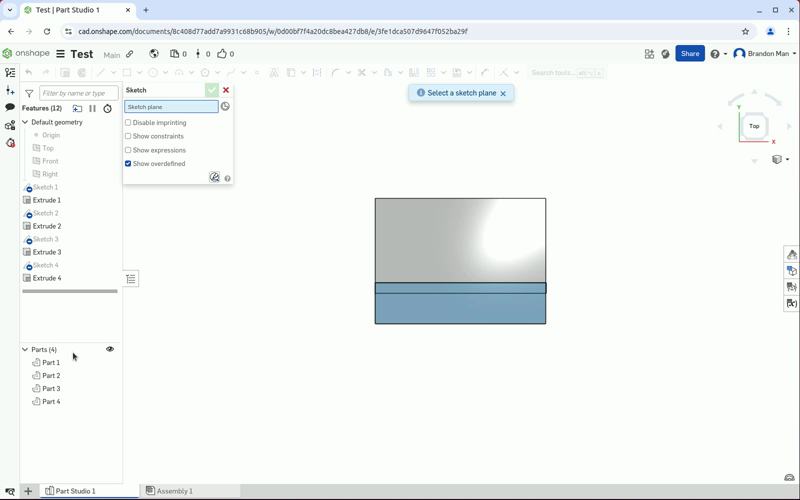
mouse_move(73, 150)
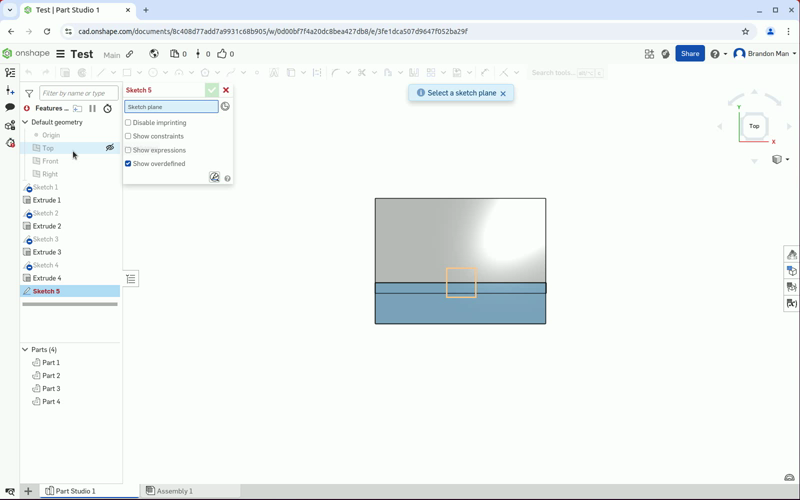
click(73, 150)
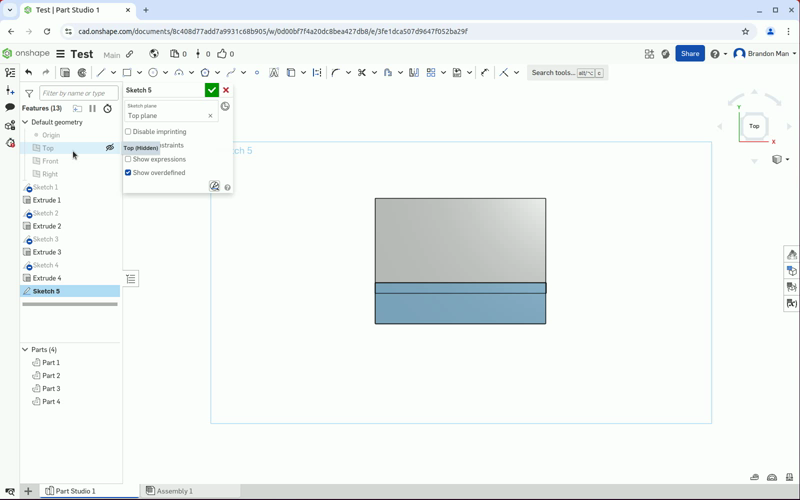
mouse_move(73, 352)
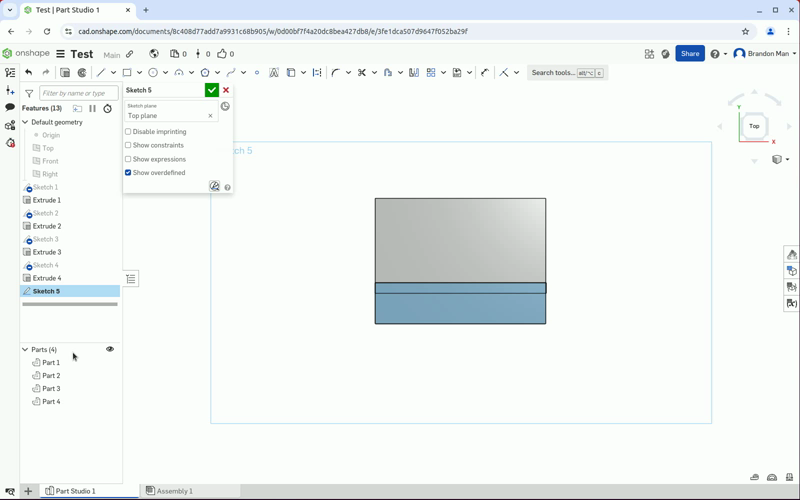
key(y)
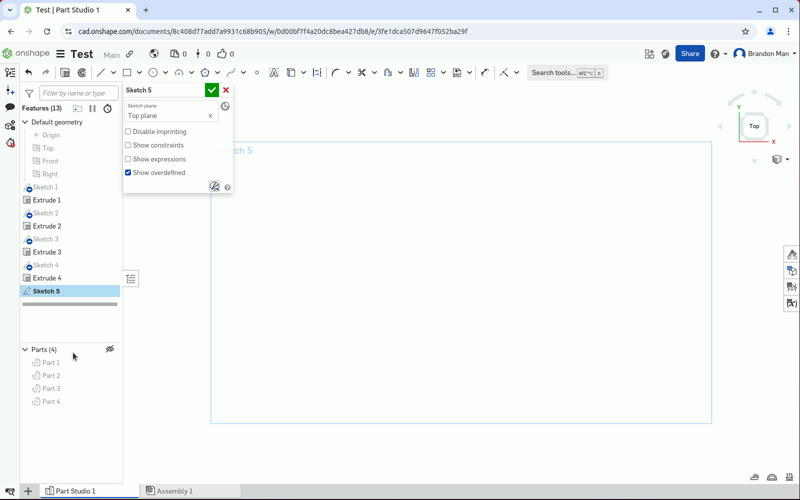
key(l)
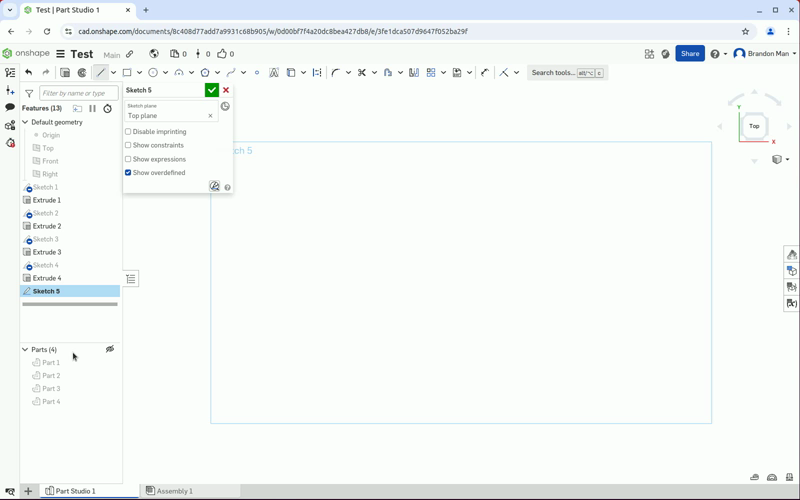
key_down(shift)
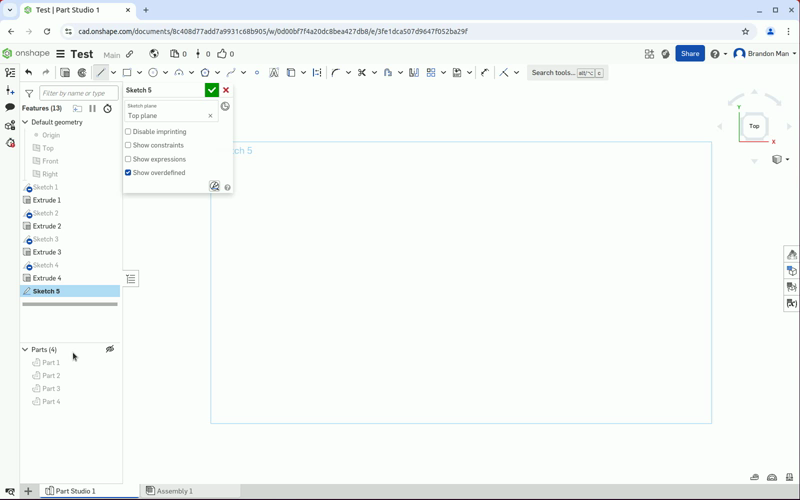
mouse_move(374, 227)
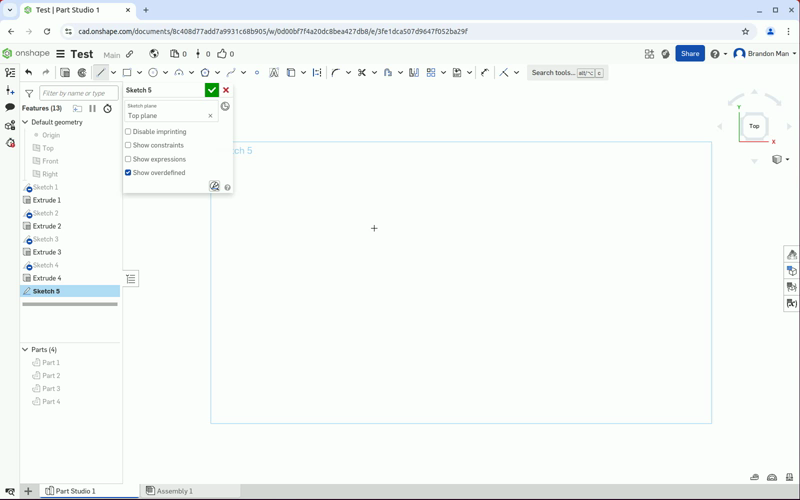
click(374, 227)
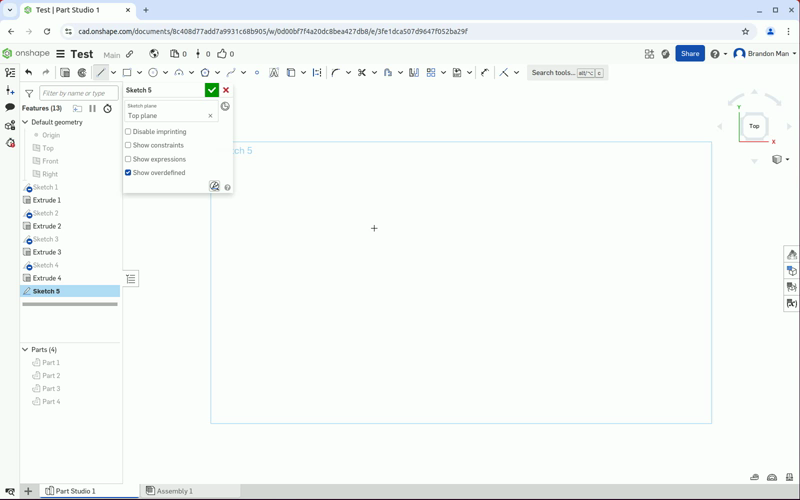
key_up(shift)
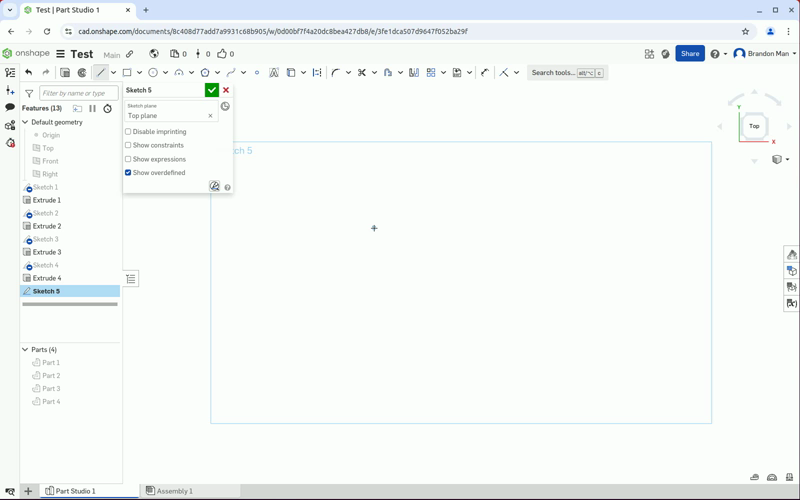
key_down(shift)
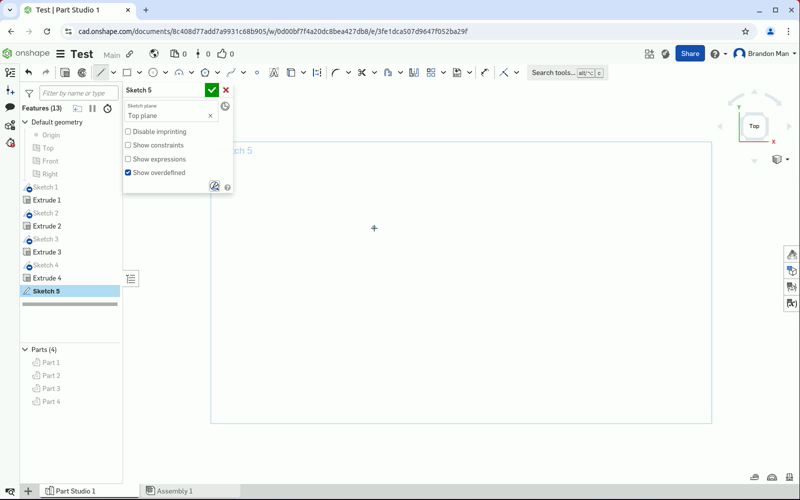
mouse_move(545, 227)
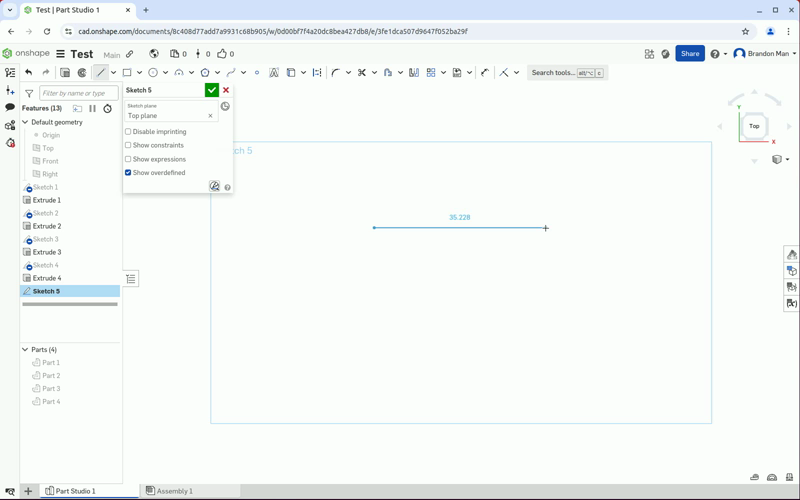
click(545, 227)
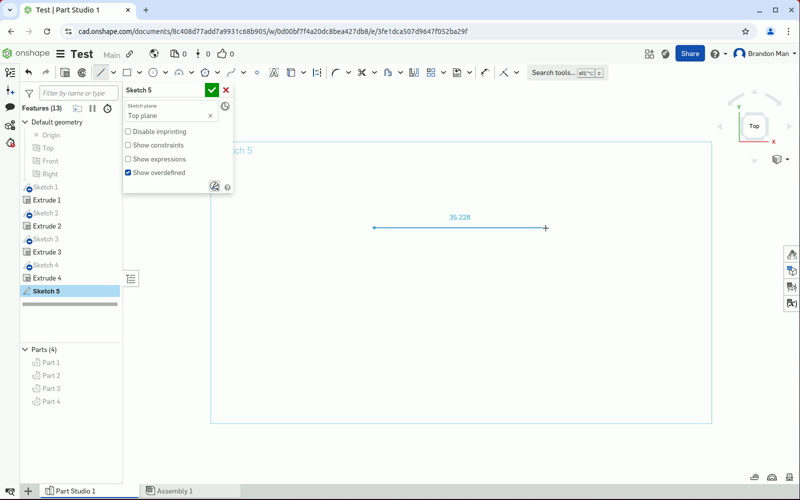
key_up(shift)
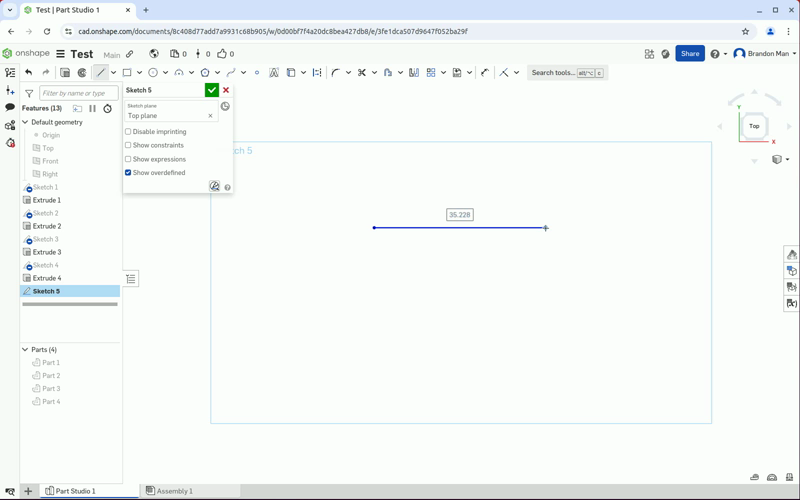
key_down(shift)
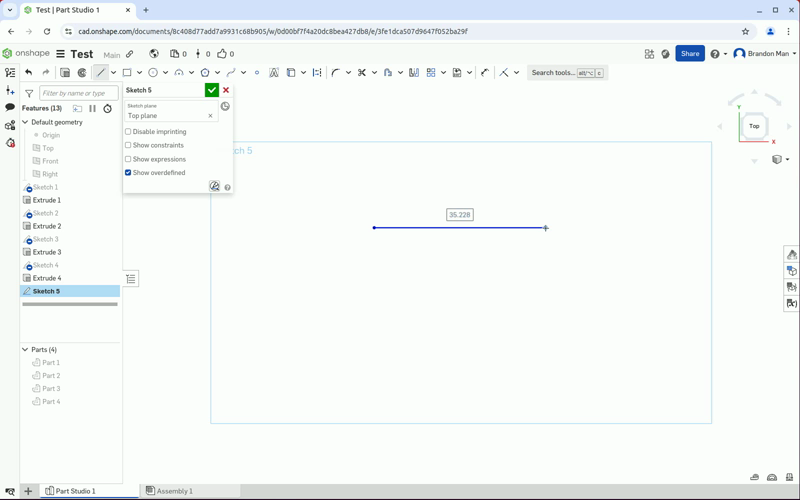
mouse_move(575, 227)
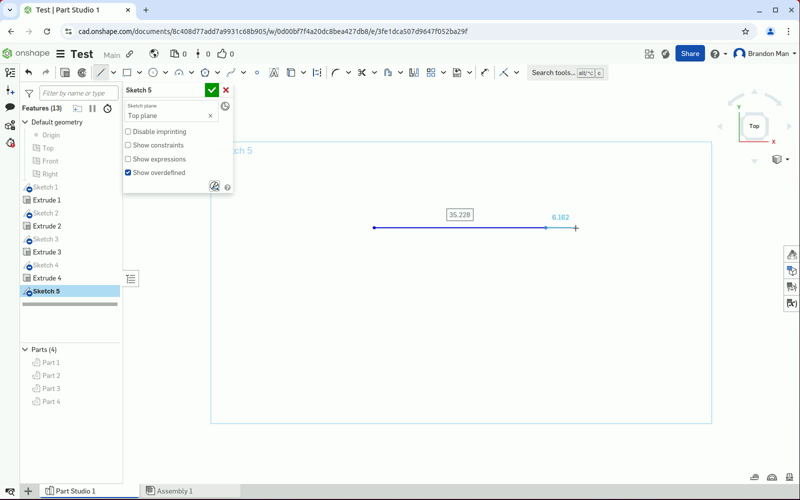
mouse_move(545, 200)
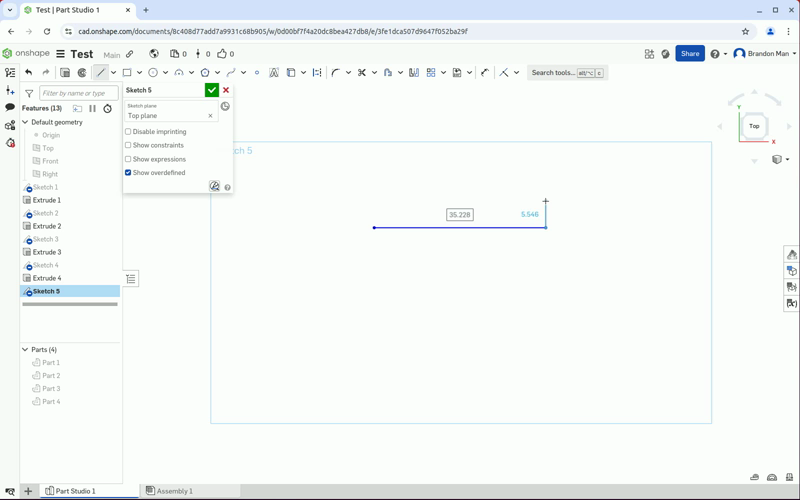
click(545, 200)
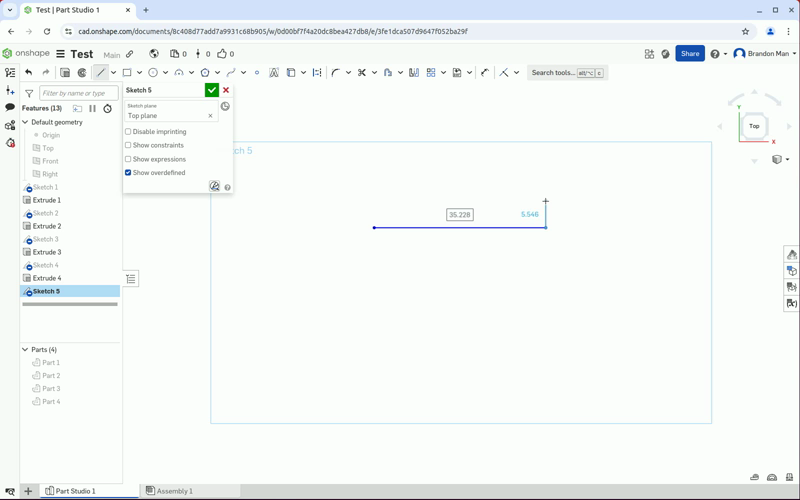
key_up(shift)
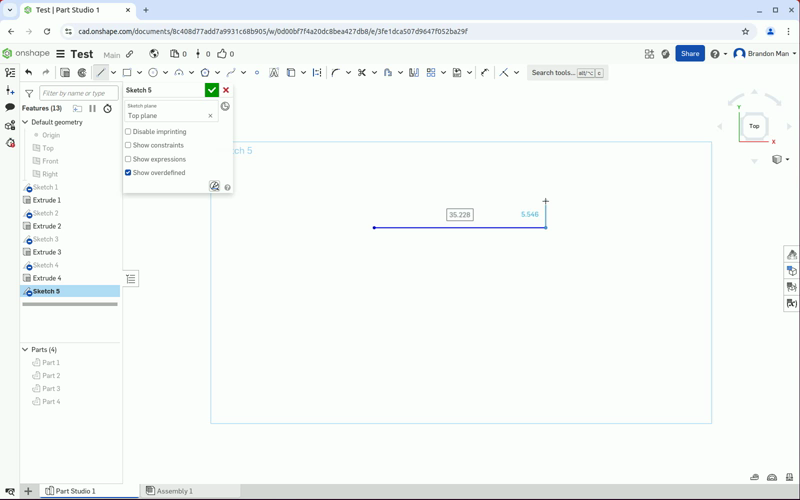
key_down(shift)
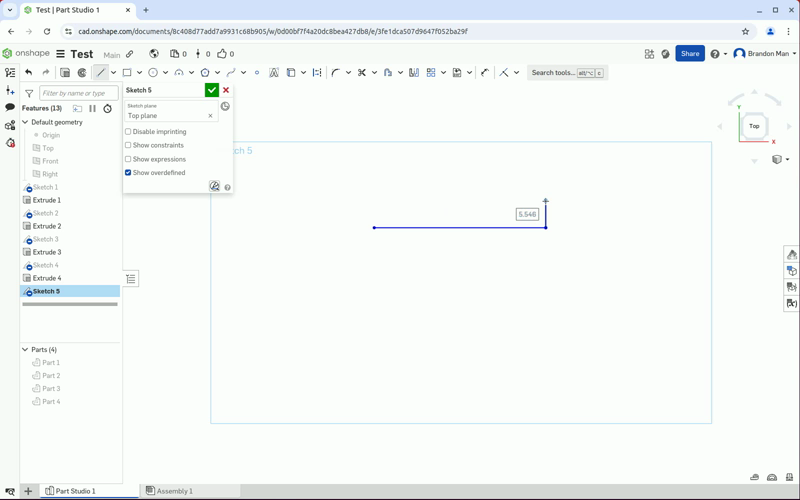
mouse_move(374, 200)
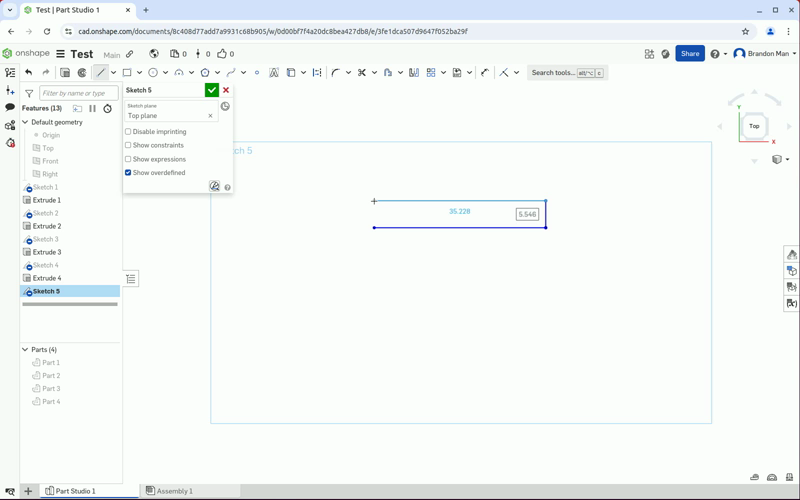
click(374, 200)
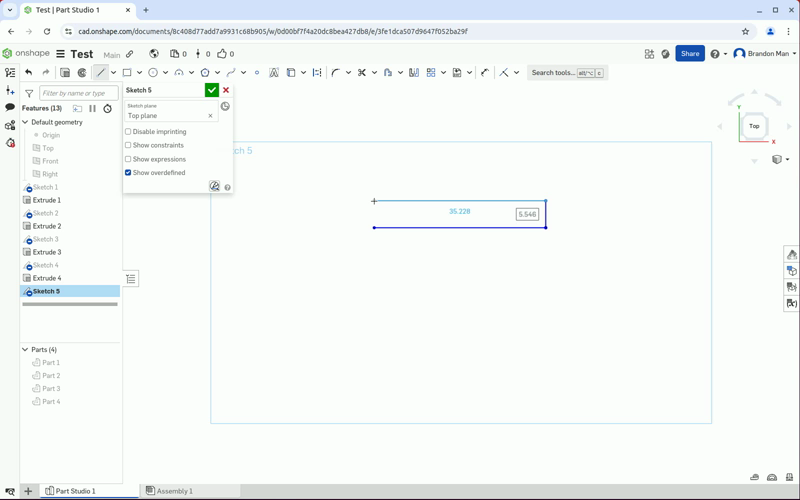
key_up(shift)
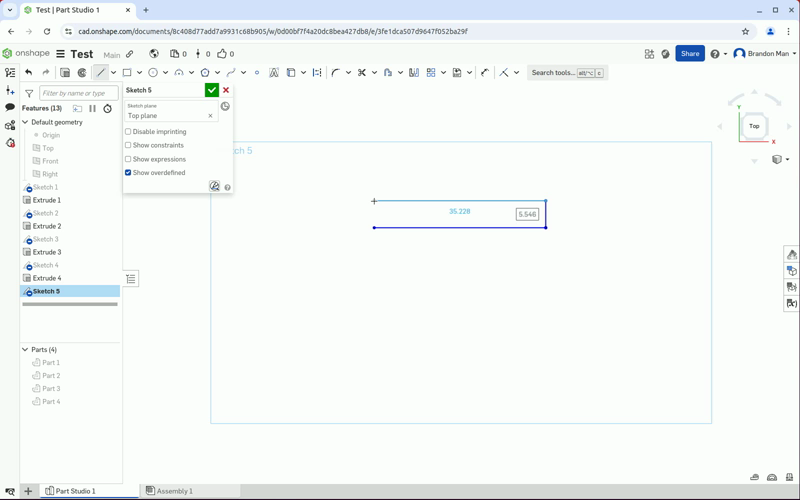
mouse_move(404, 200)
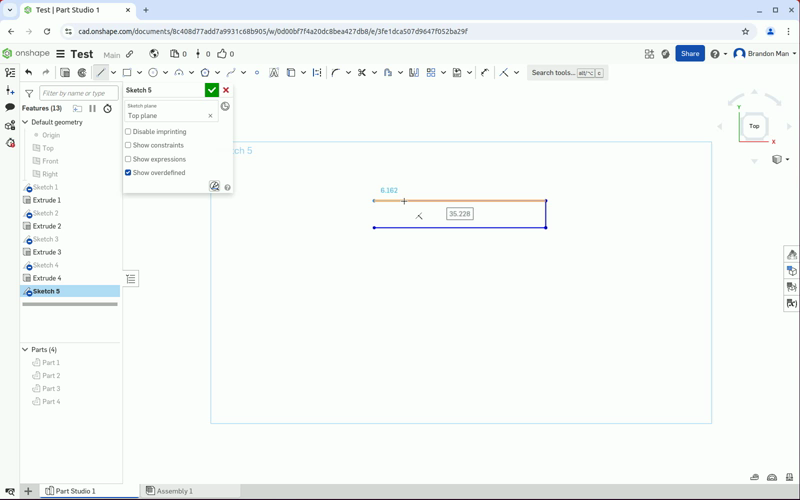
key_down(shift)
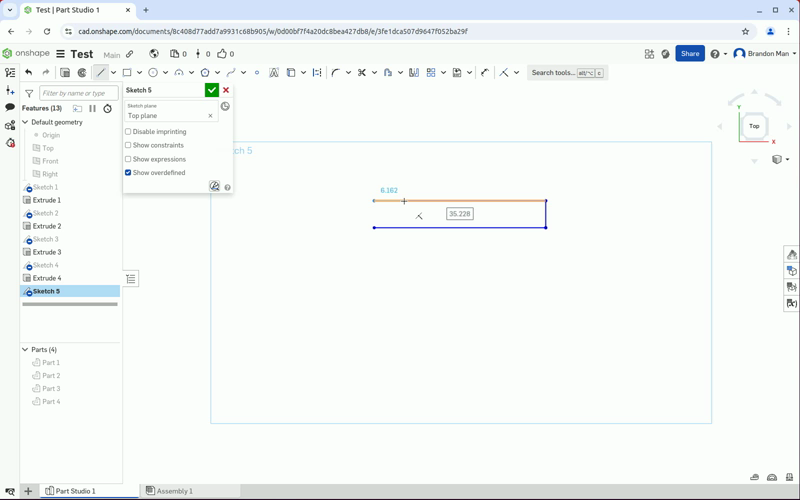
mouse_move(374, 227)
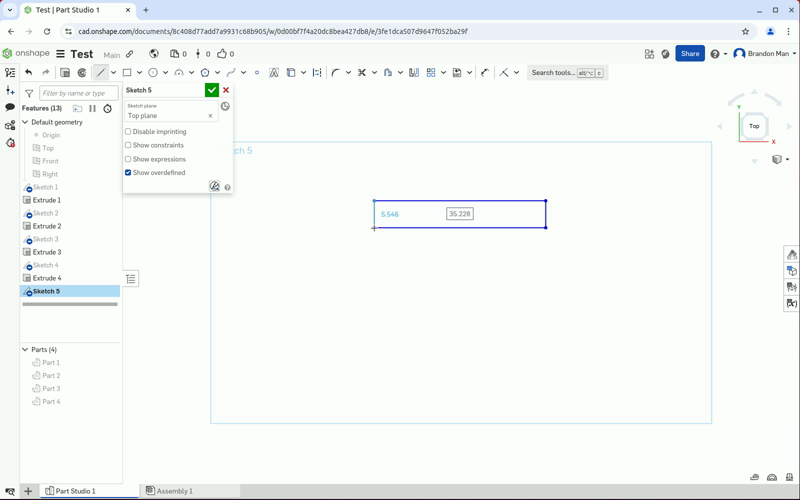
key_up(shift)
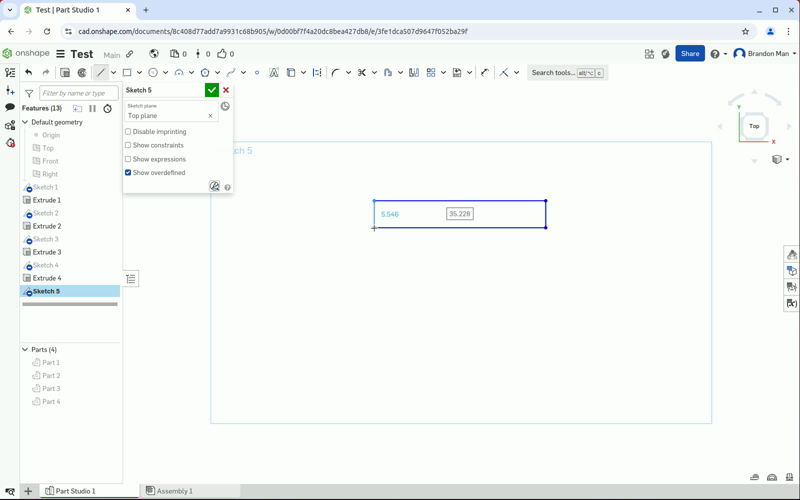
click(374, 227)
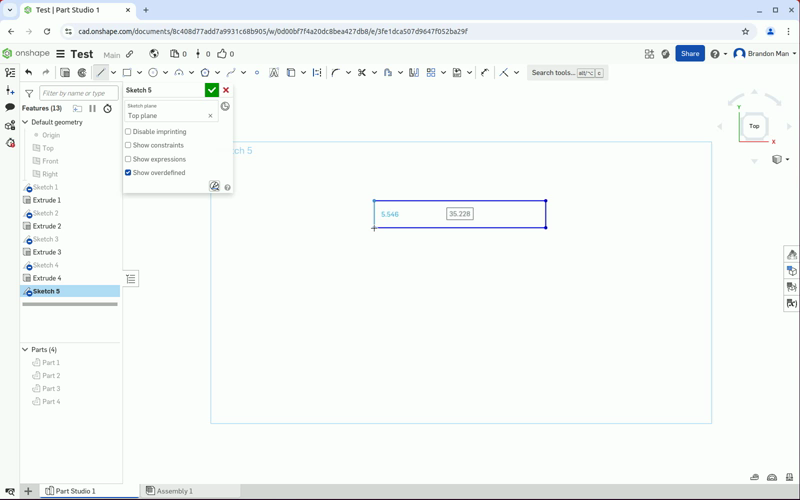
key(esc)
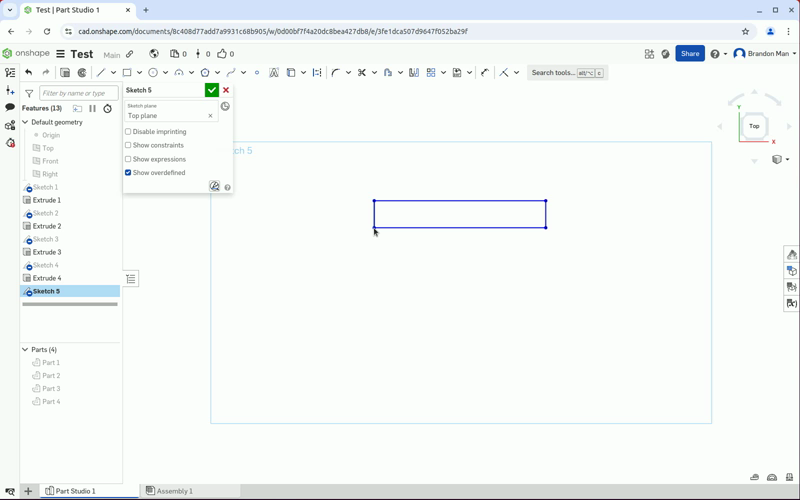
mouse_move(456, 212)
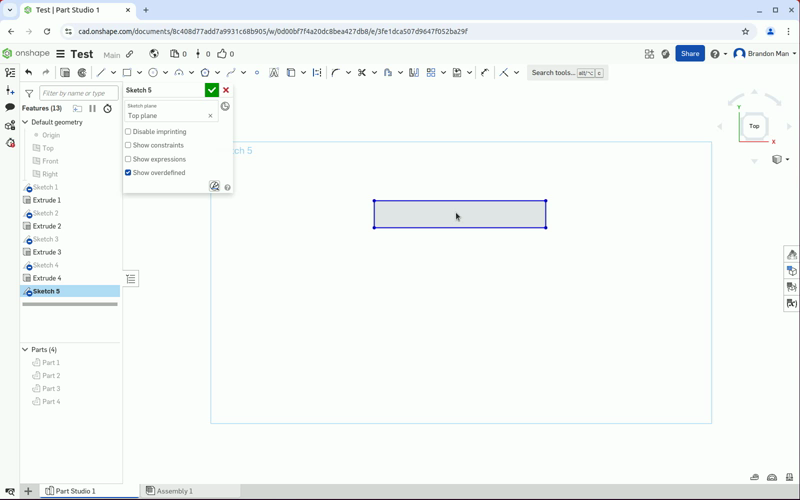
click(456, 212)
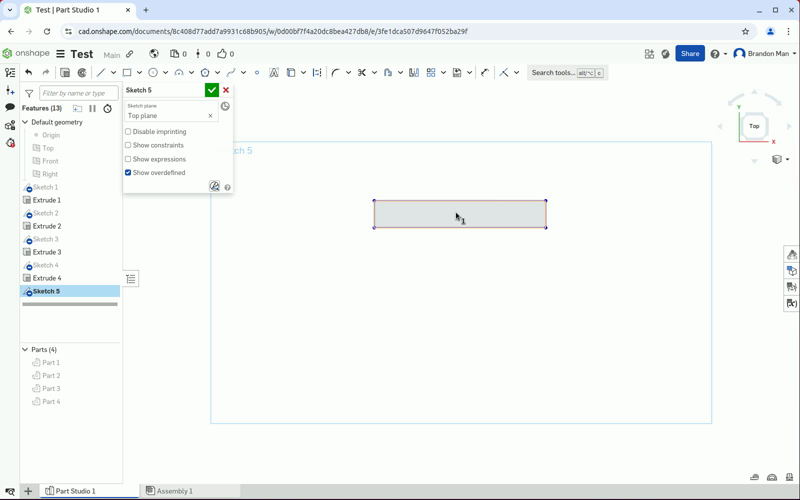
mouse_move(73, 352)
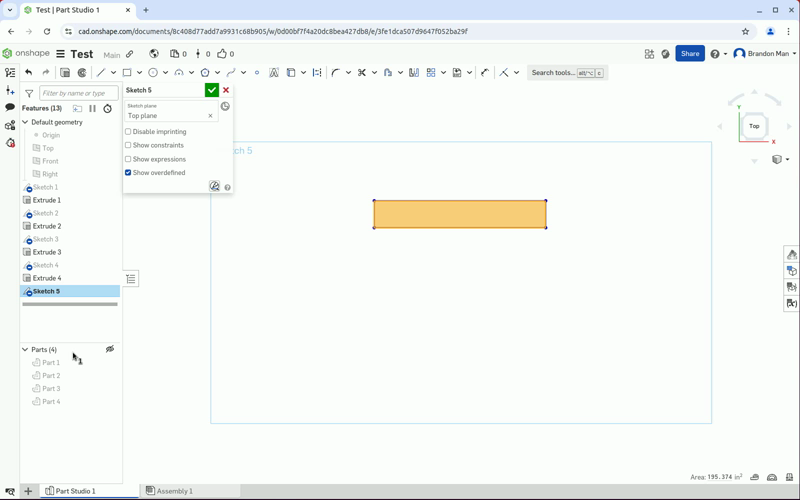
key(shift+y)
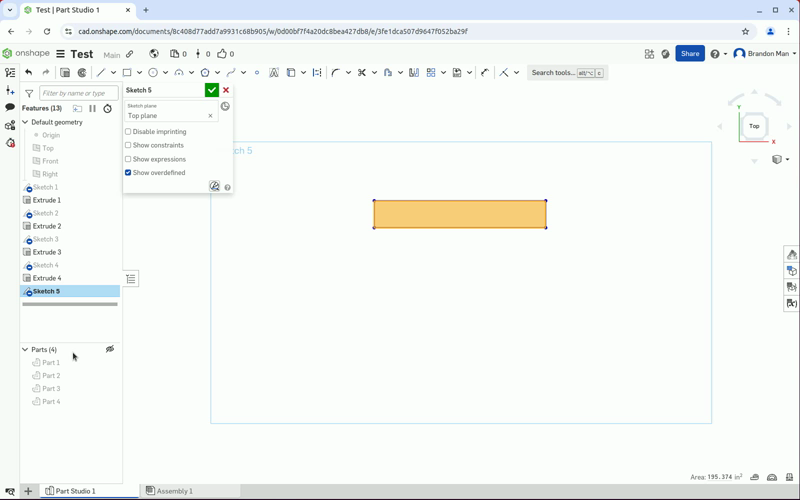
key(shift+e)
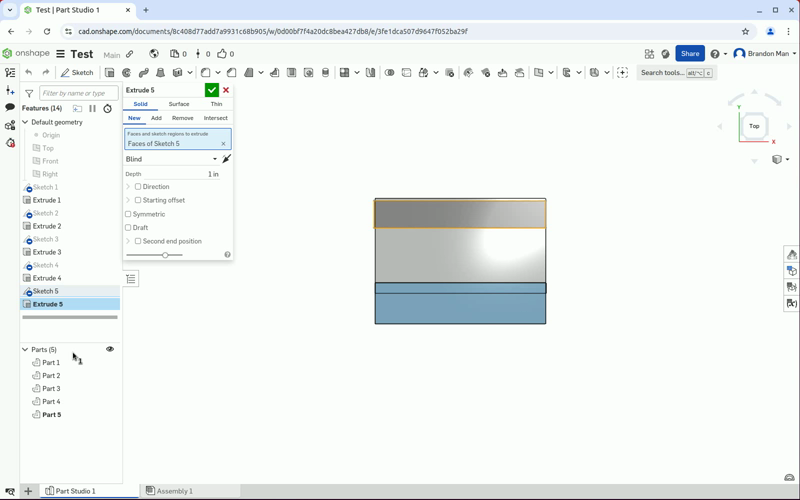
mouse_move(143, 106)
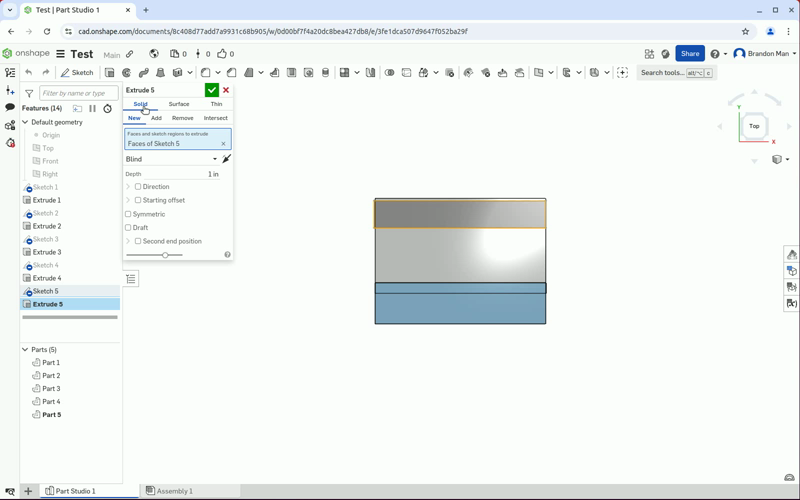
click(143, 106)
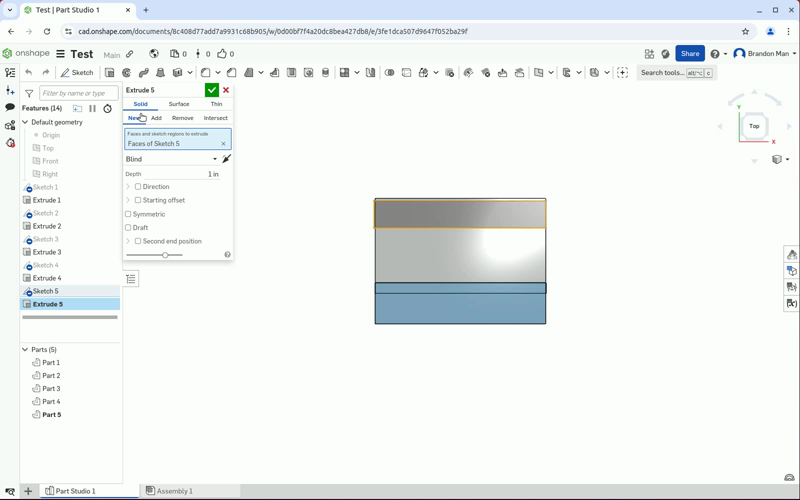
mouse_move(137, 120)
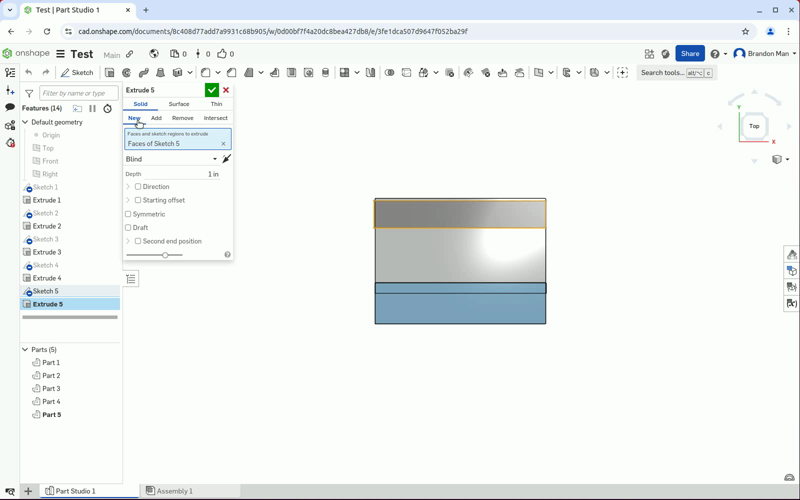
click(137, 120)
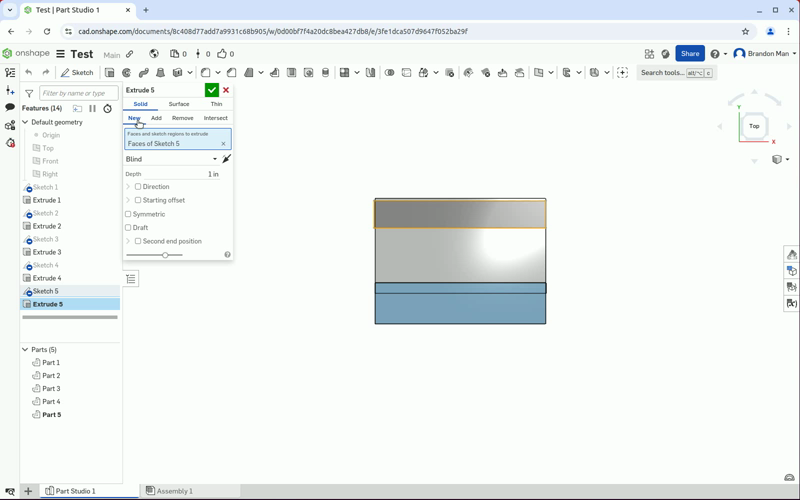
key(tab, 4)
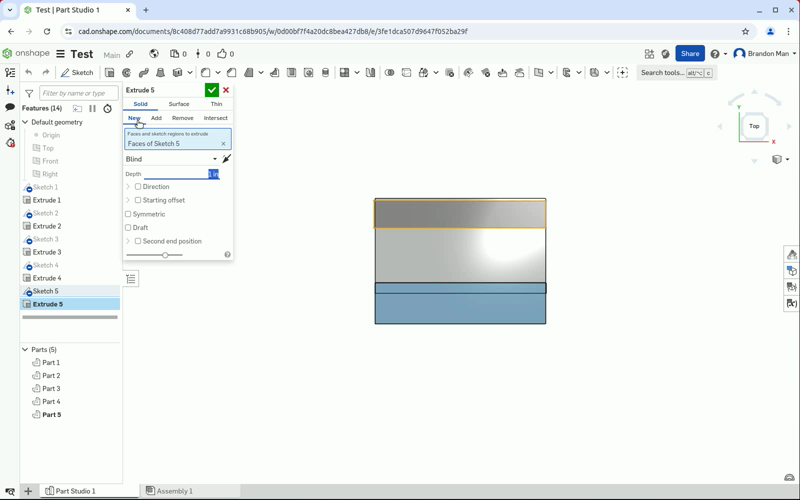
text(23.108)
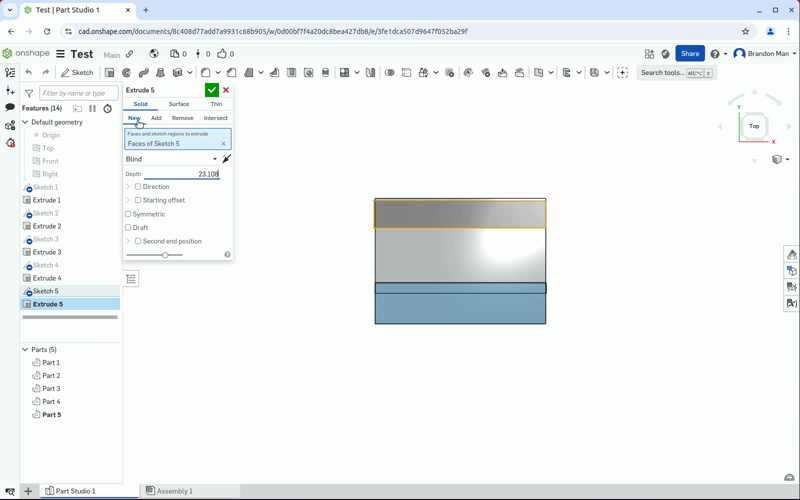
key(enter)
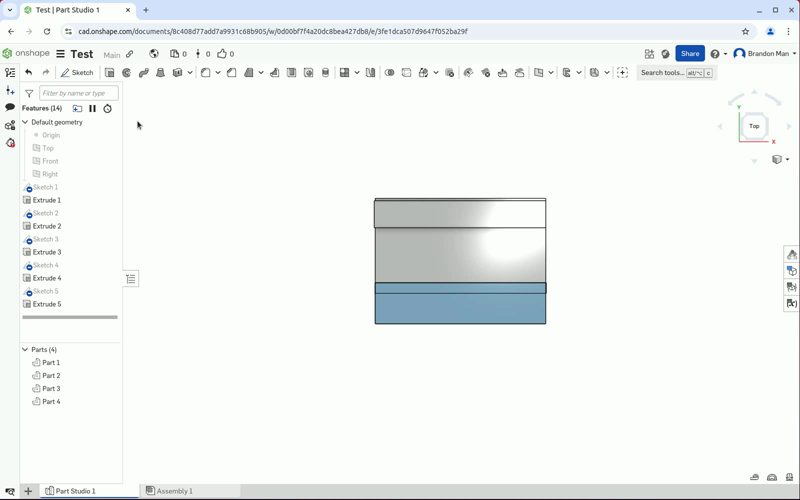
key(shift+h)
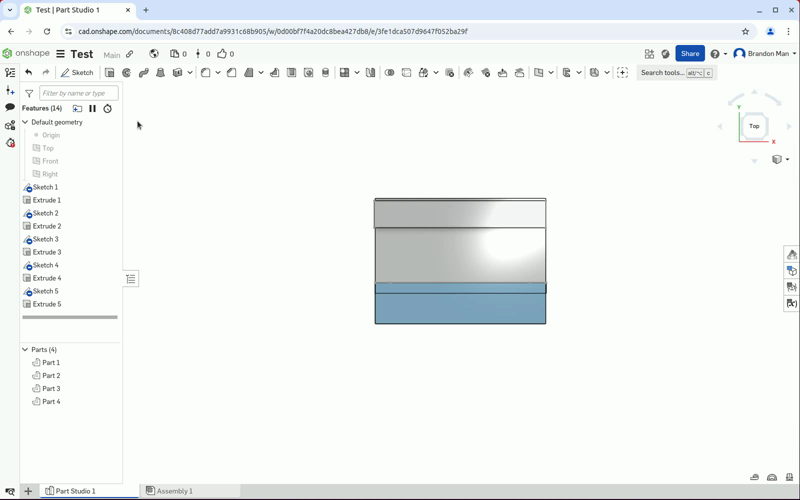
key(shift+h)
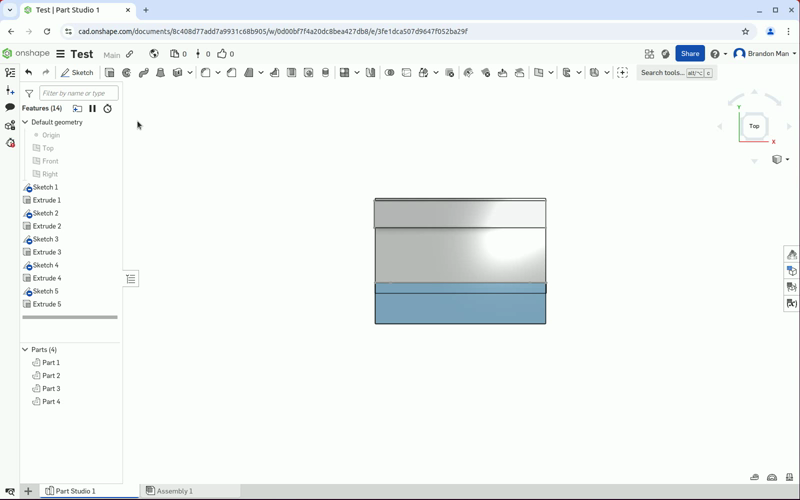
key(shift+7)
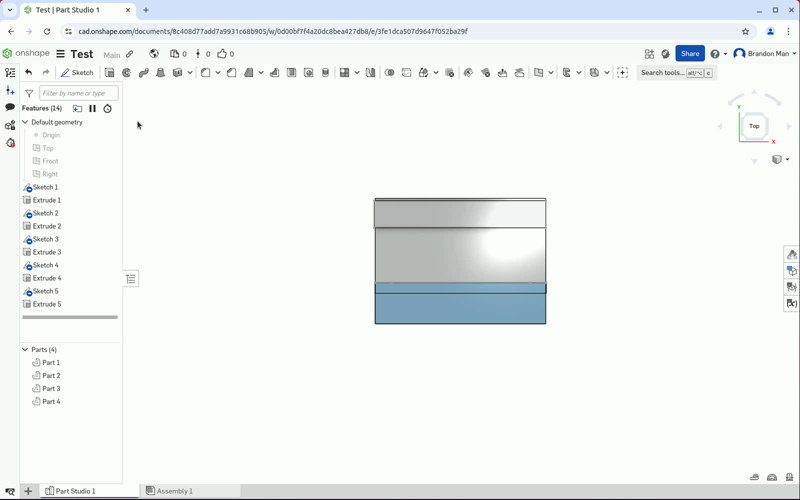
key(up, 3)
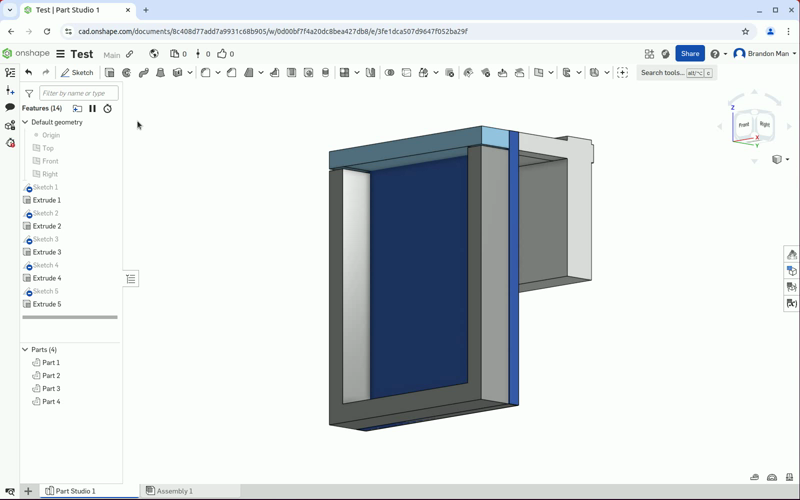
key(left, 3)
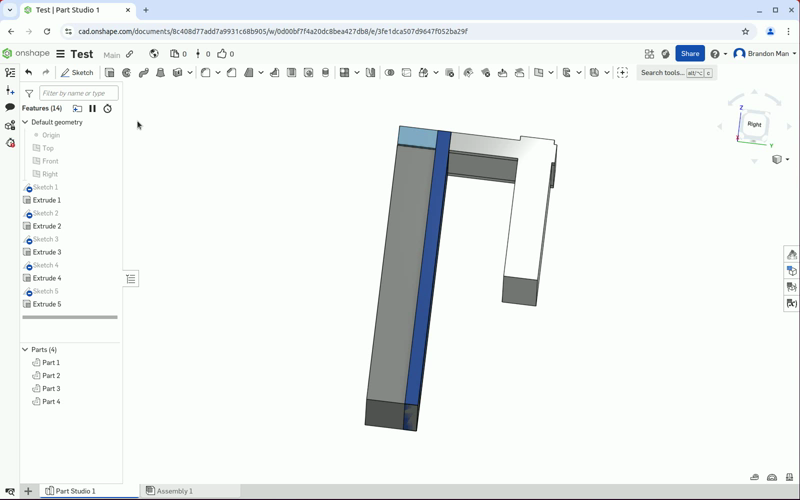
key(right, 3)
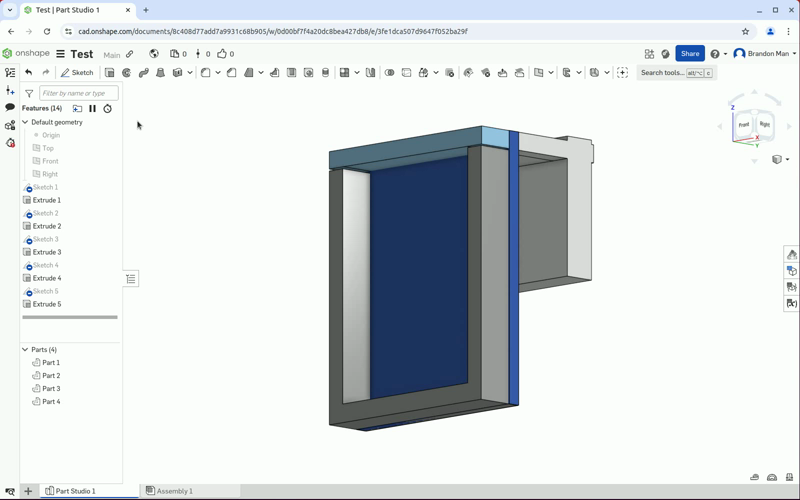
key(down, 3)
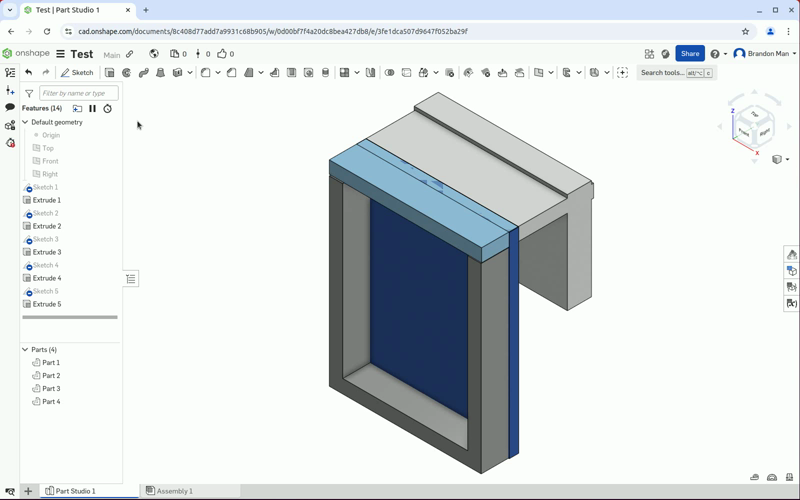
mouse_move(73, 189)
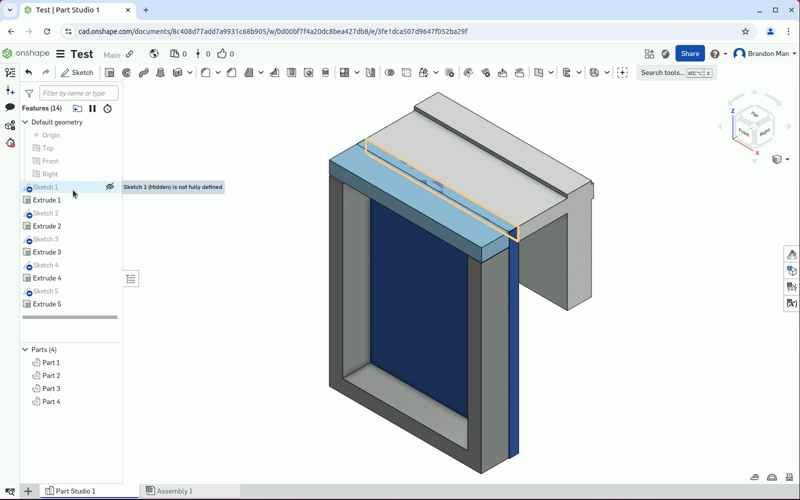
click(73, 189)